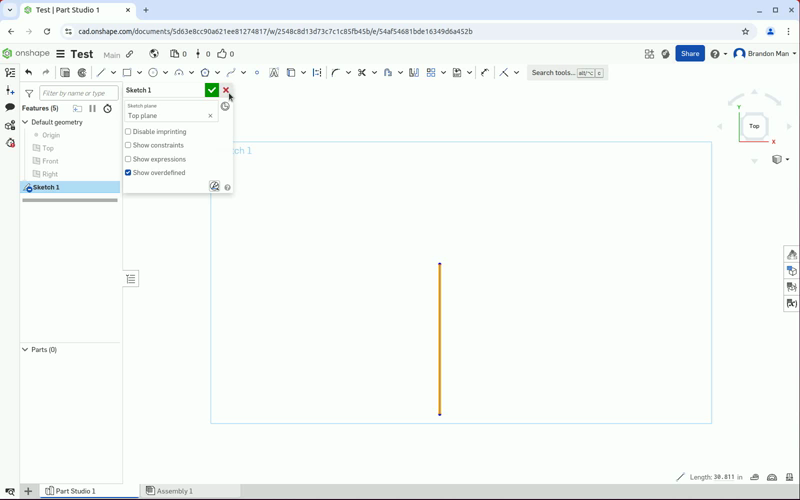
key(shift+h)
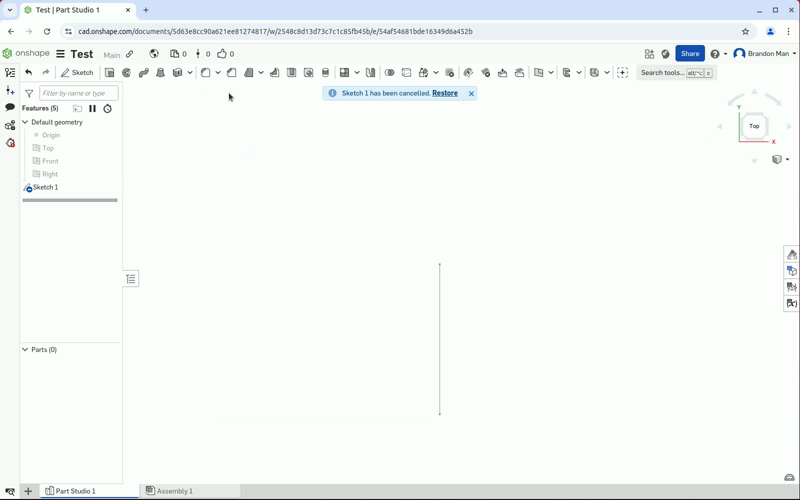
key(shift+s)
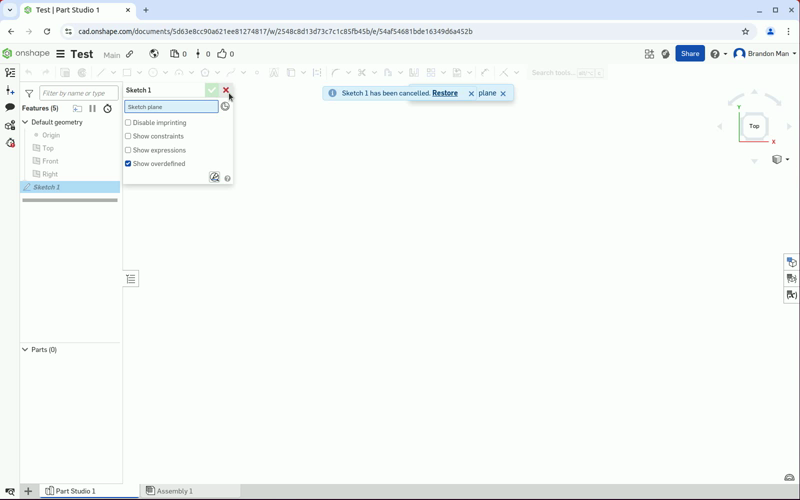
mouse_move(73, 150)
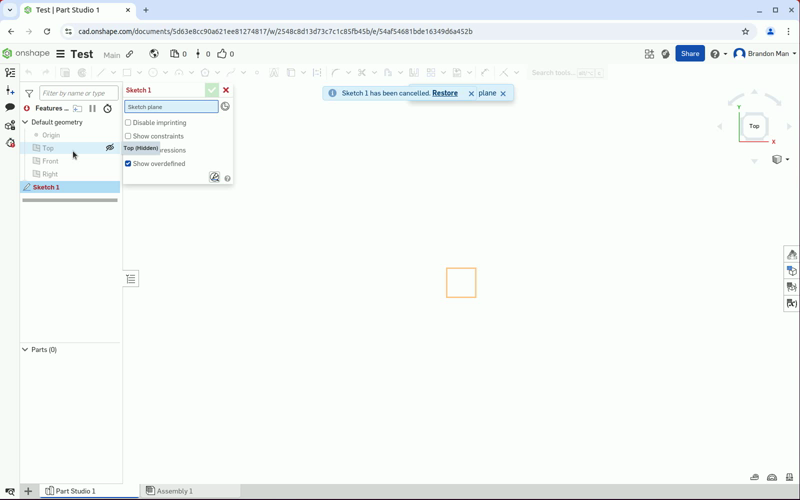
click(73, 150)
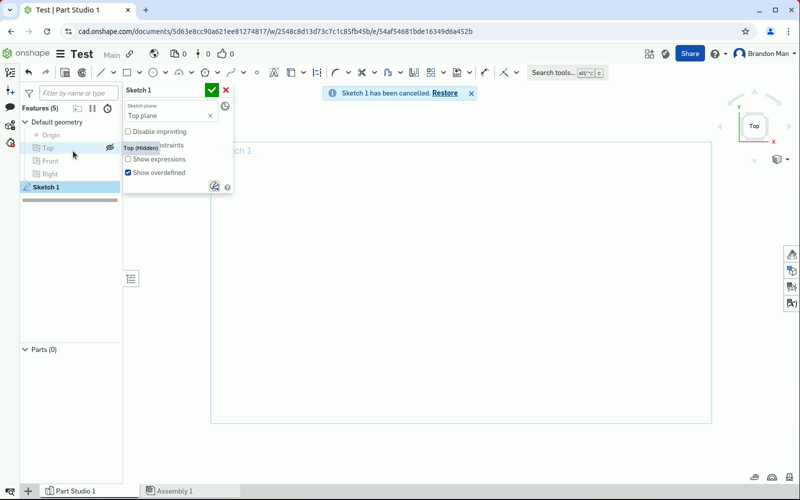
mouse_move(73, 352)
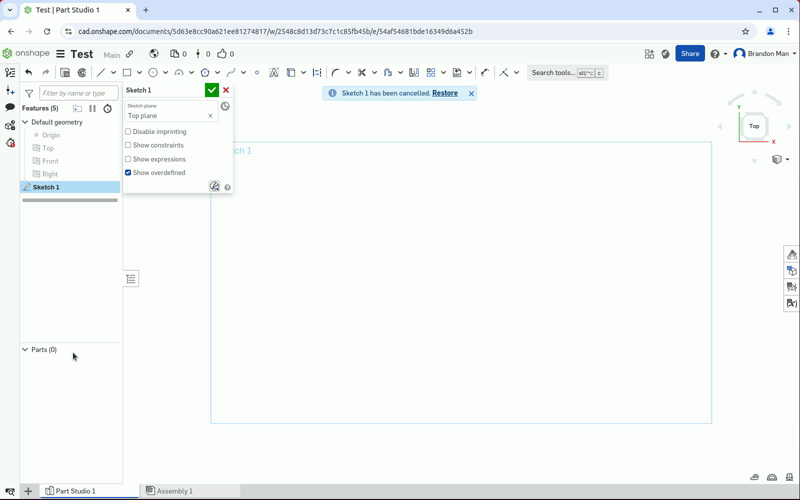
key(y)
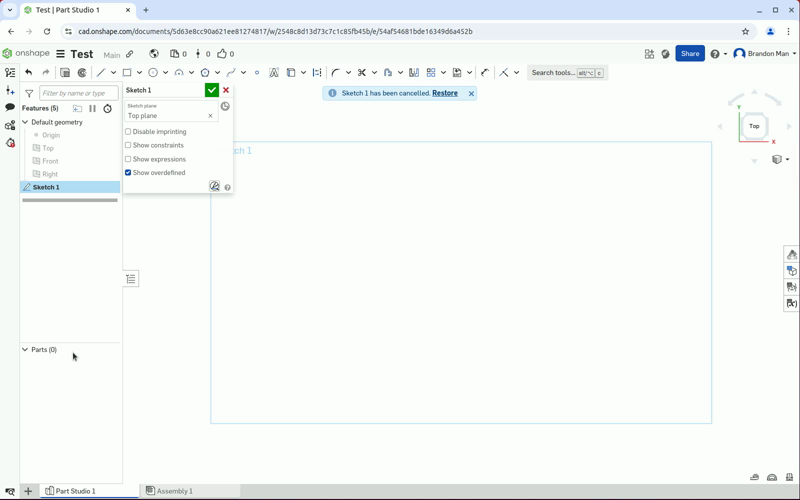
key(l)
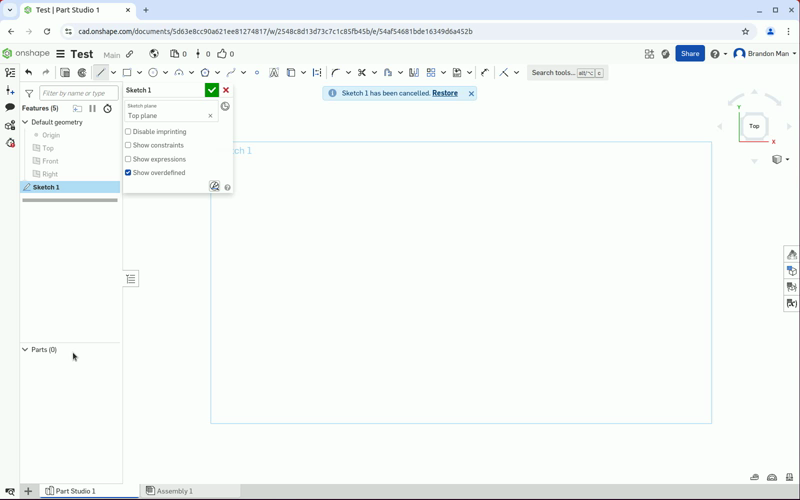
key_down(shift)
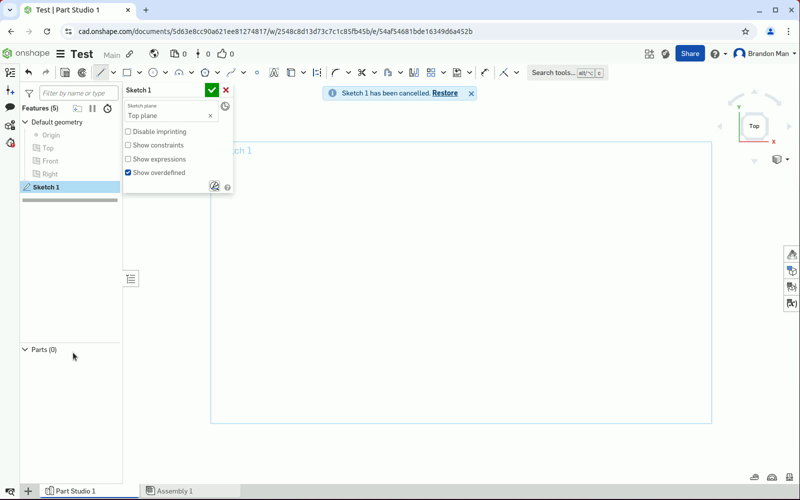
mouse_move(364, 298)
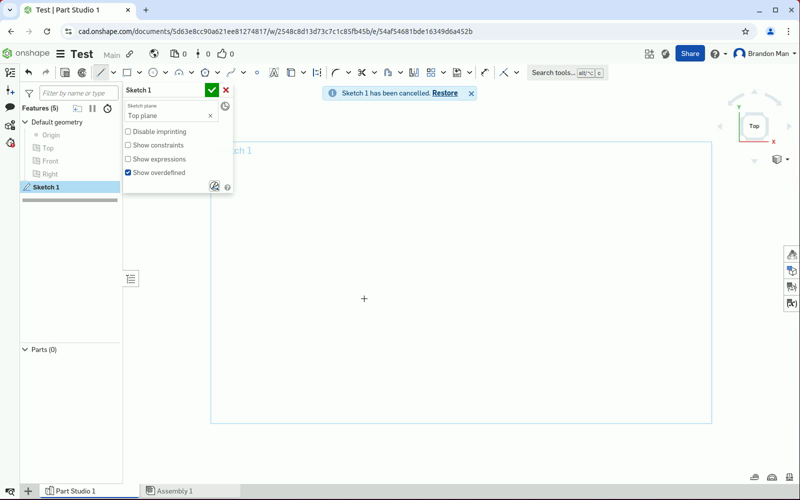
click(364, 298)
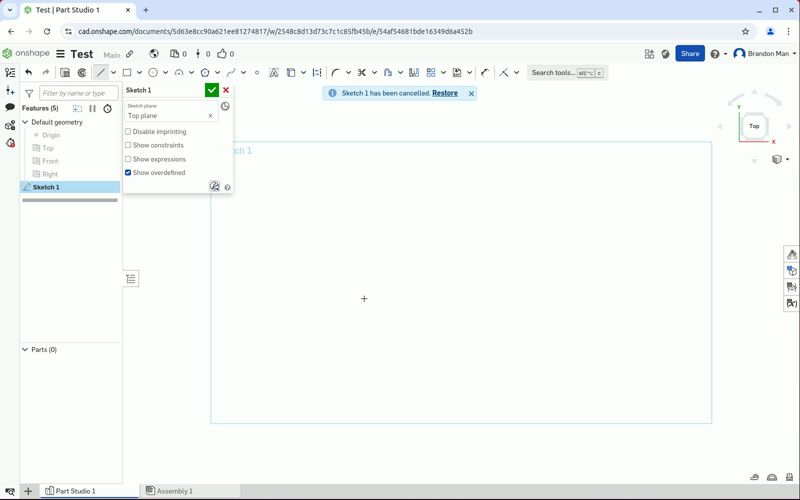
key_up(shift)
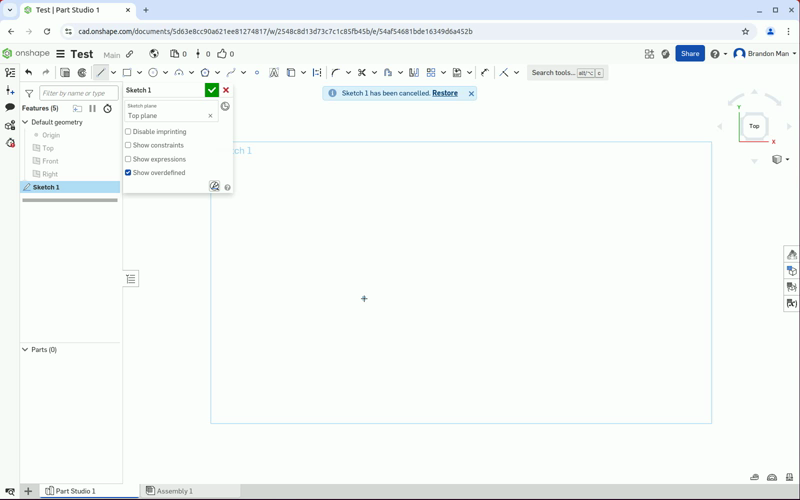
key_down(shift)
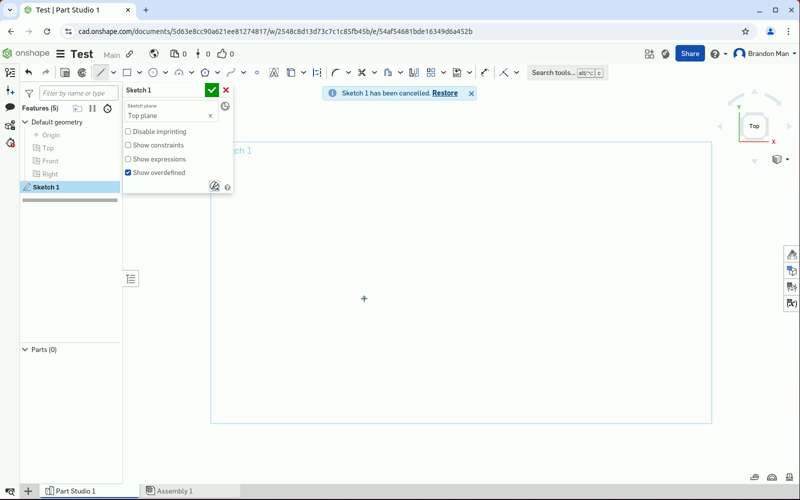
mouse_move(444, 298)
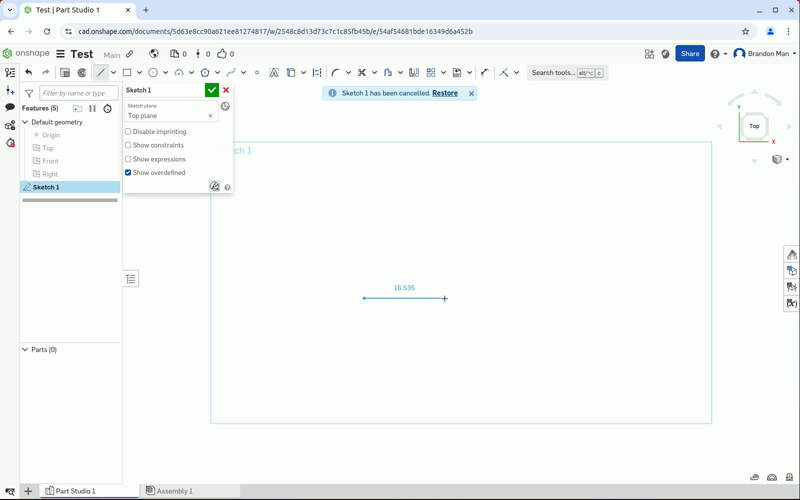
click(444, 298)
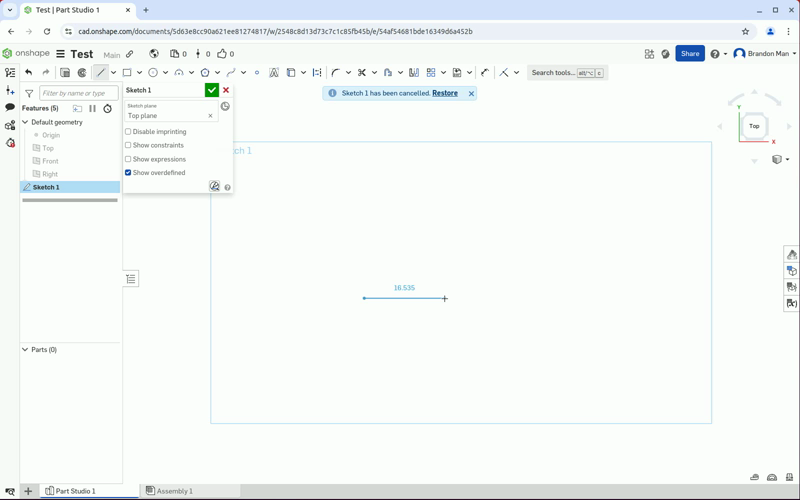
key_up(shift)
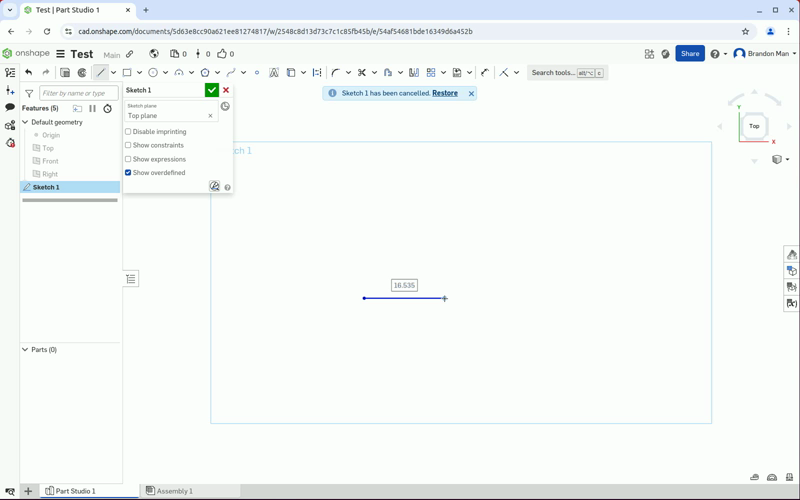
key_down(shift)
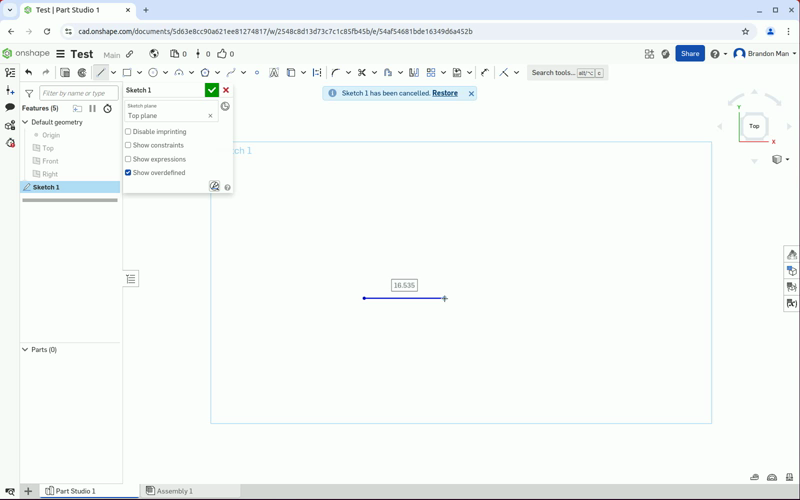
mouse_move(474, 298)
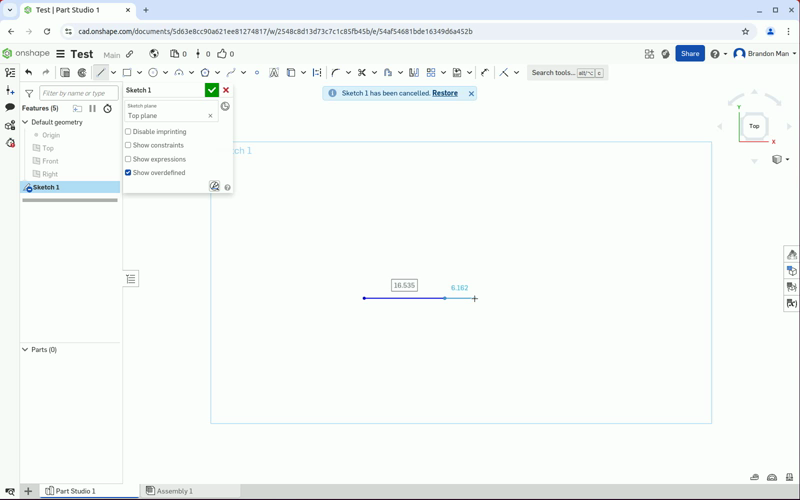
mouse_move(444, 282)
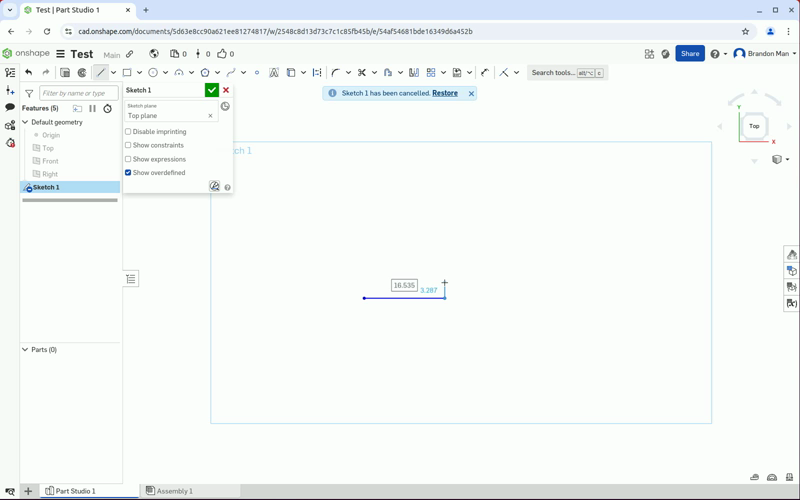
click(444, 282)
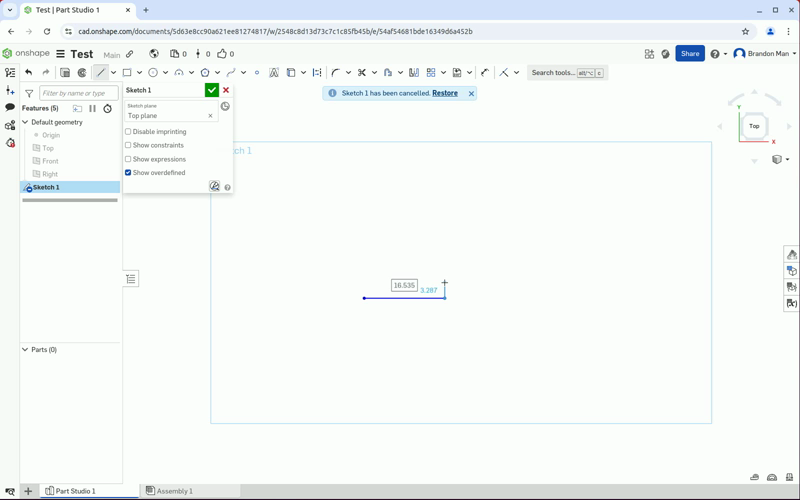
key_up(shift)
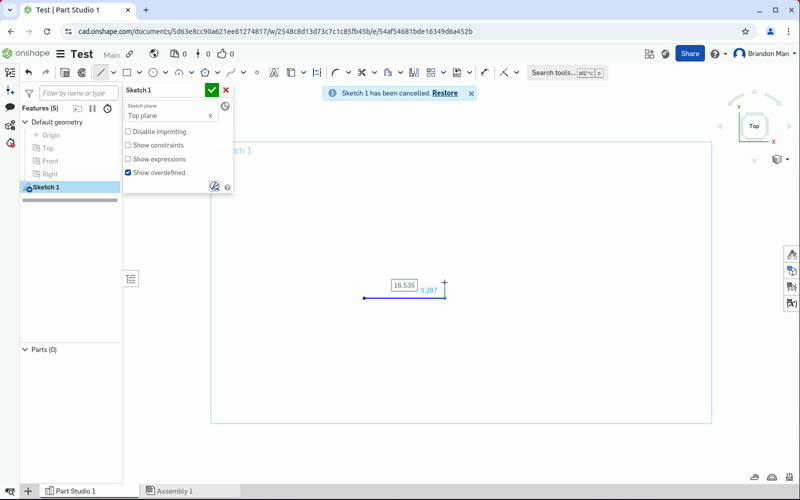
key_down(shift)
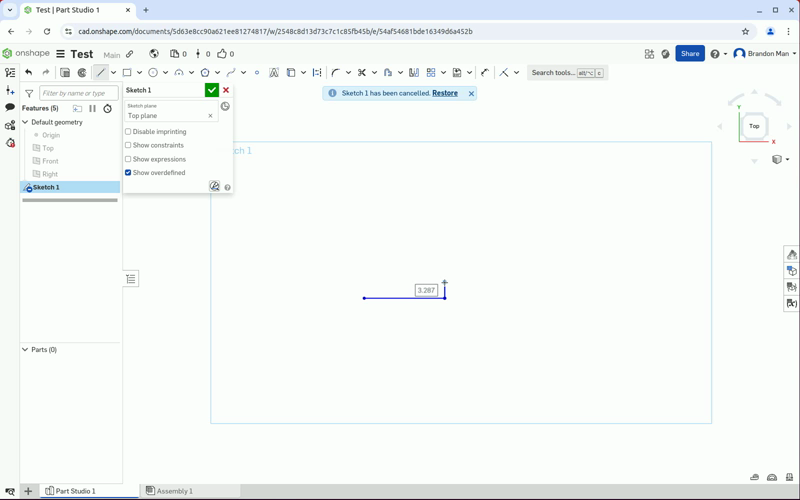
mouse_move(474, 282)
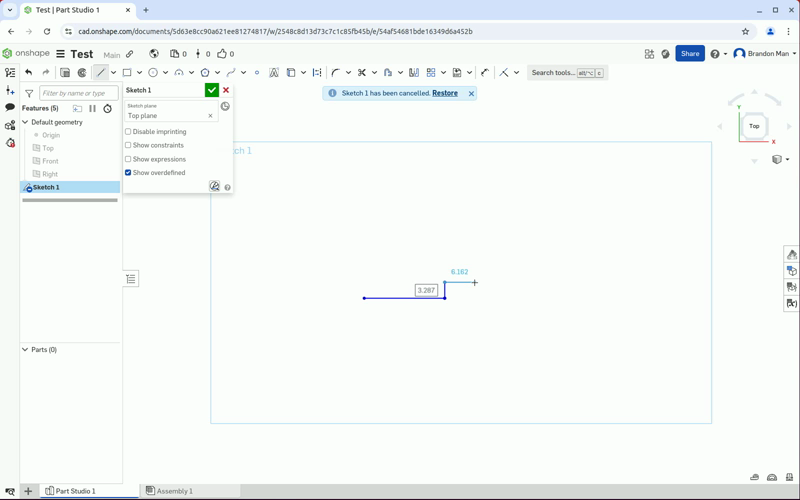
mouse_move(412, 282)
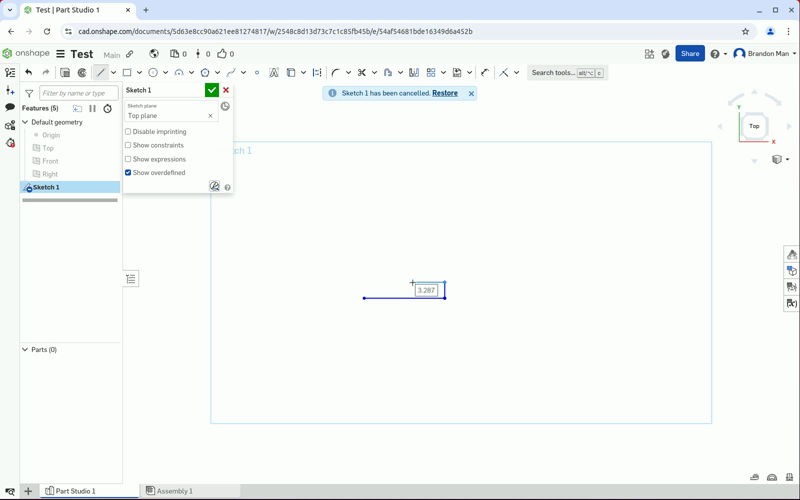
click(412, 282)
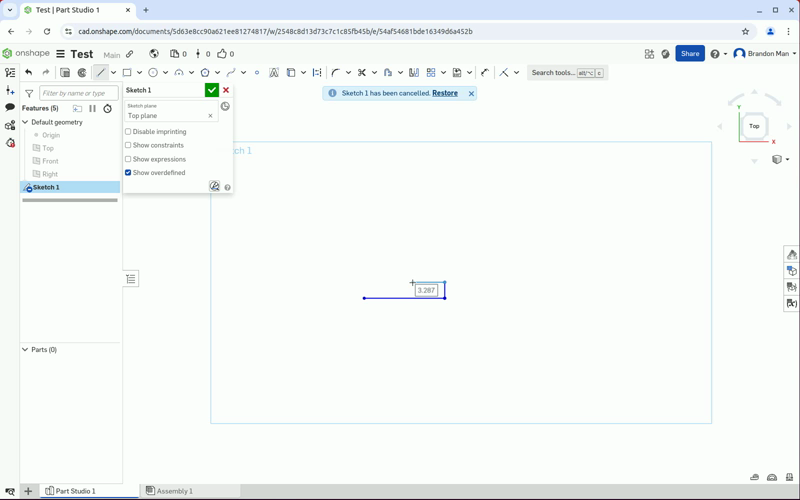
key_up(shift)
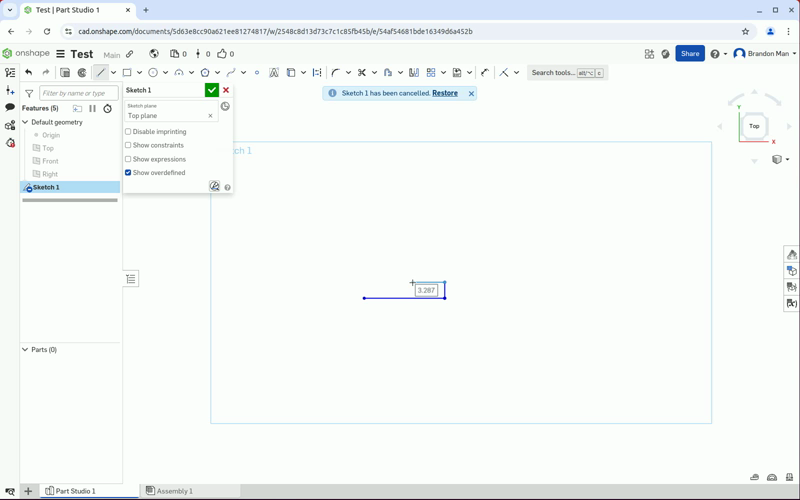
key_down(shift)
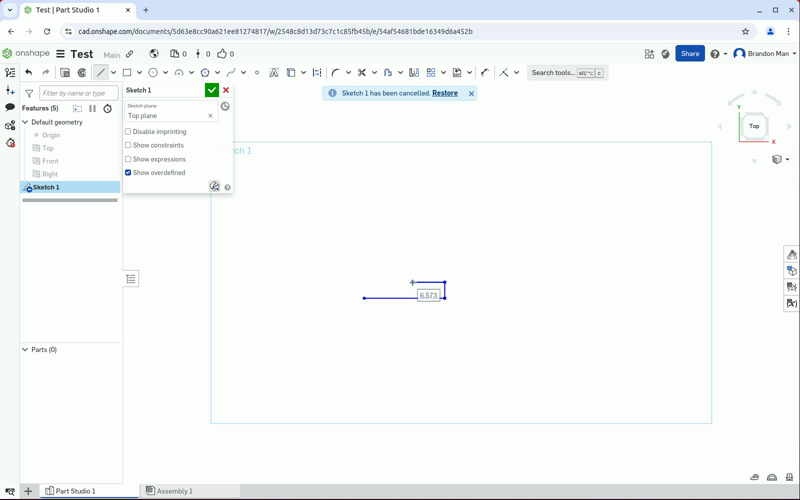
mouse_move(442, 282)
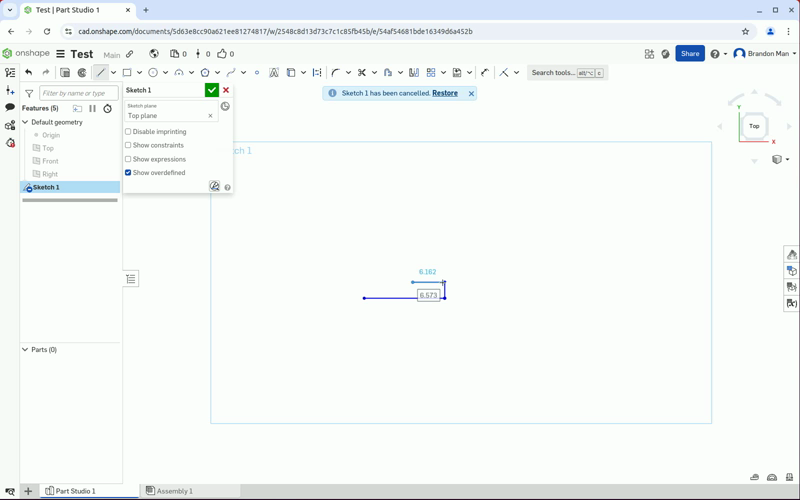
mouse_move(412, 250)
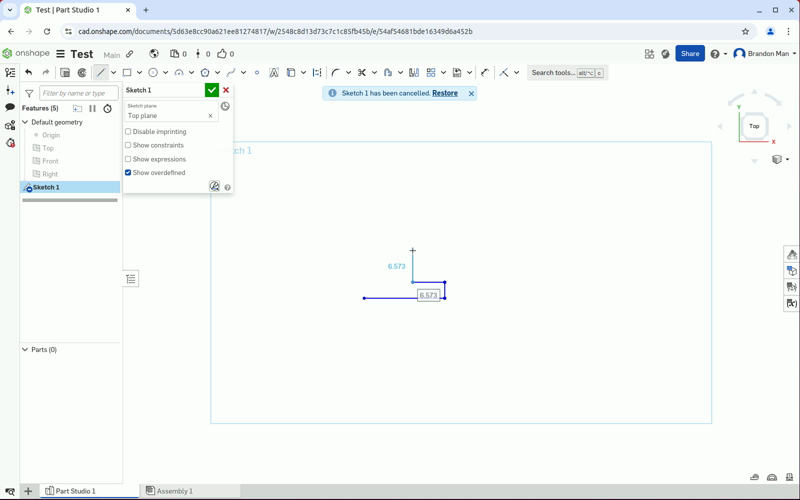
click(412, 250)
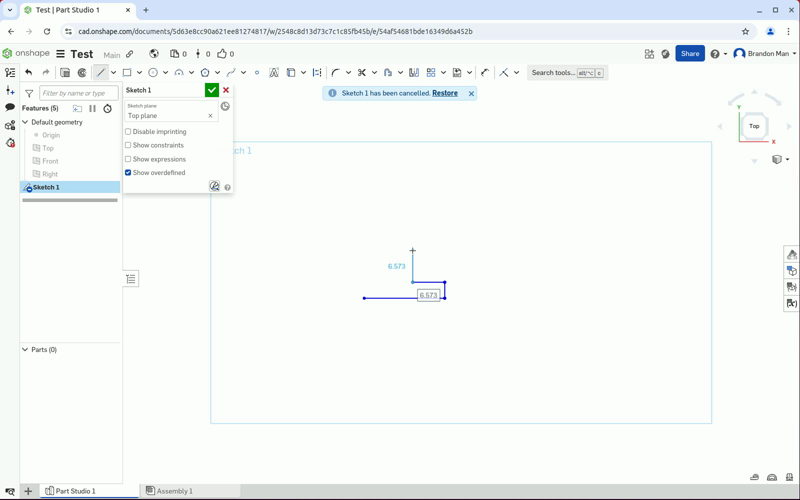
key_up(shift)
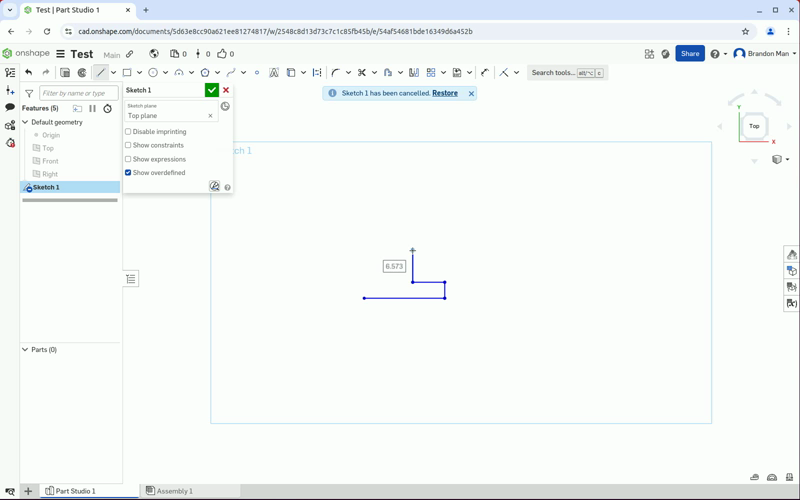
key_down(shift)
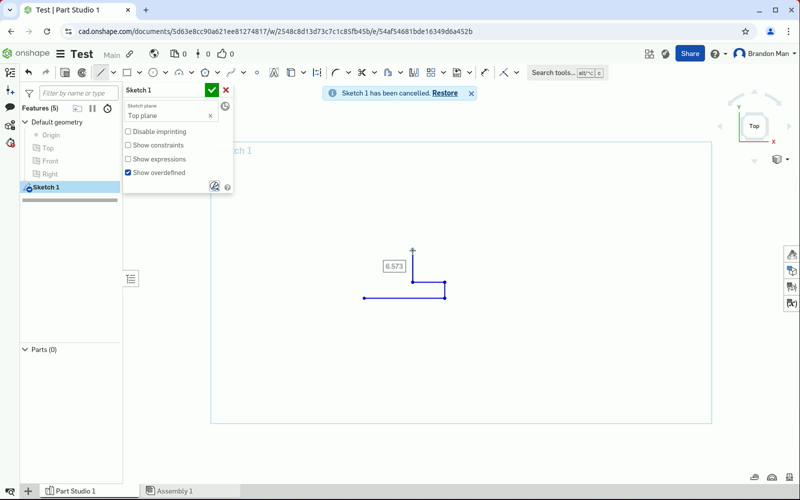
mouse_move(442, 250)
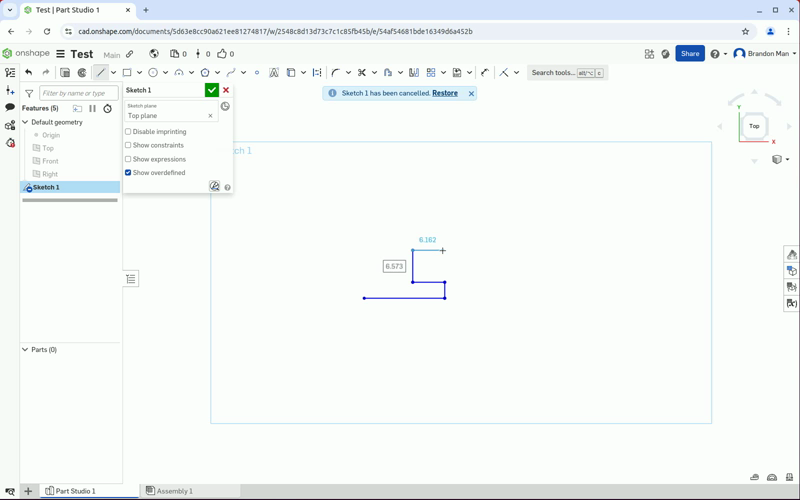
mouse_move(444, 250)
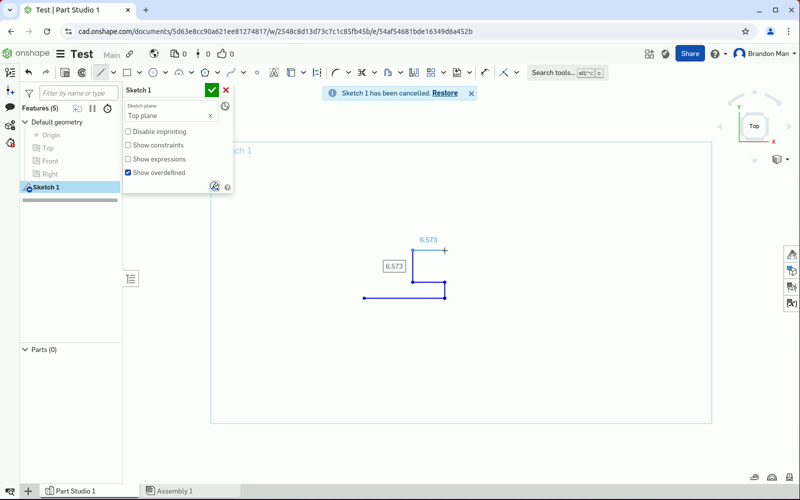
click(444, 250)
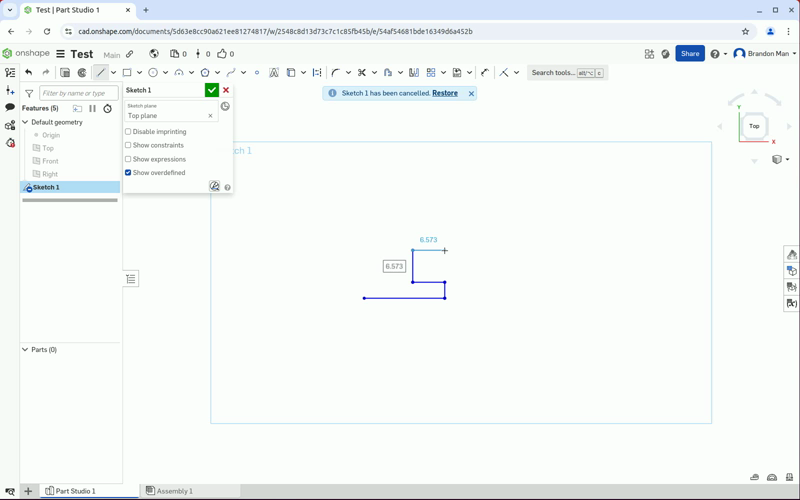
key_up(shift)
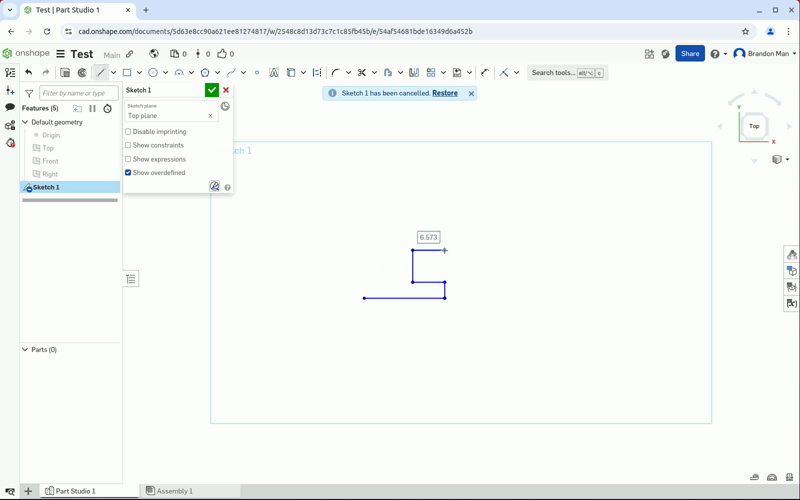
key_down(shift)
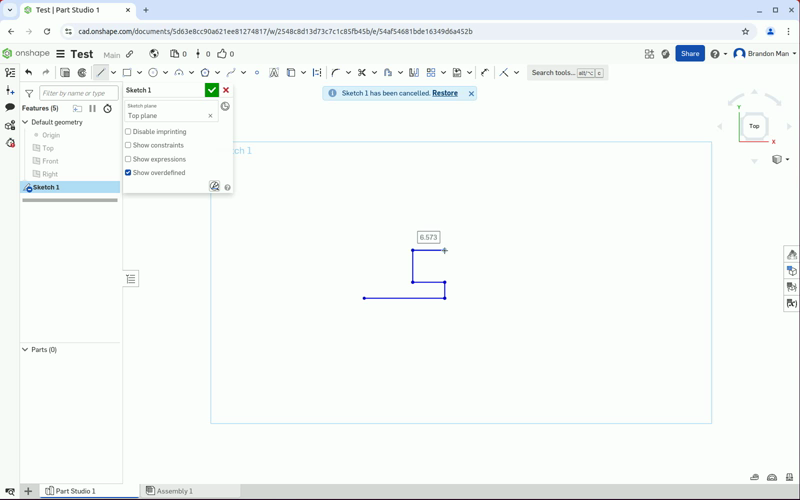
mouse_move(474, 250)
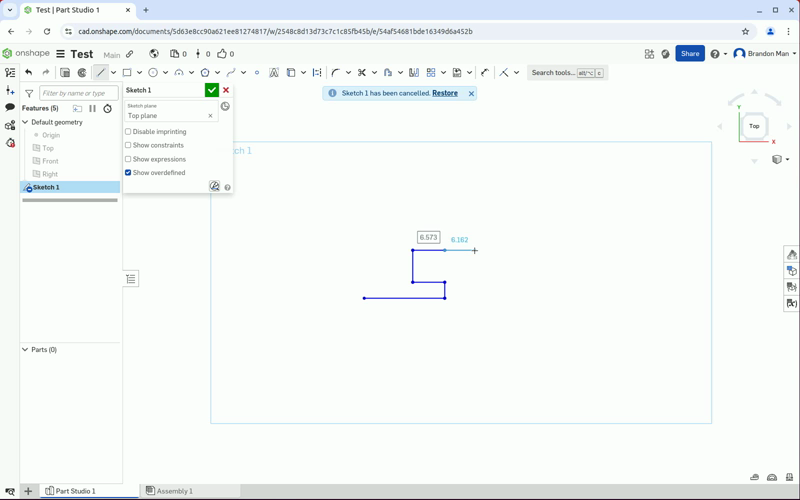
mouse_move(444, 234)
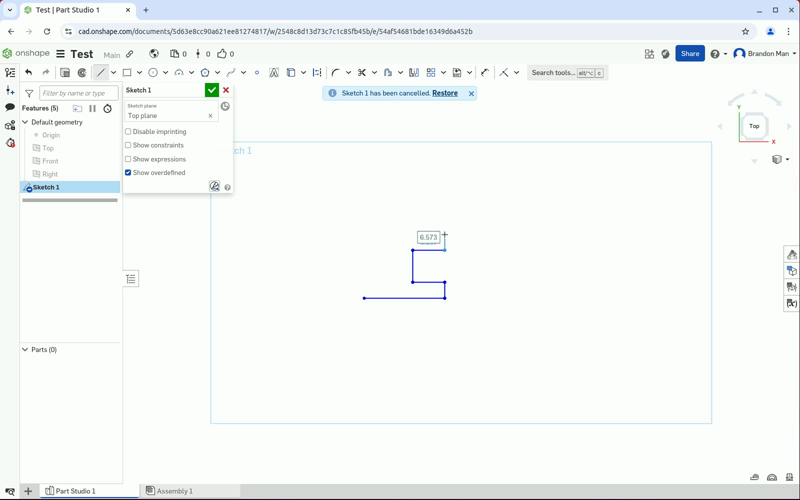
click(444, 234)
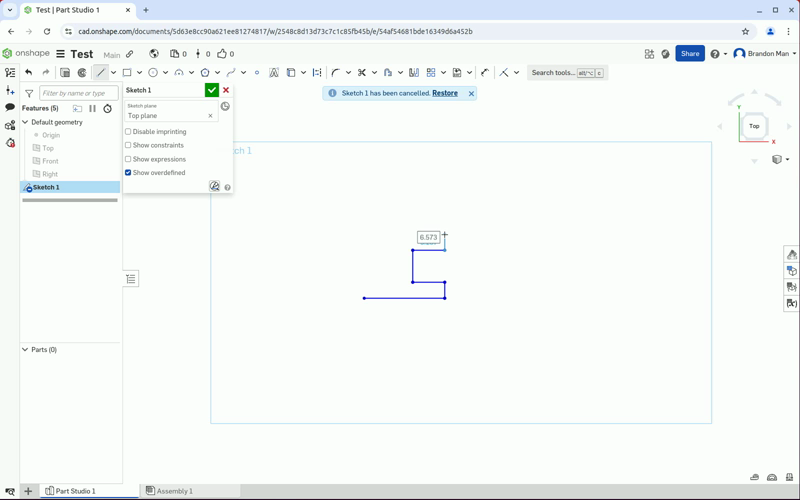
key_up(shift)
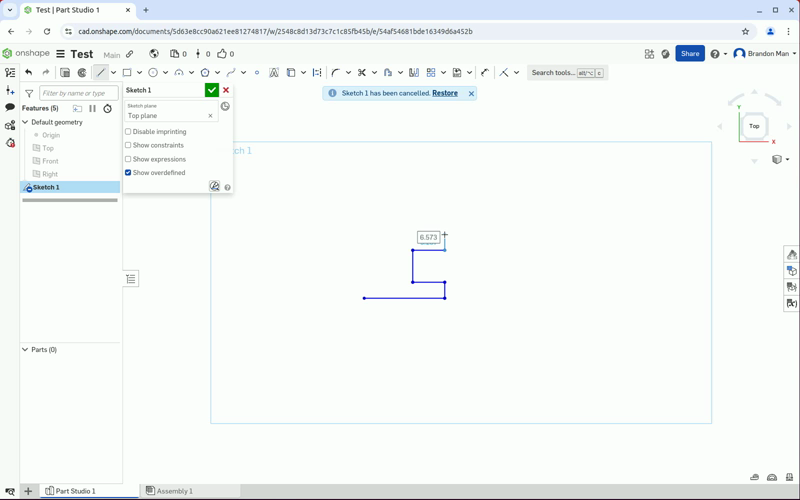
key_down(shift)
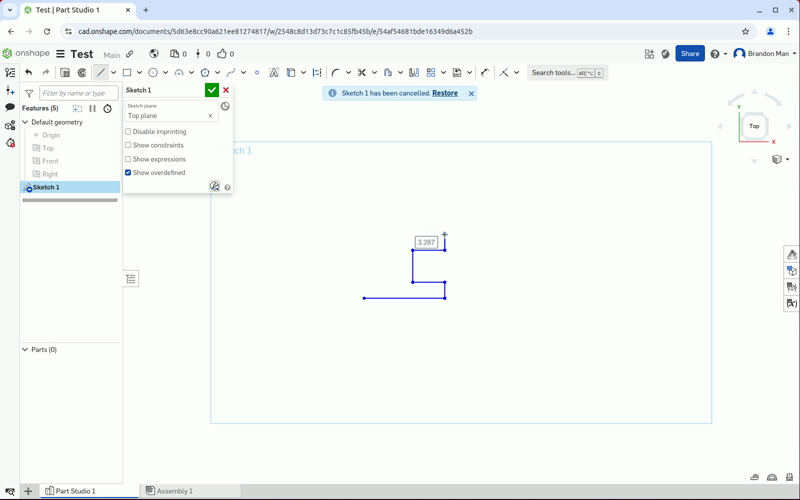
mouse_move(364, 234)
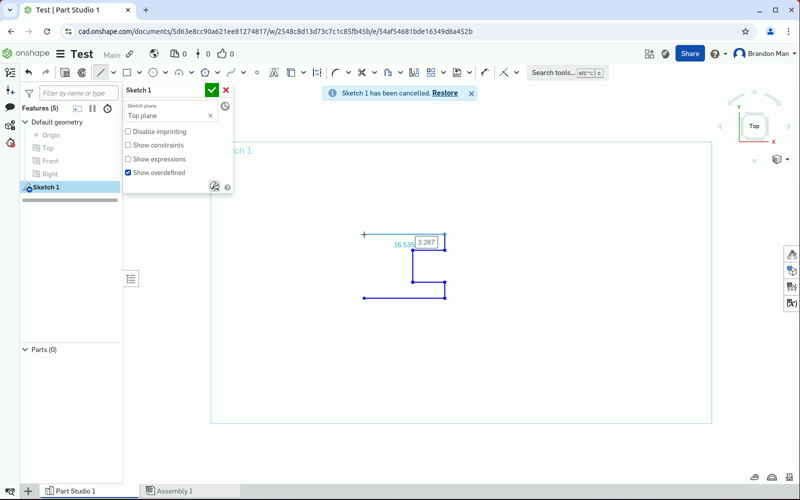
click(364, 234)
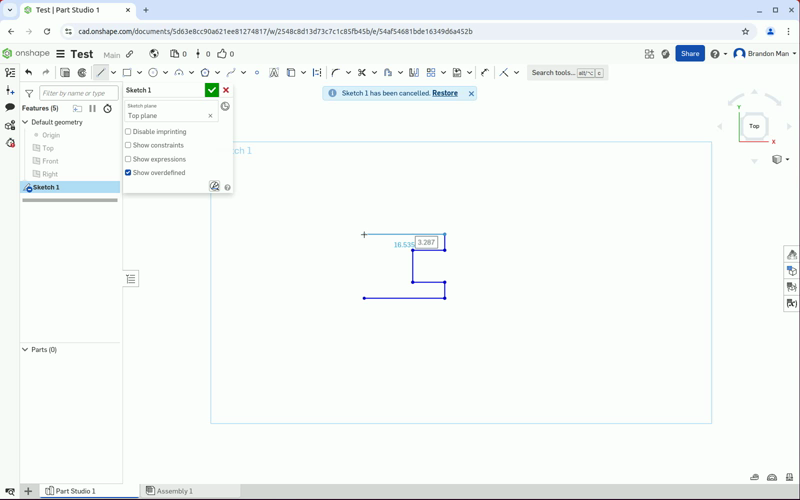
key_up(shift)
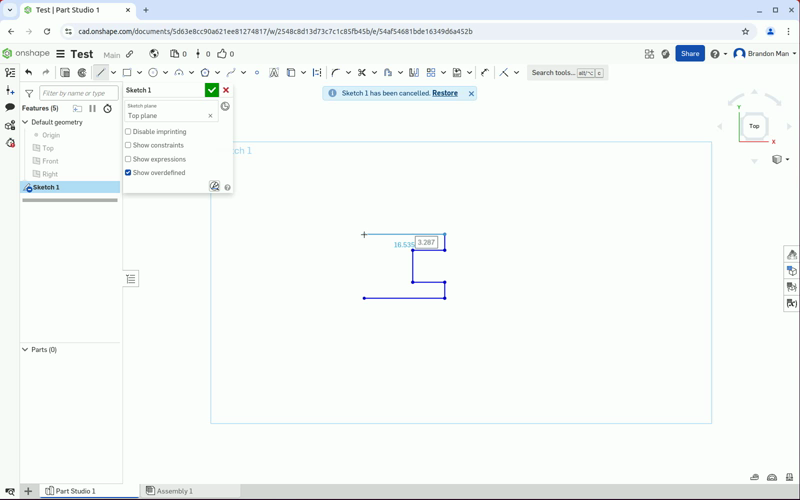
key_down(shift)
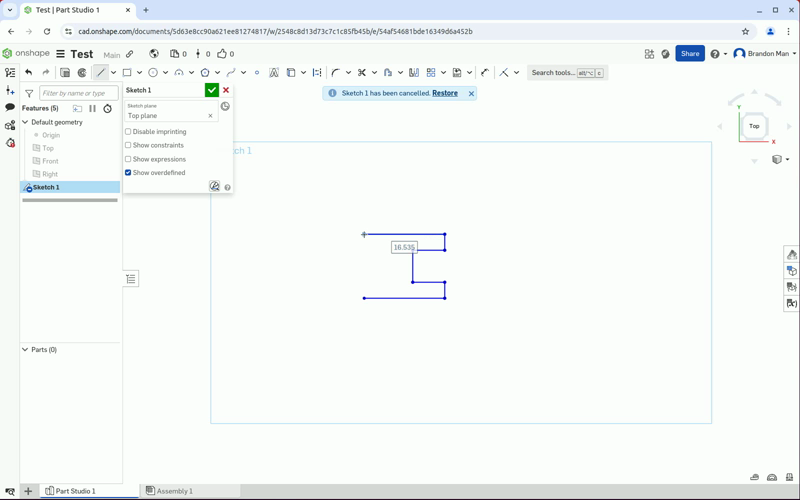
mouse_move(394, 234)
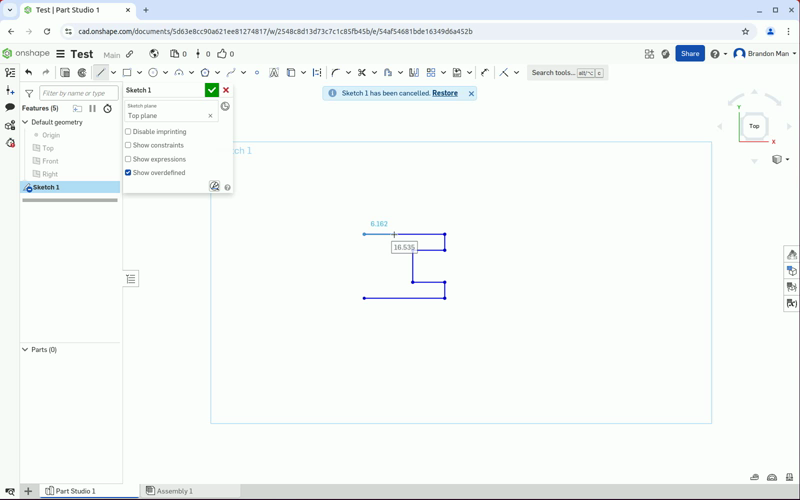
mouse_move(364, 250)
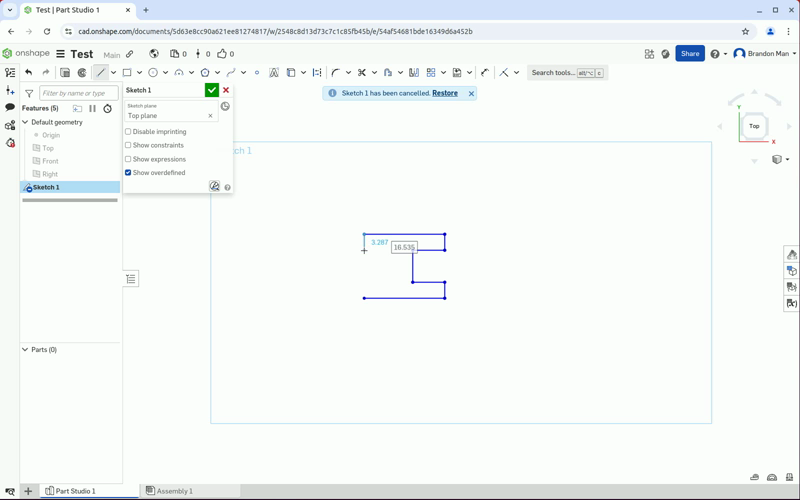
click(364, 250)
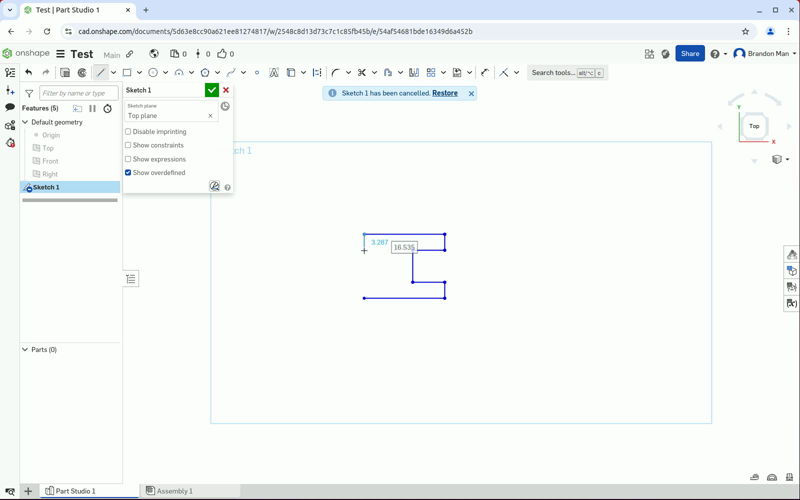
key_up(shift)
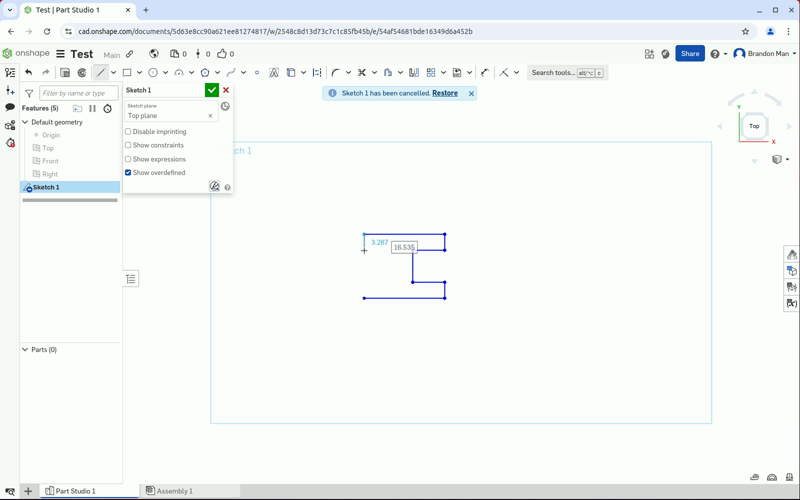
key_down(shift)
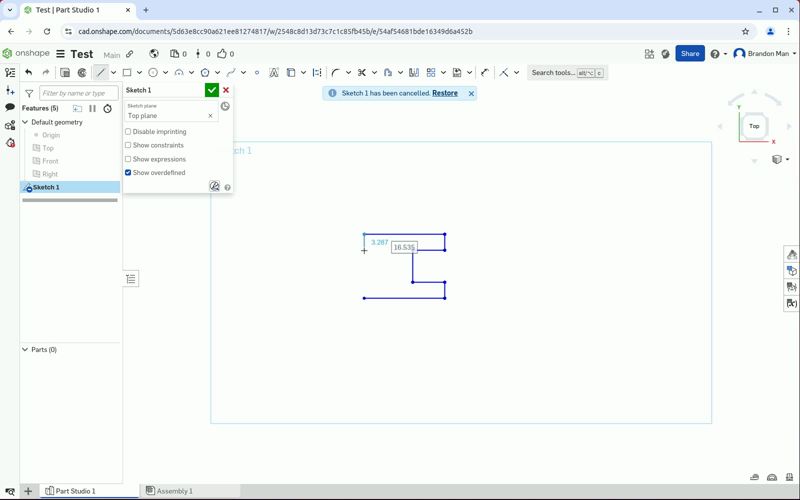
mouse_move(394, 250)
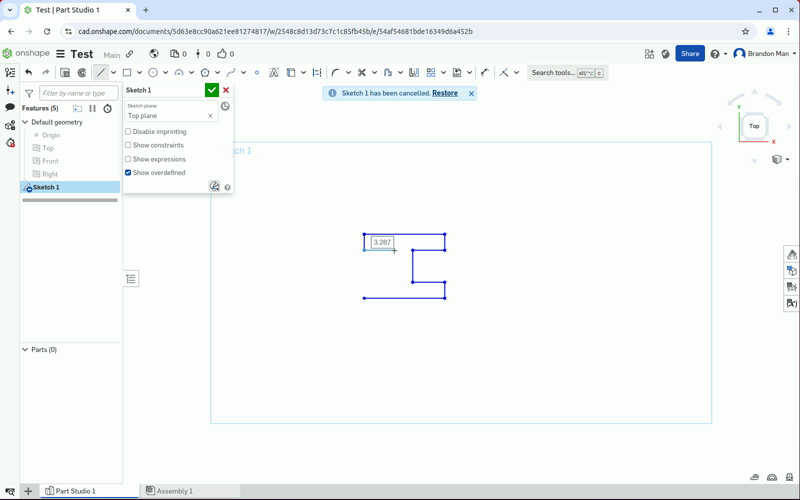
mouse_move(364, 282)
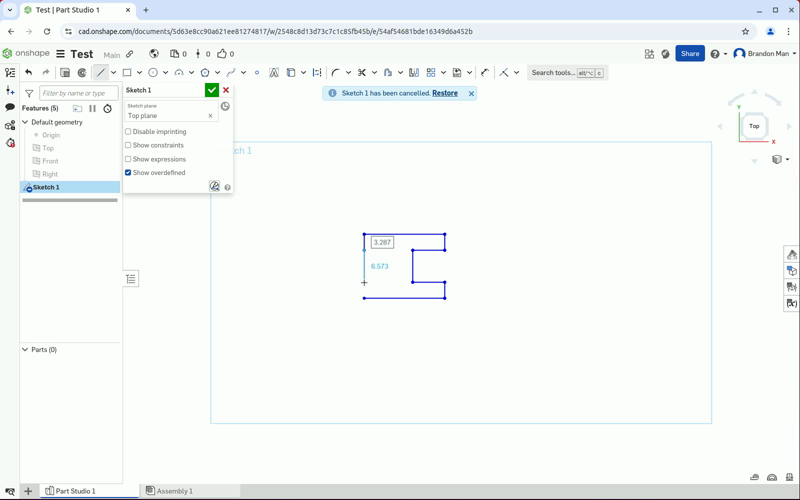
click(364, 282)
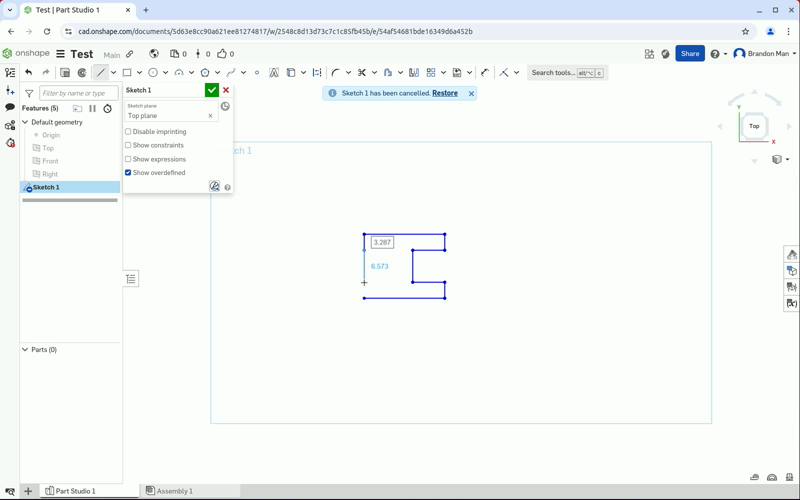
key_up(shift)
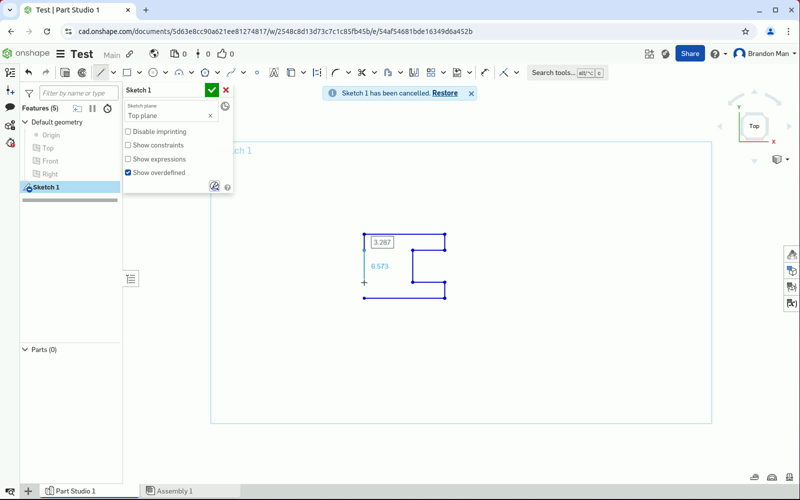
mouse_move(394, 282)
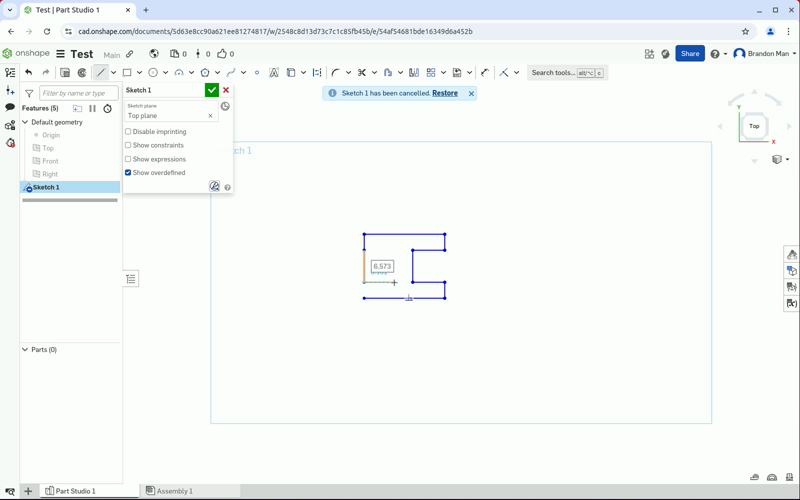
key_down(shift)
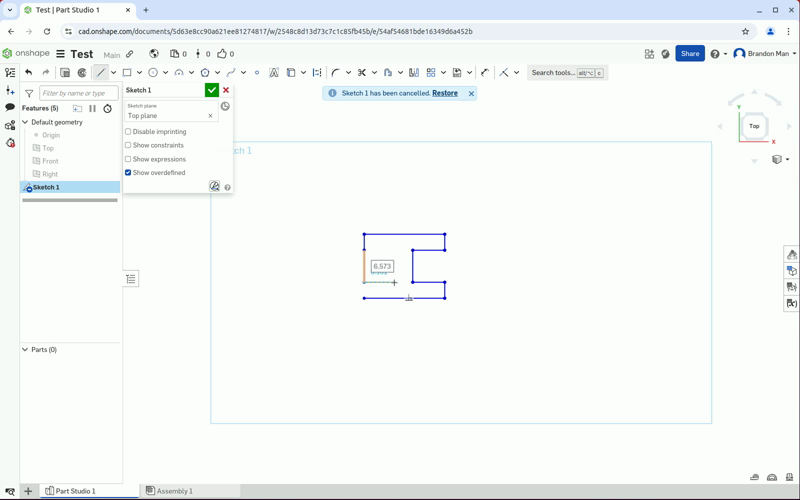
mouse_move(364, 298)
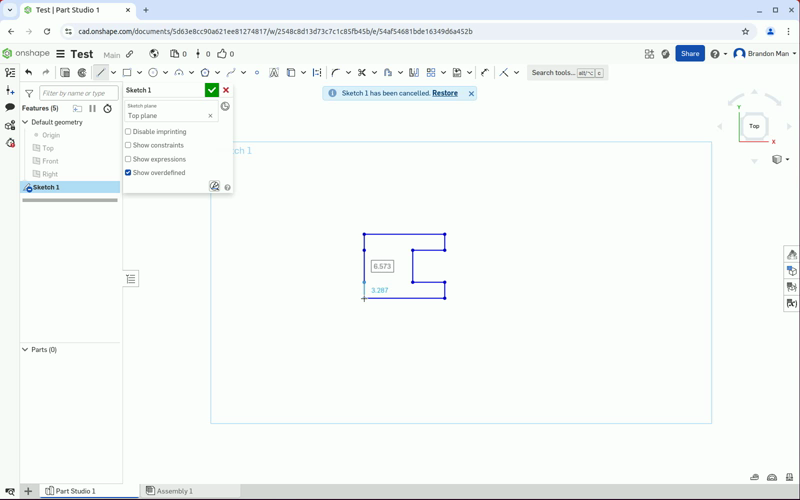
key_up(shift)
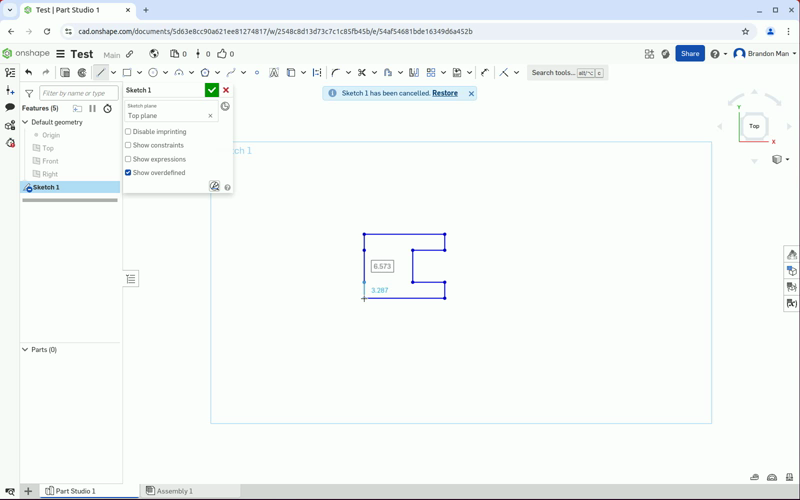
click(364, 298)
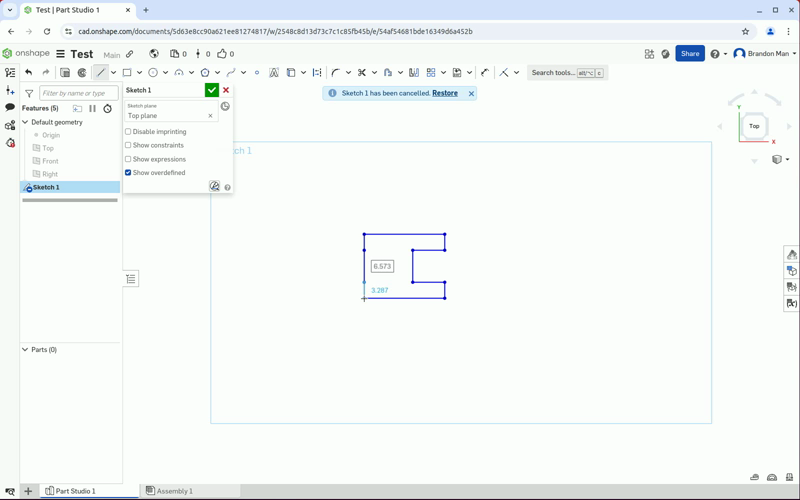
key(esc)
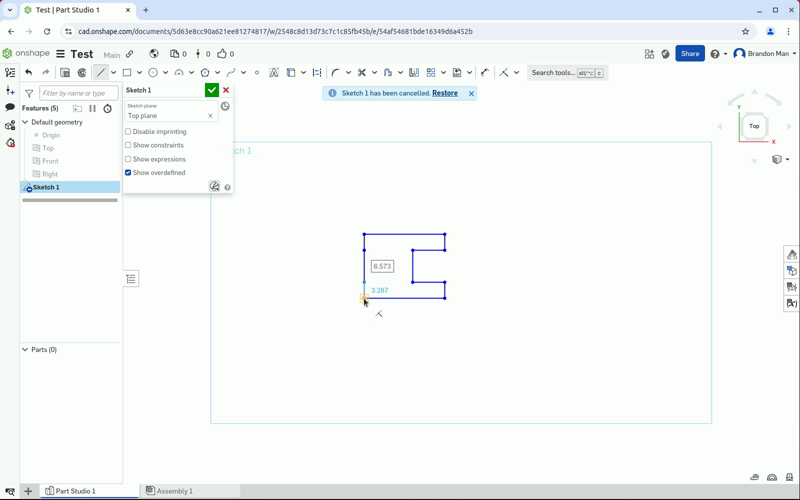
mouse_move(371, 272)
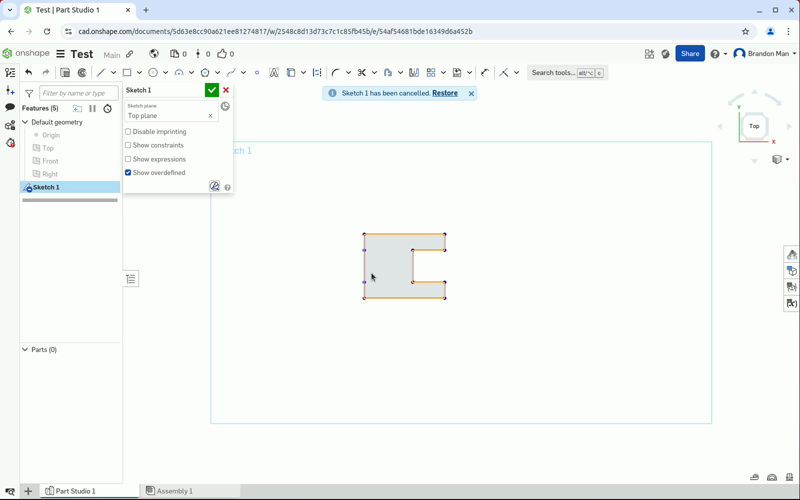
click(371, 272)
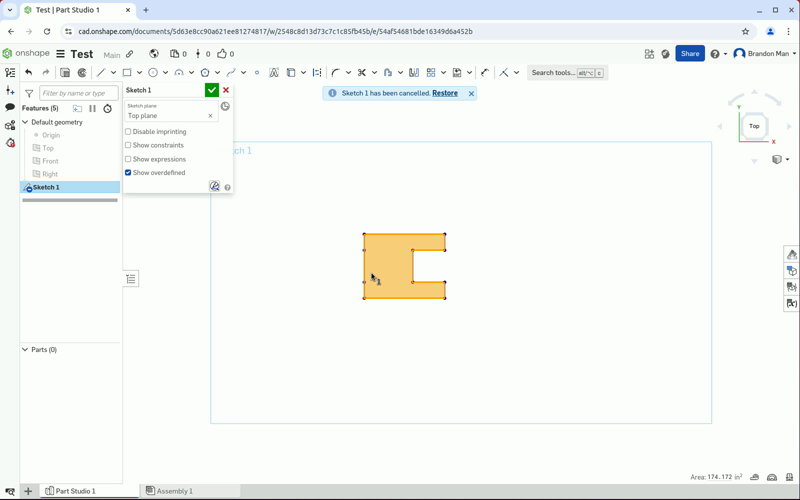
mouse_move(73, 352)
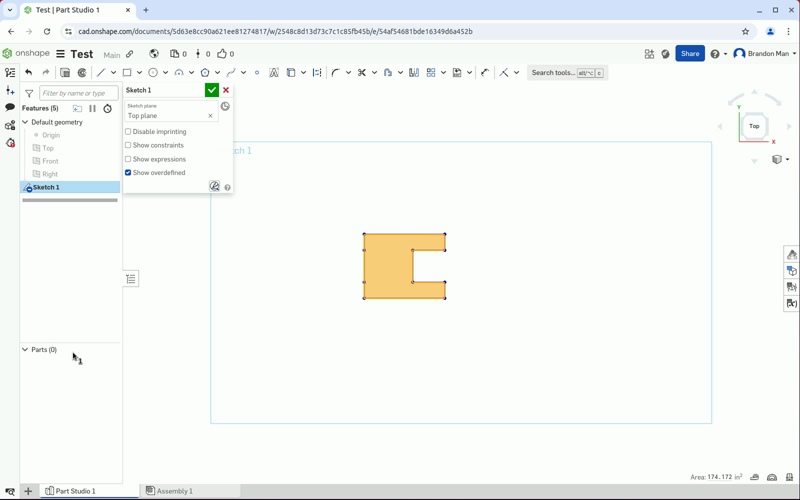
key(shift+y)
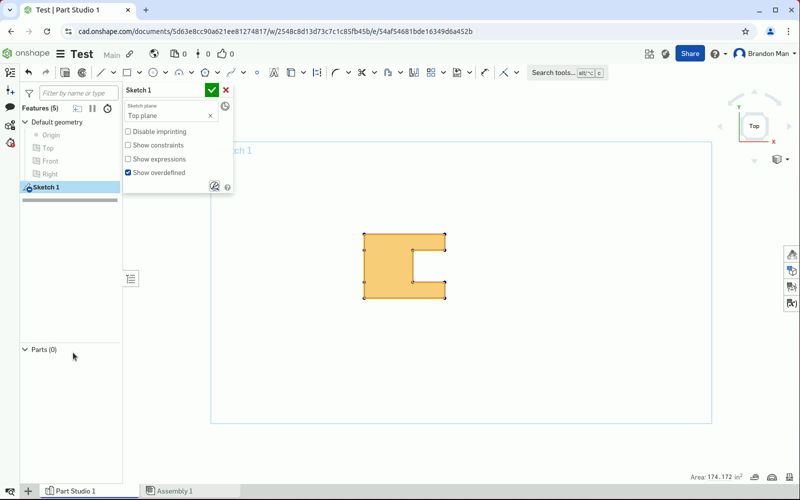
key(shift+e)
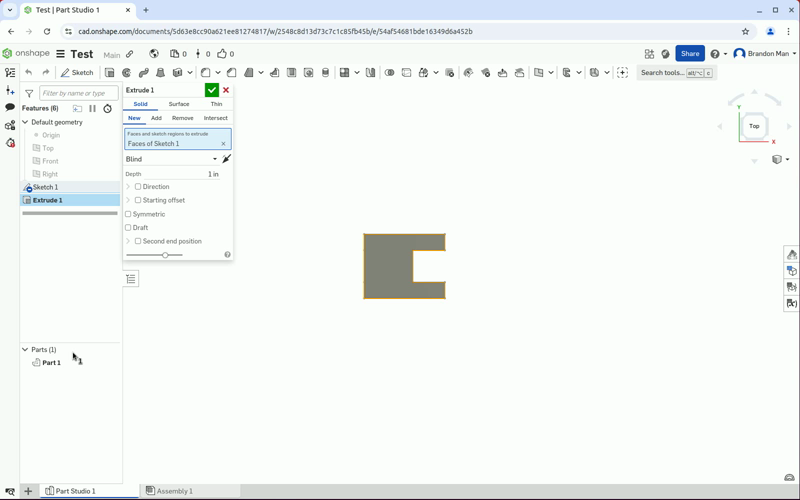
mouse_move(143, 106)
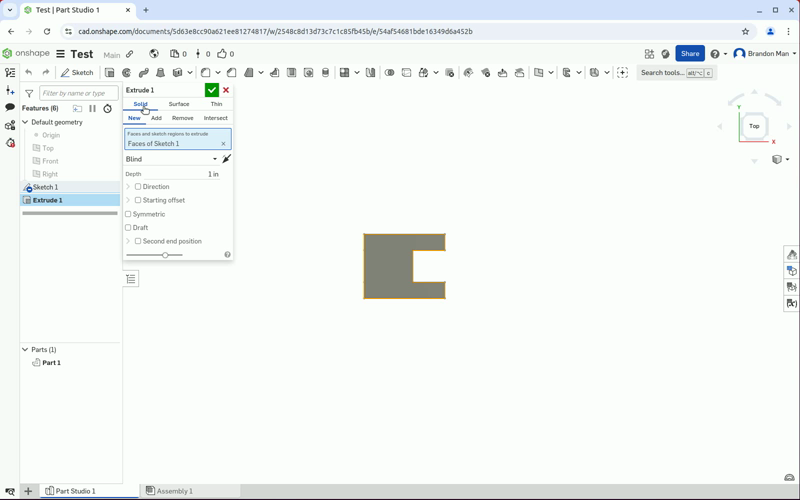
click(143, 106)
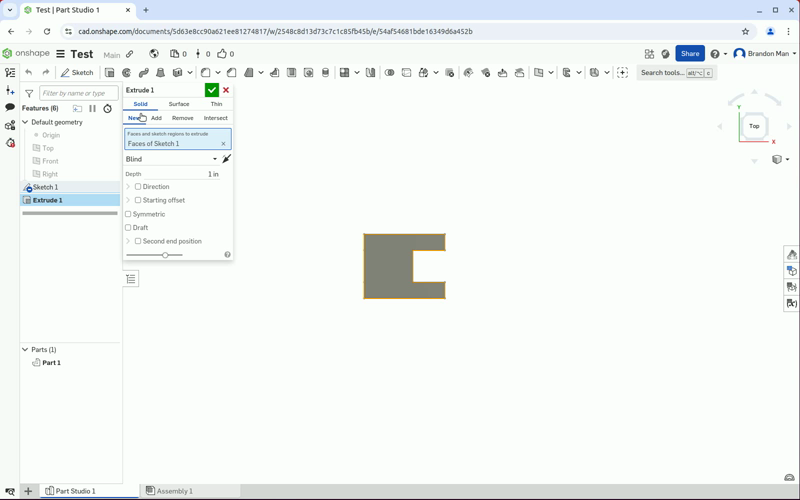
mouse_move(137, 120)
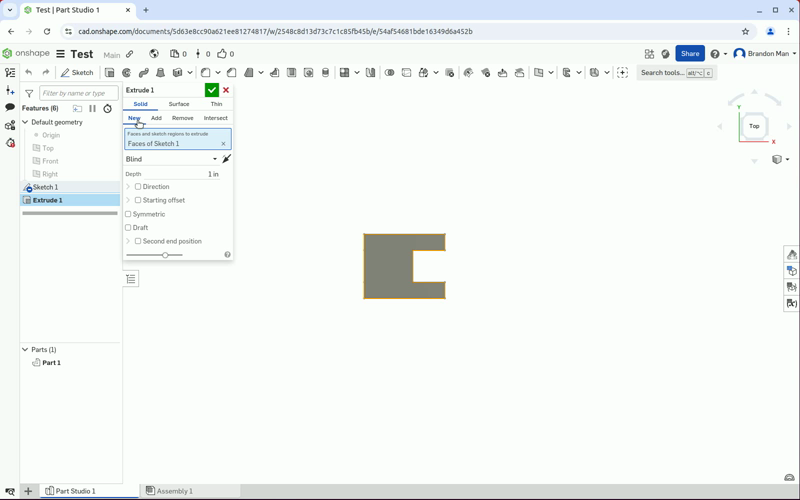
click(137, 120)
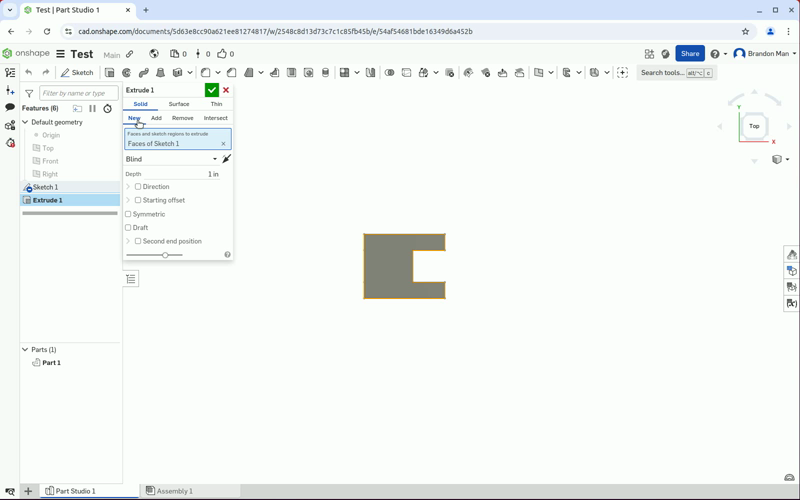
key(tab, 4)
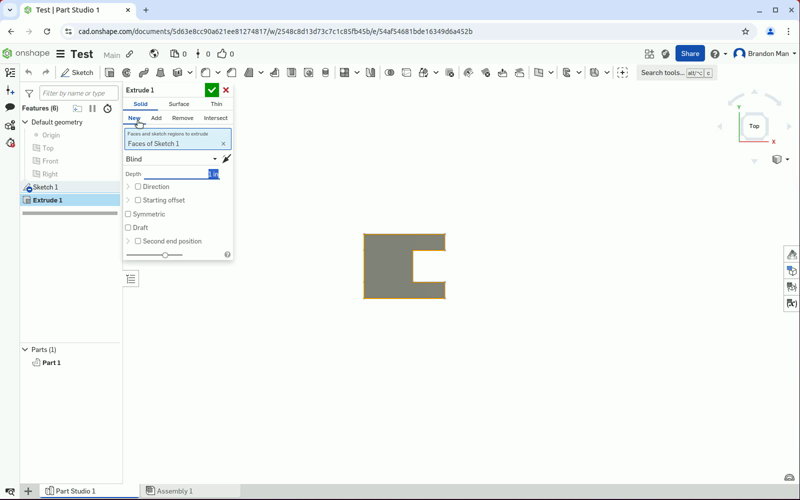
text(6.499)
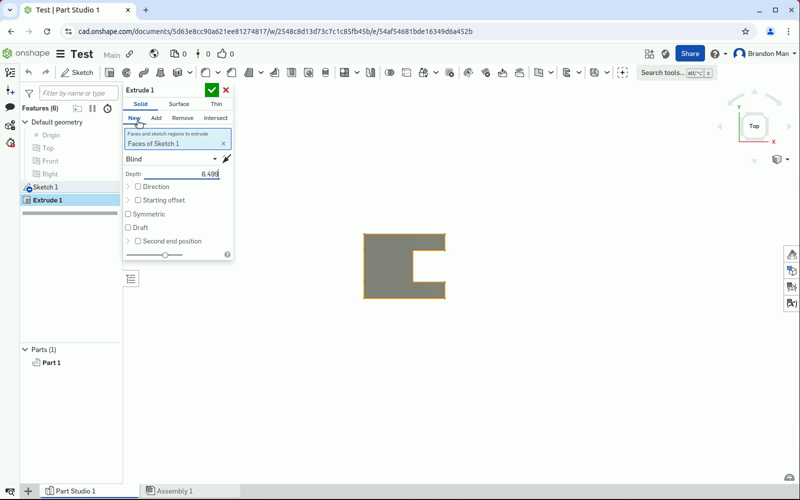
key(enter)
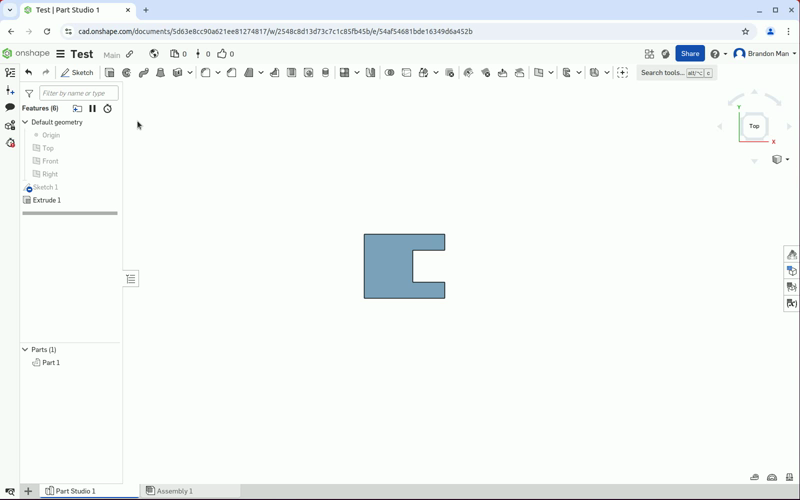
key(shift+h)
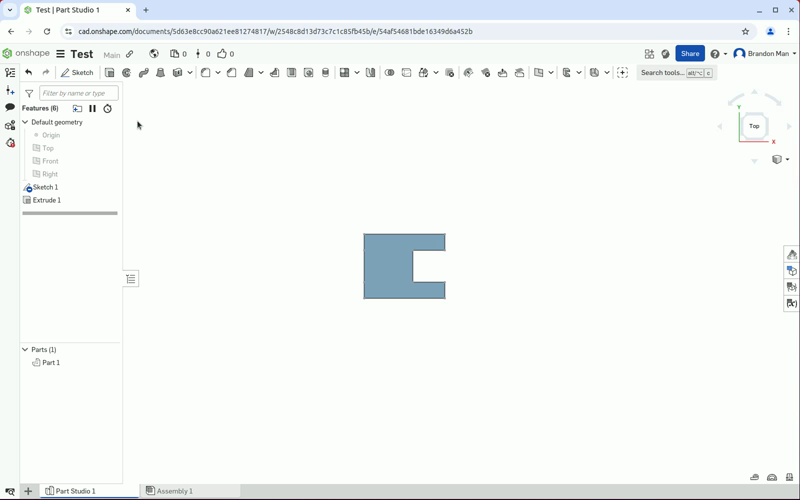
key(shift+h)
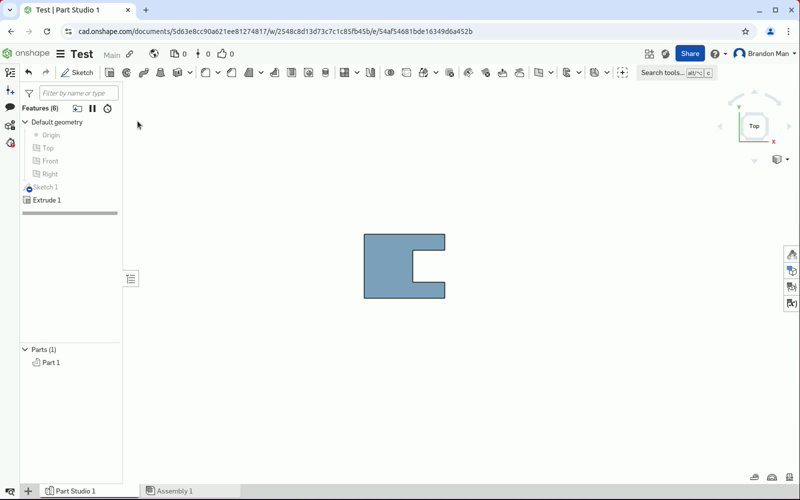
mouse_move(73, 189)
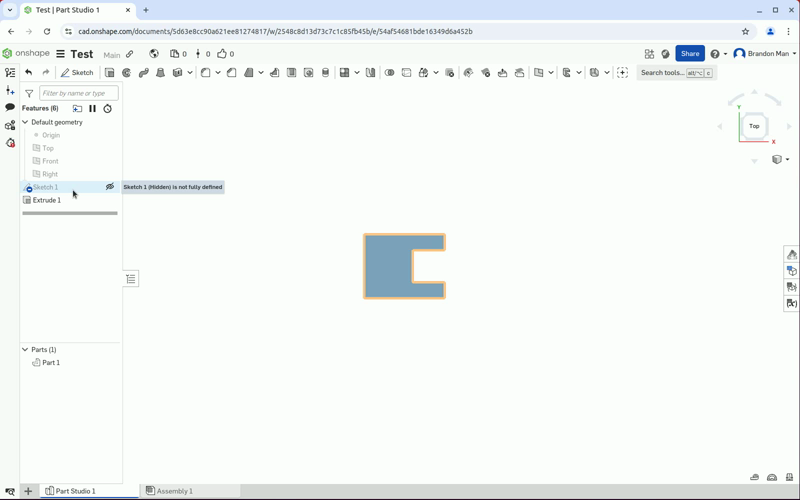
click(73, 189)
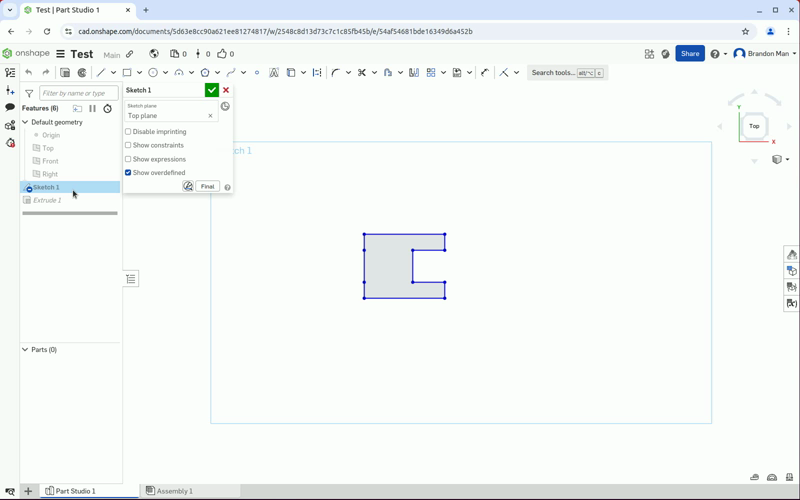
mouse_move(229, 92)
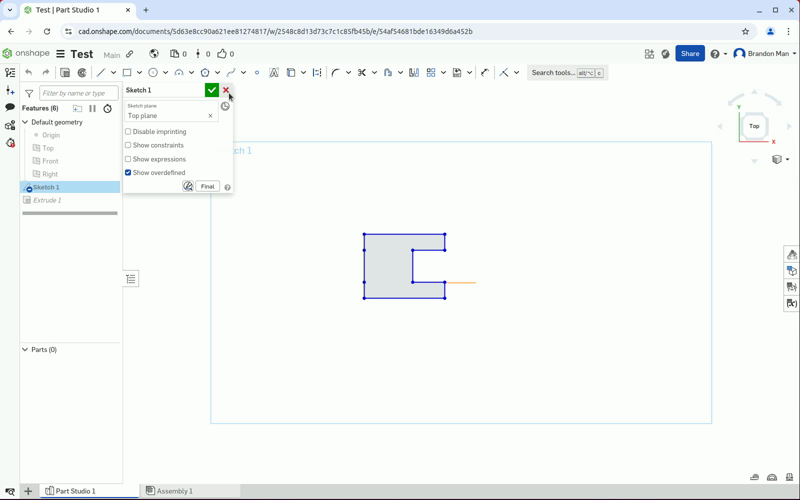
click(229, 92)
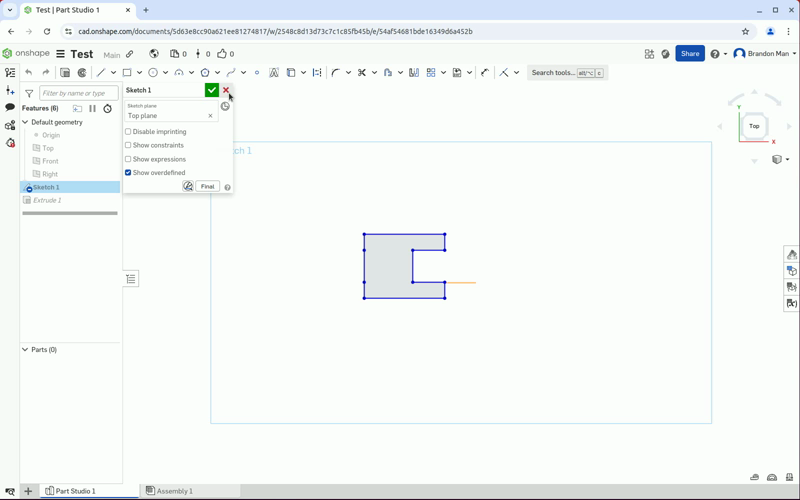
key(shift+s)
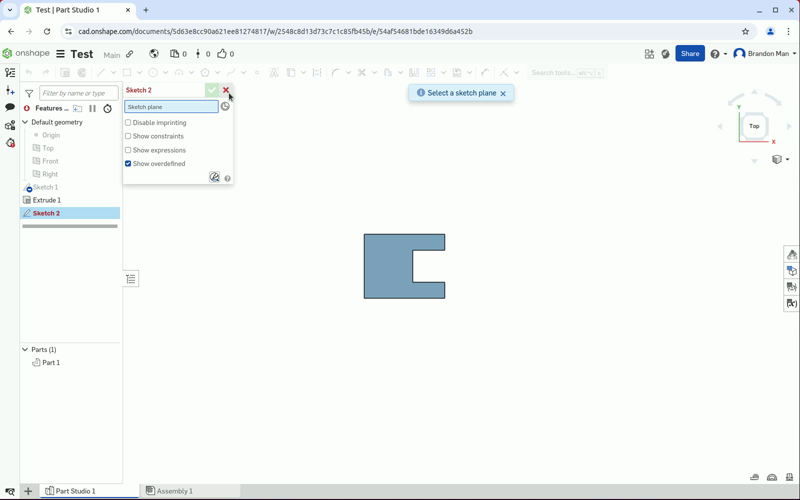
mouse_move(73, 150)
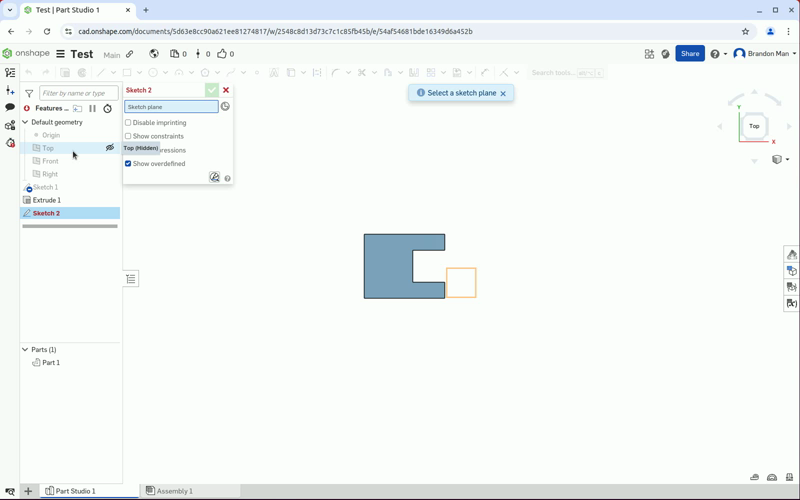
click(73, 150)
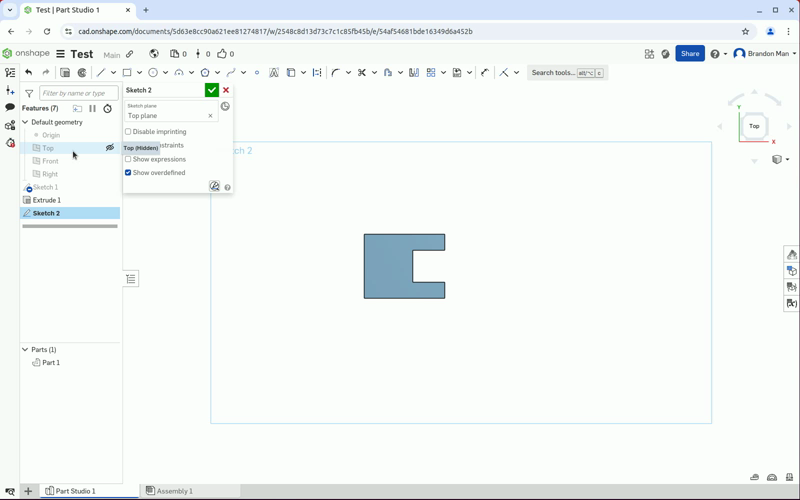
mouse_move(73, 352)
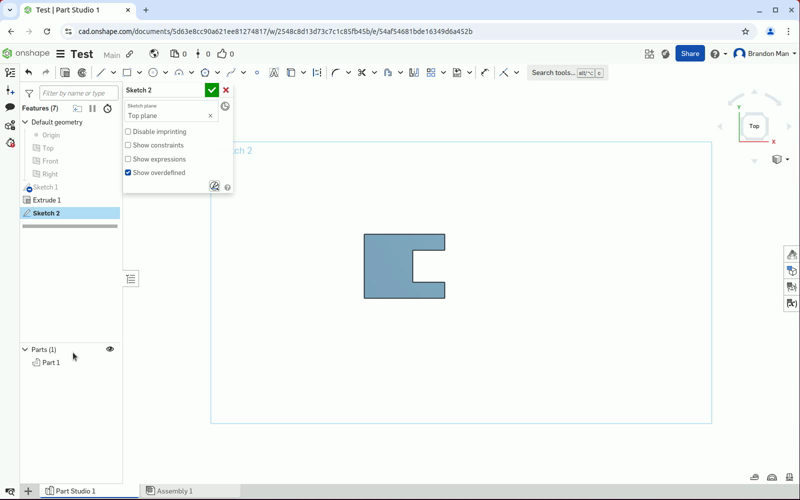
key(y)
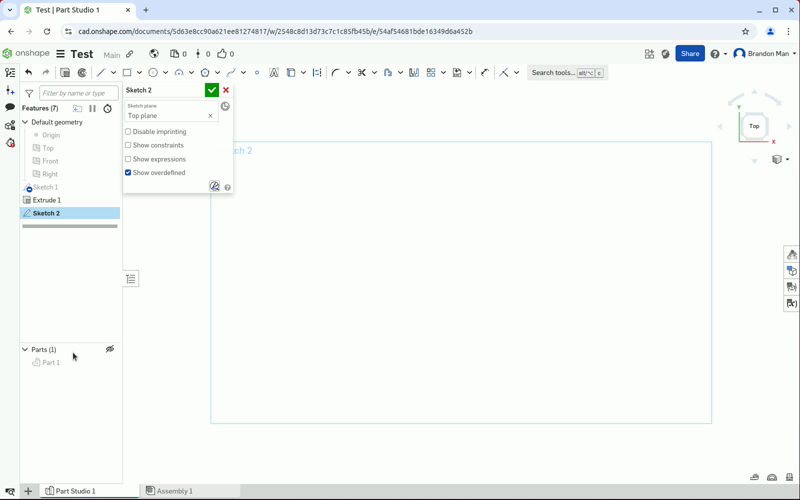
key(l)
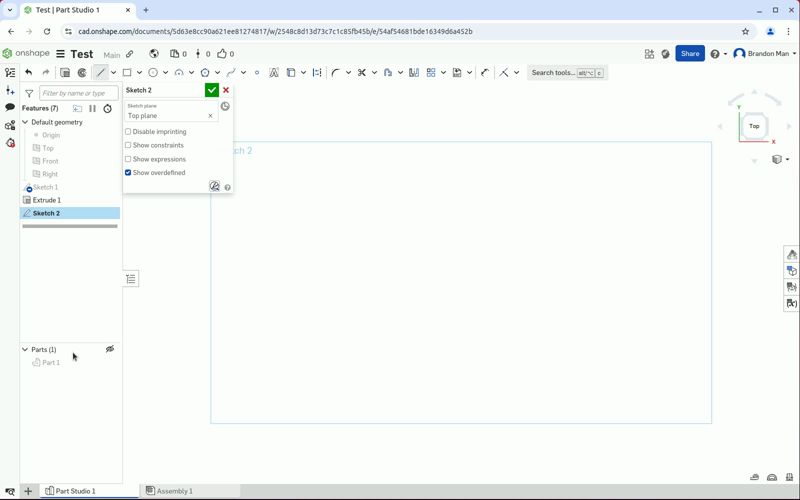
key_down(shift)
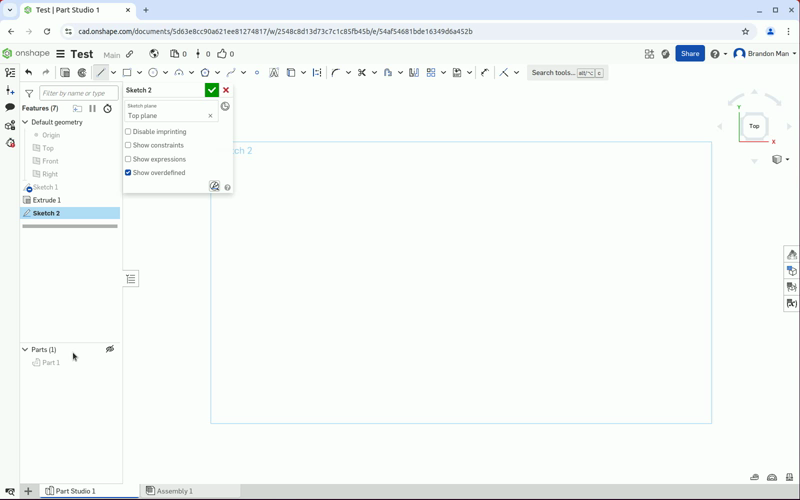
mouse_move(348, 282)
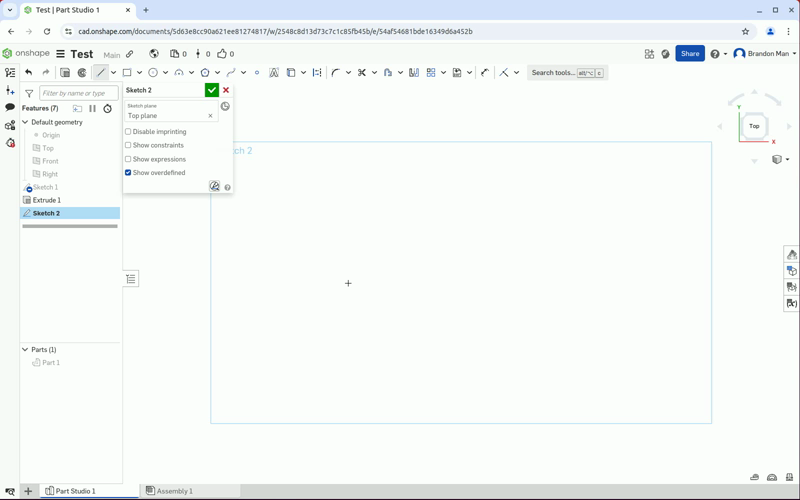
click(348, 282)
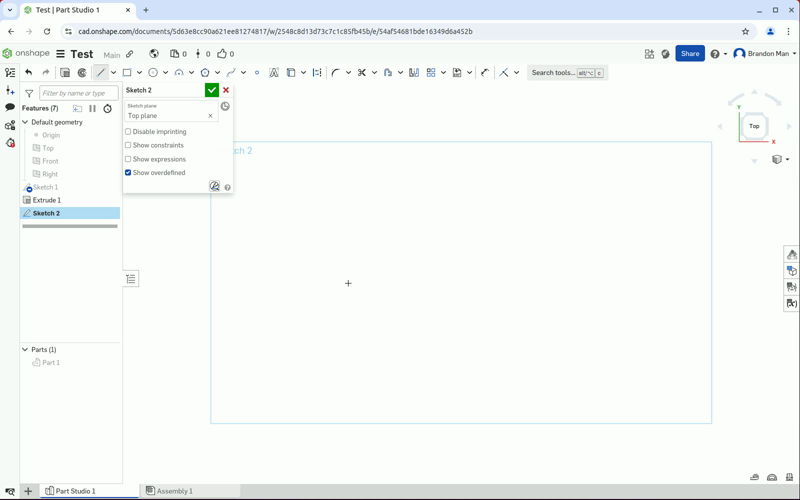
key_up(shift)
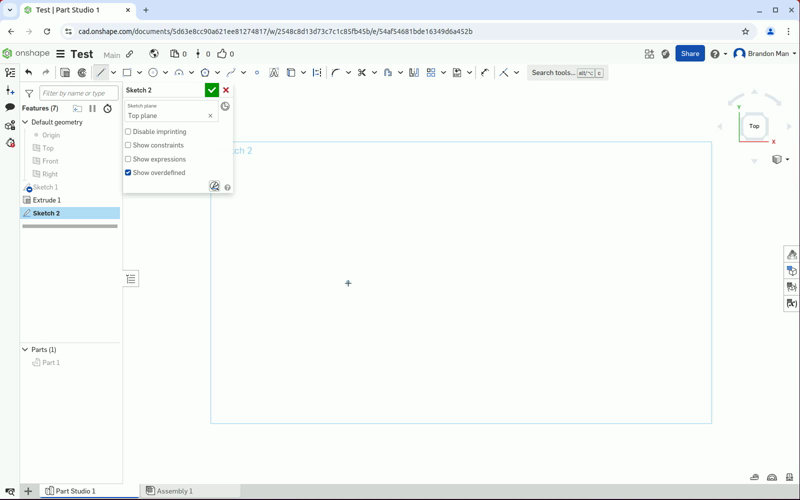
key_down(shift)
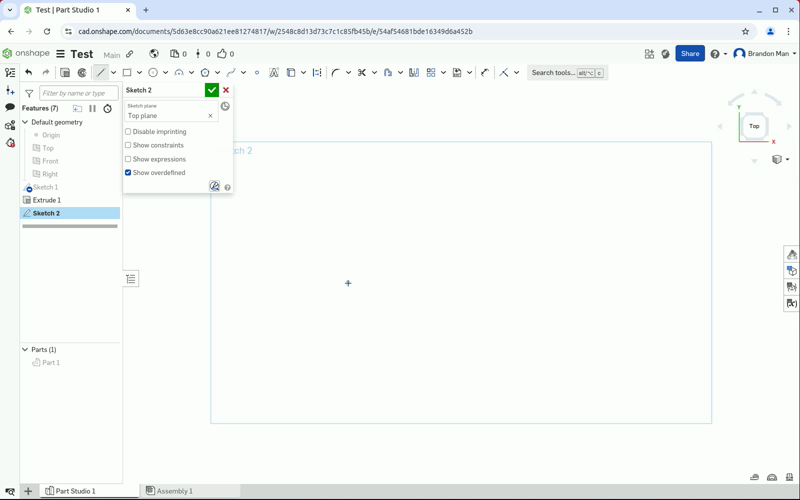
mouse_move(378, 282)
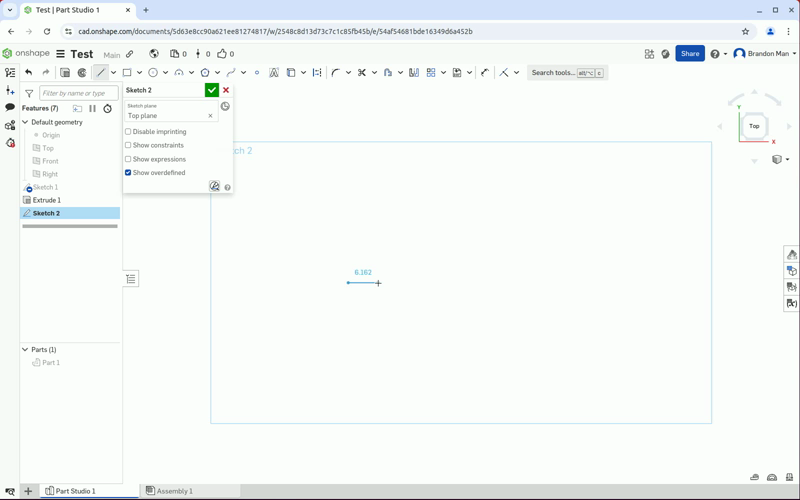
mouse_move(364, 282)
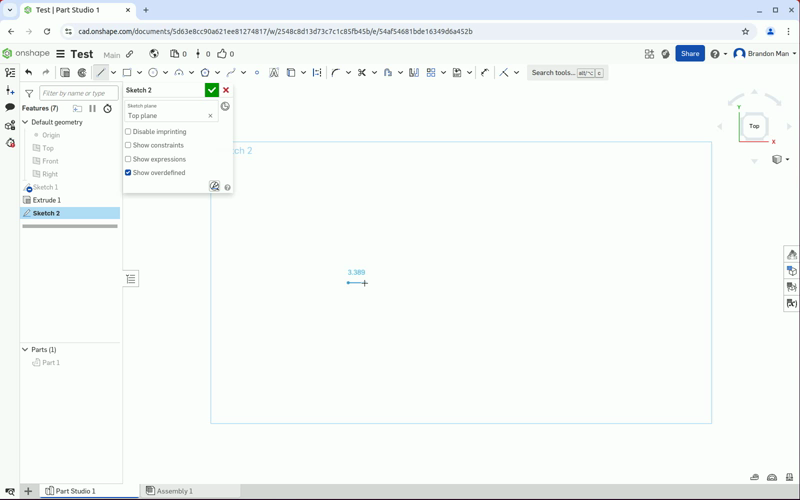
click(364, 282)
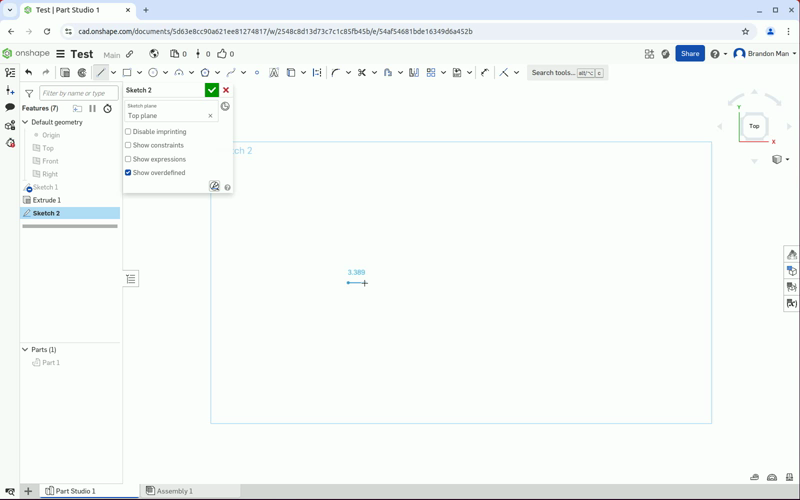
key_up(shift)
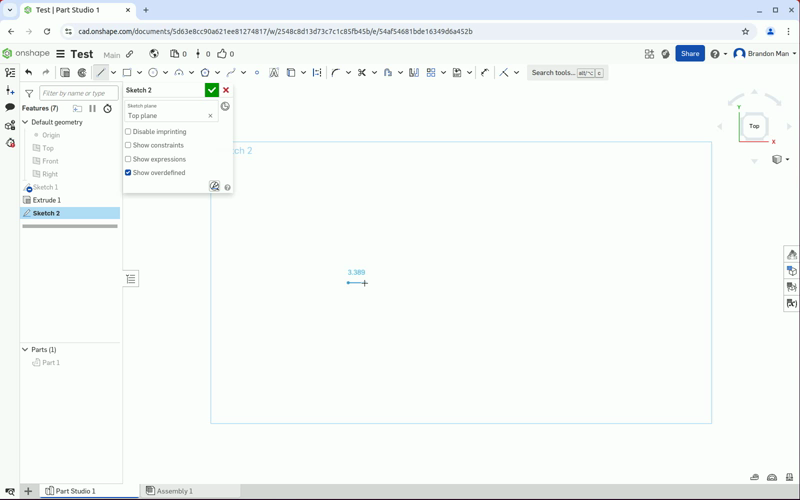
key_down(shift)
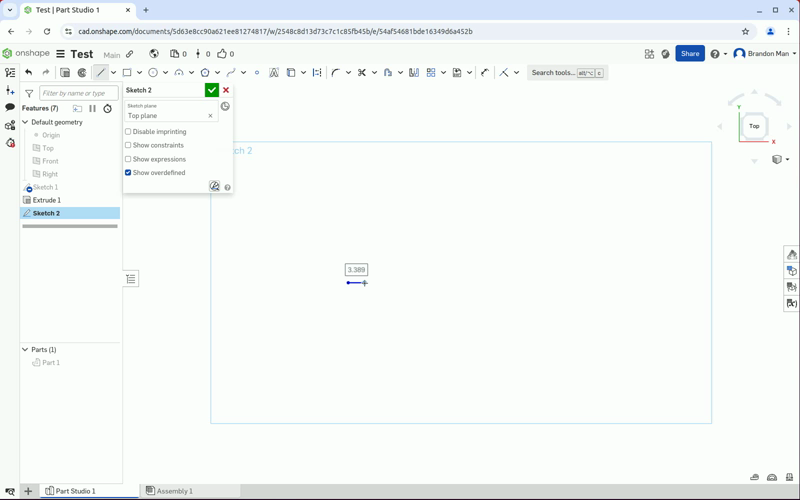
mouse_move(394, 282)
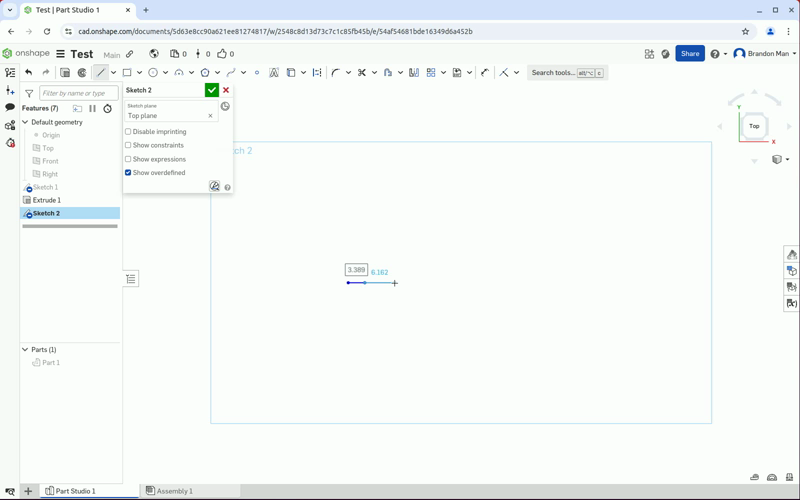
mouse_move(364, 250)
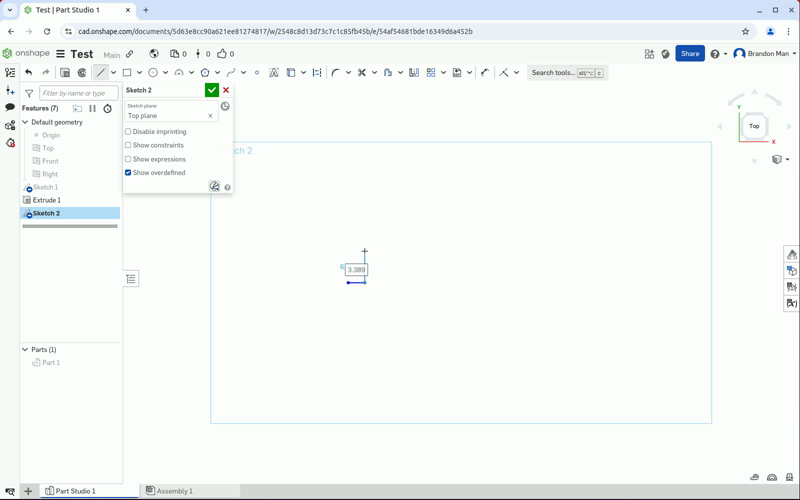
click(364, 250)
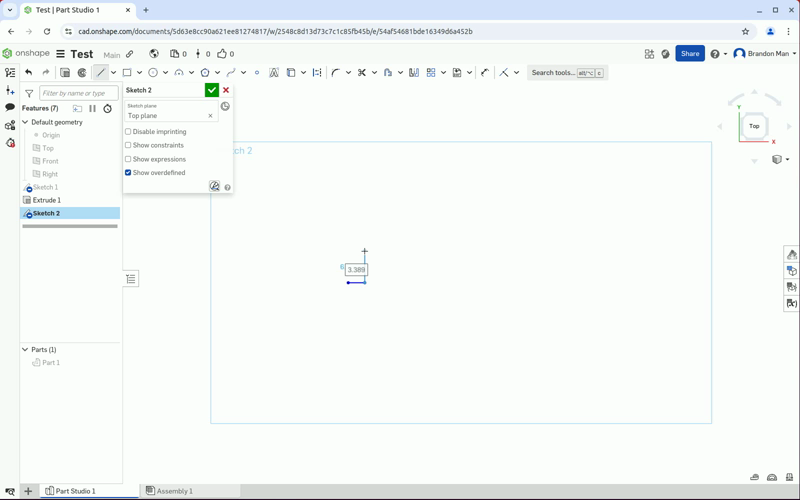
key_up(shift)
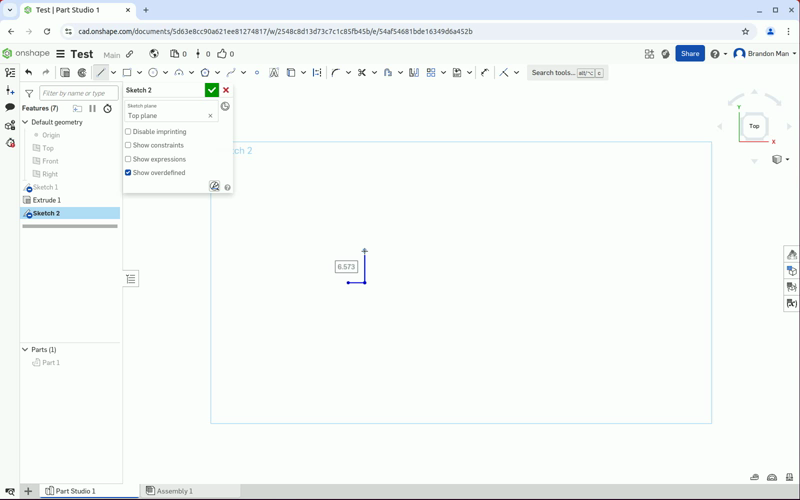
key_down(shift)
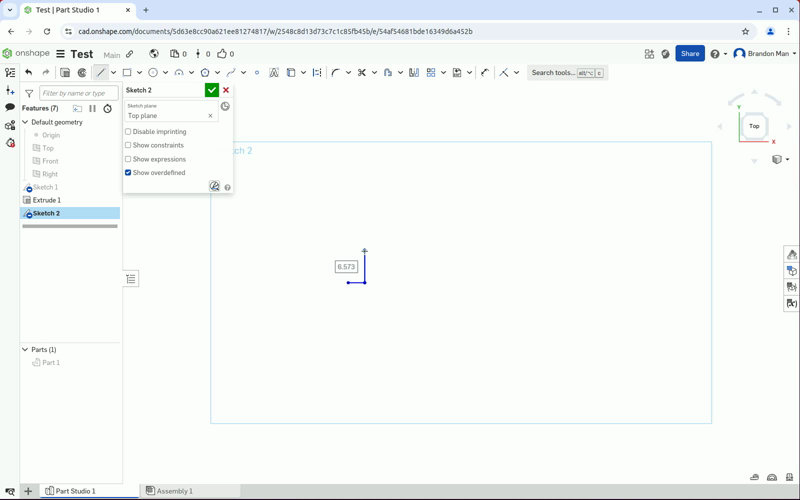
mouse_move(394, 250)
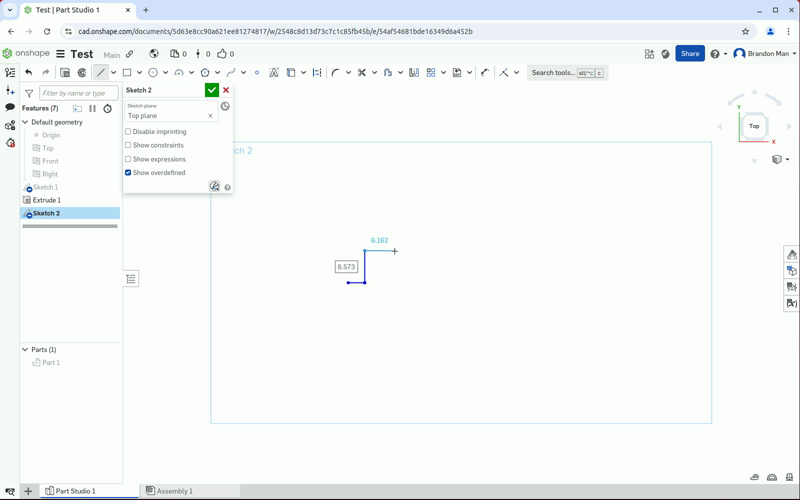
mouse_move(348, 250)
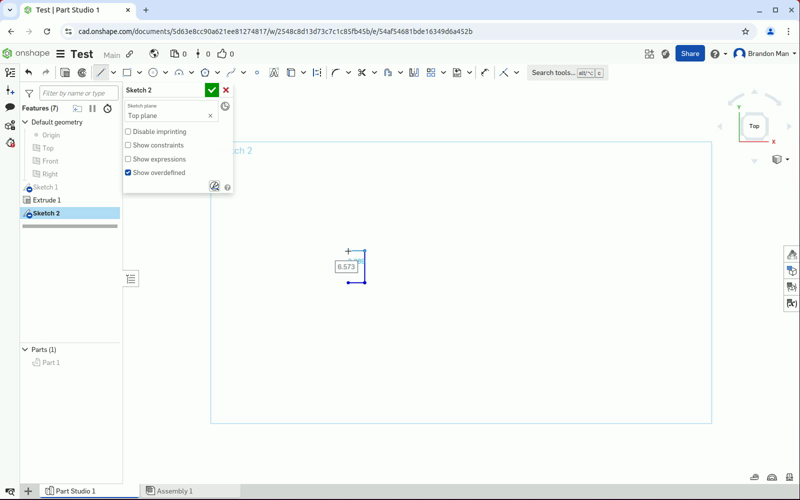
click(348, 250)
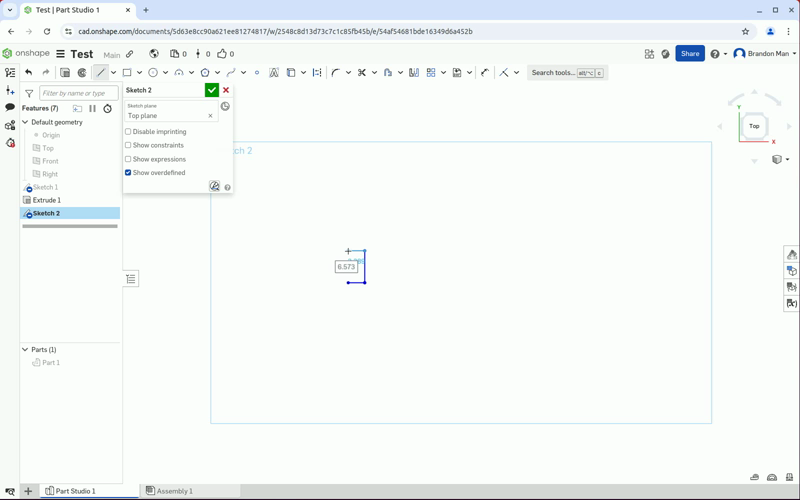
key_up(shift)
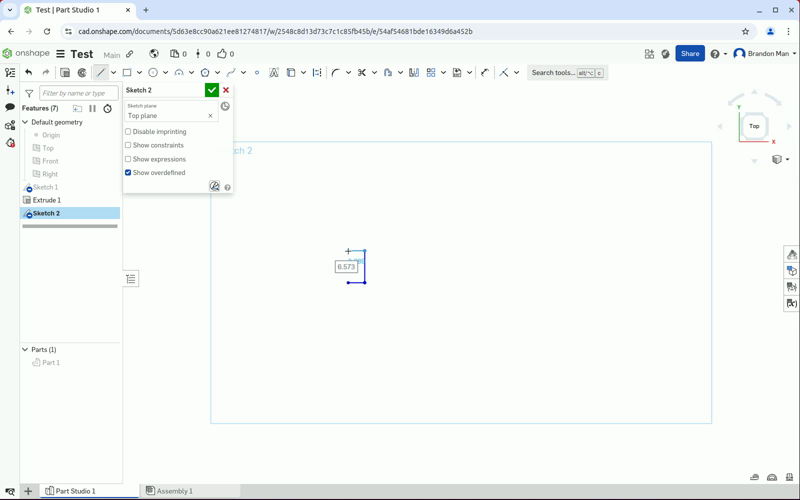
mouse_move(378, 250)
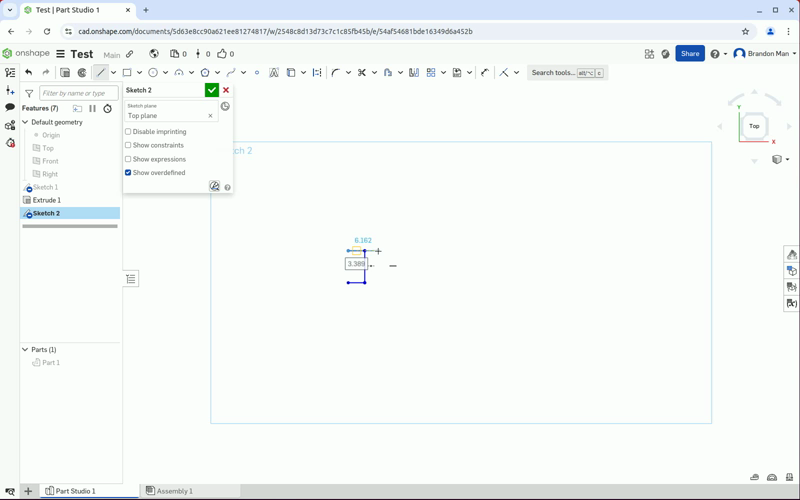
key_down(shift)
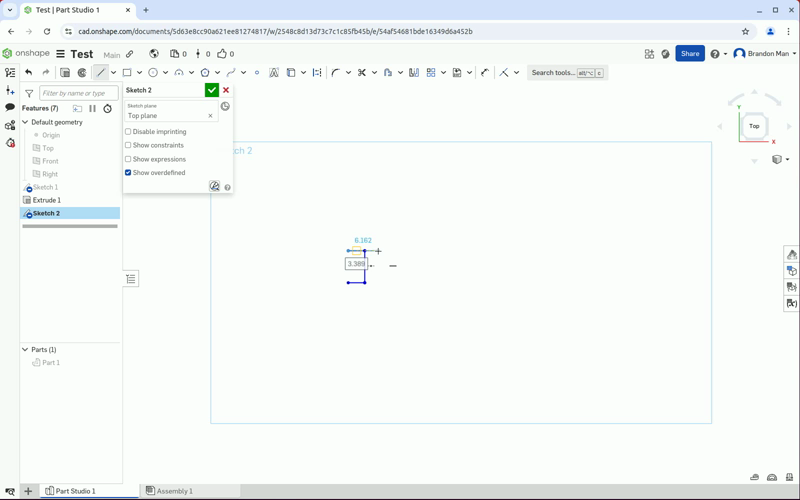
mouse_move(348, 282)
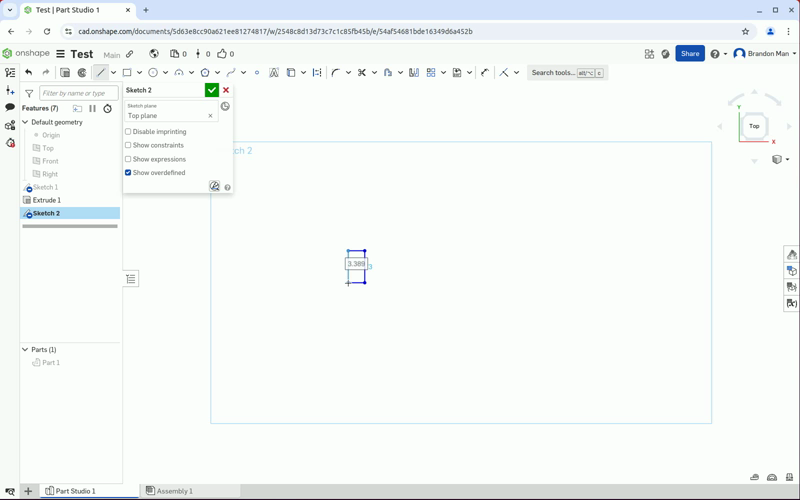
key_up(shift)
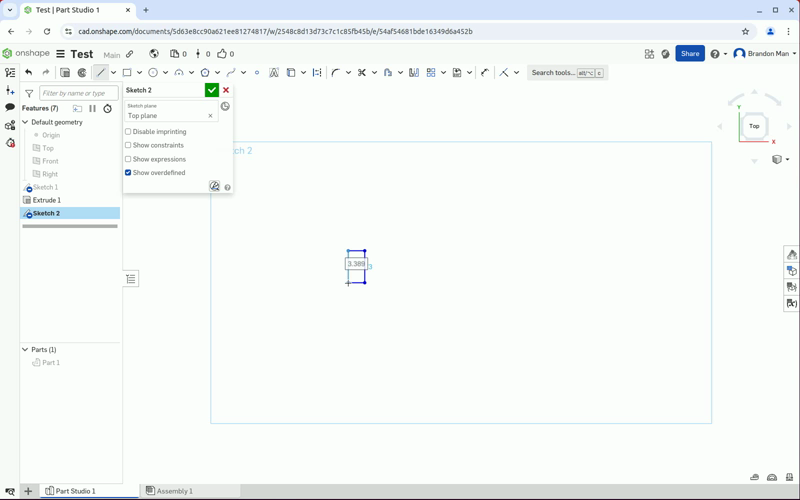
click(348, 282)
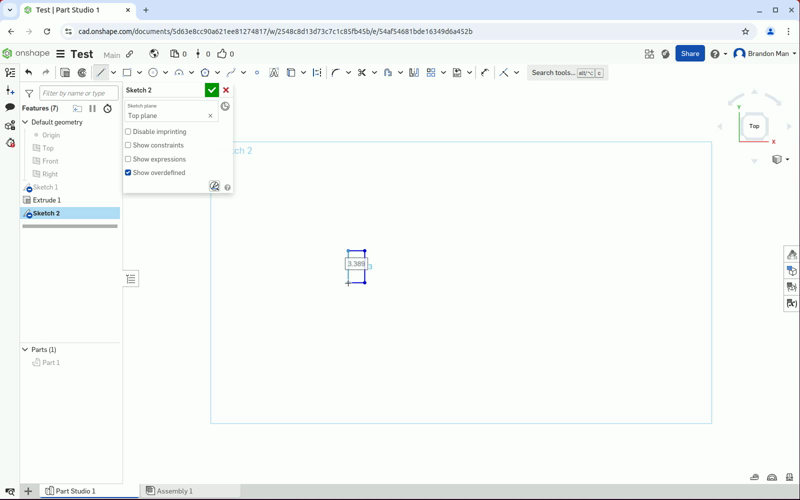
key(esc)
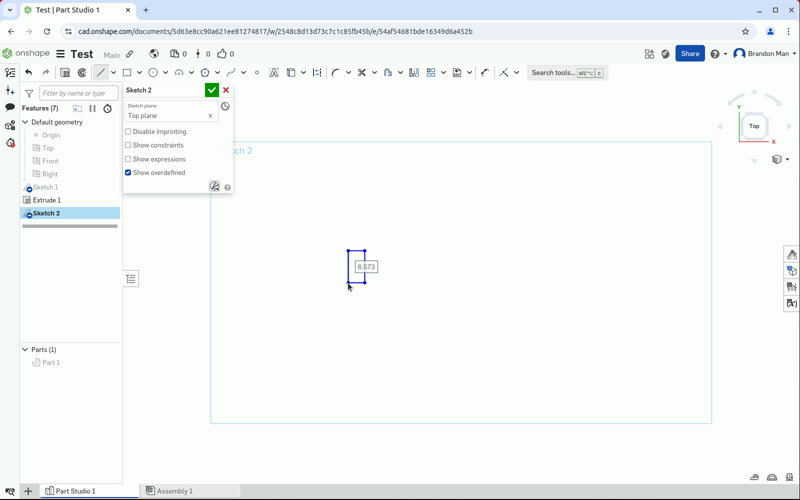
mouse_move(361, 271)
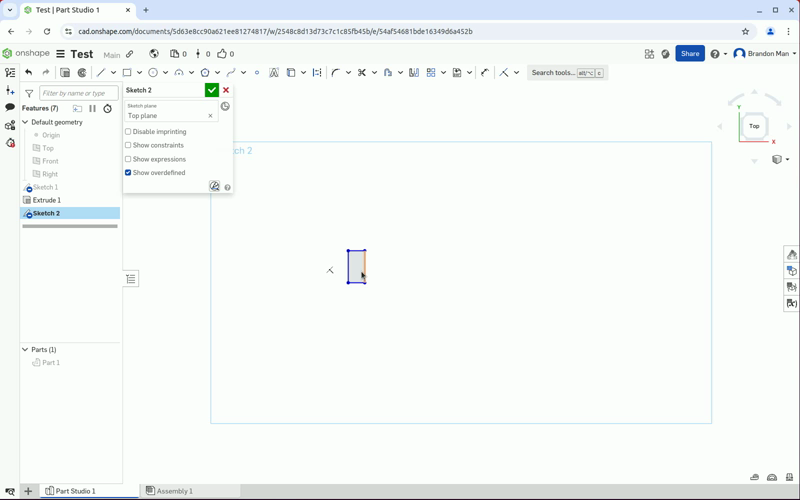
scroll(6)
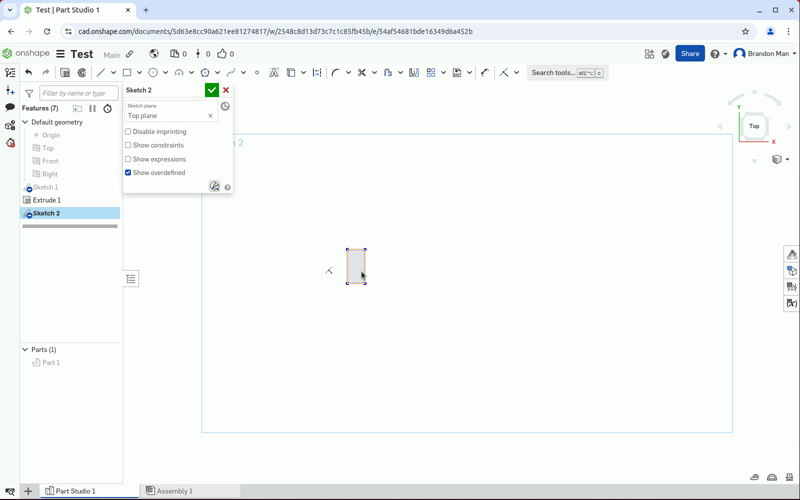
scroll(6)
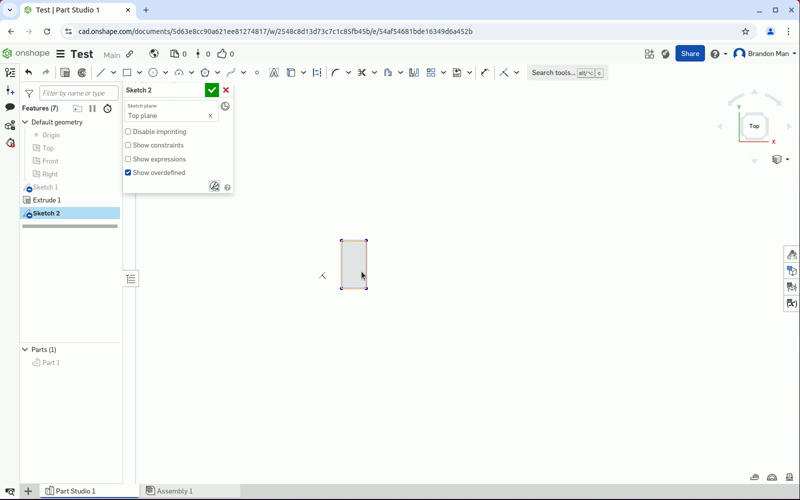
scroll(6)
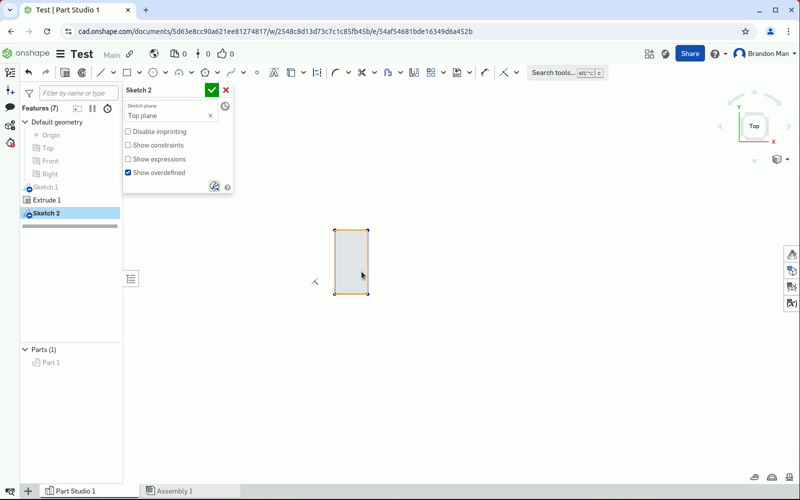
scroll(6)
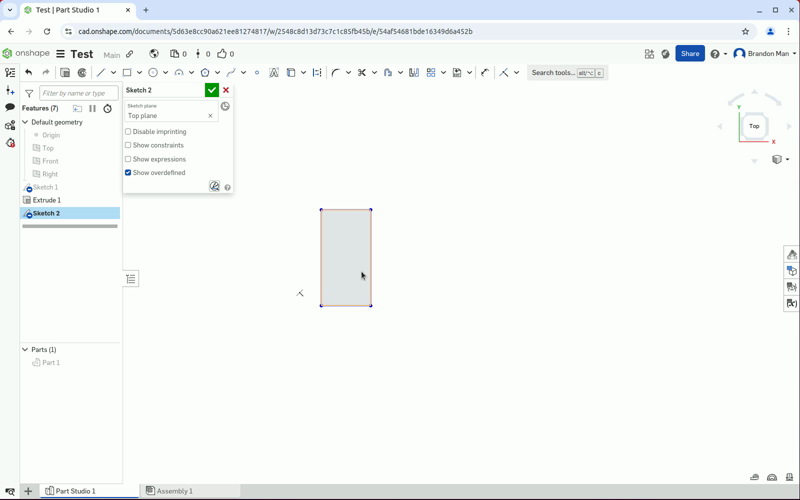
scroll(6)
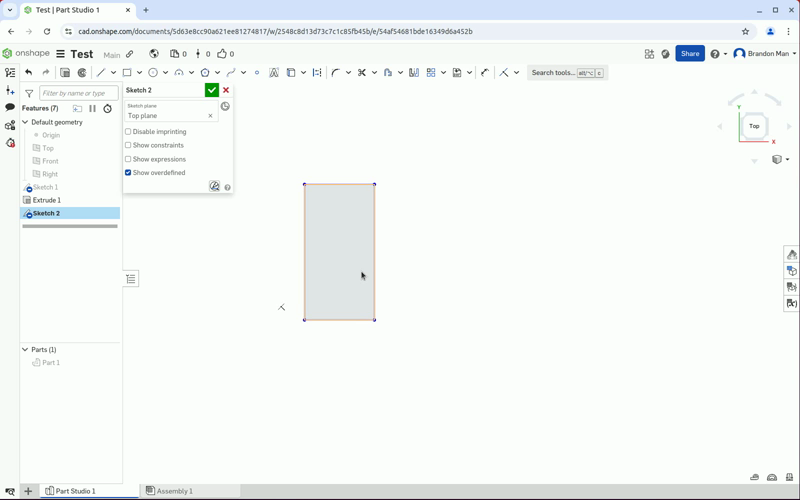
scroll(6)
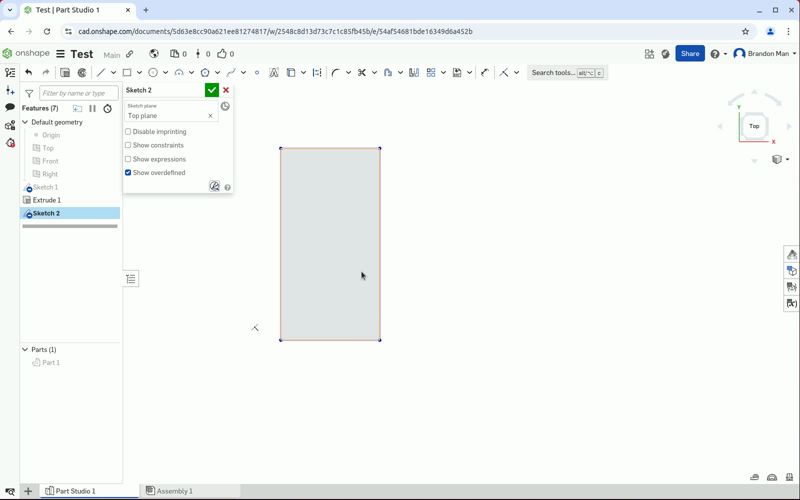
scroll(6)
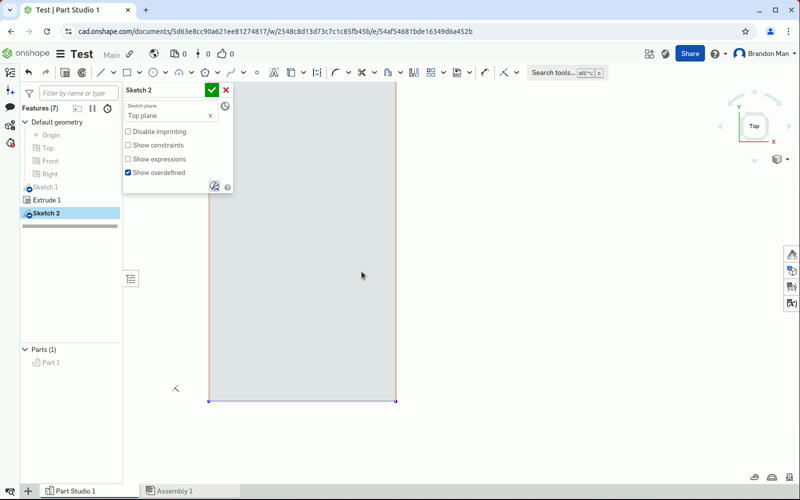
click(361, 271)
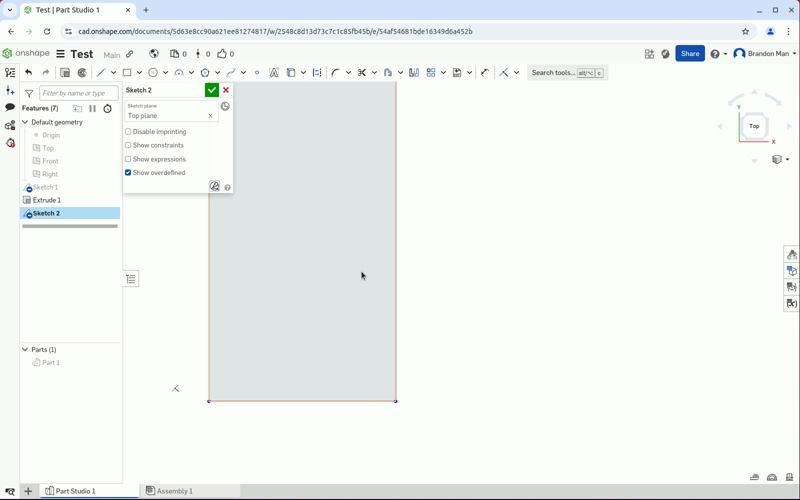
scroll(-6)
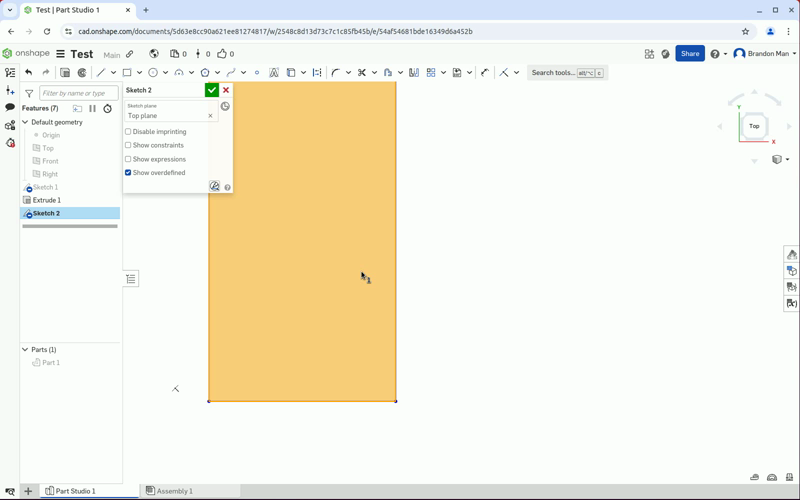
scroll(-6)
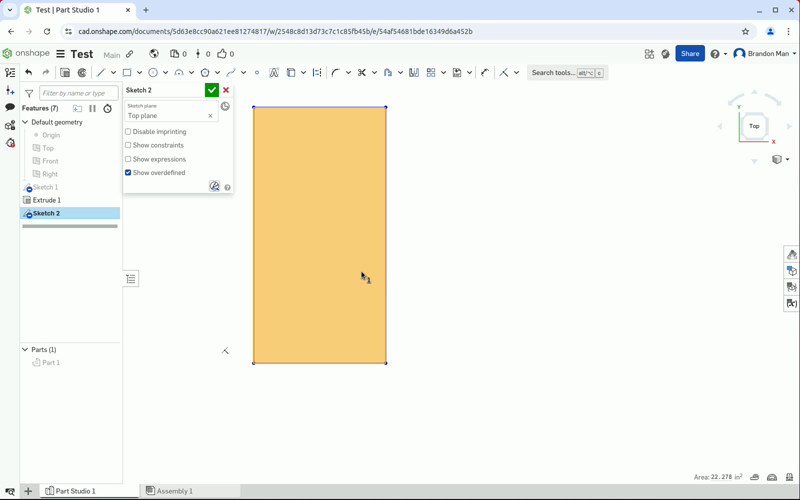
scroll(-6)
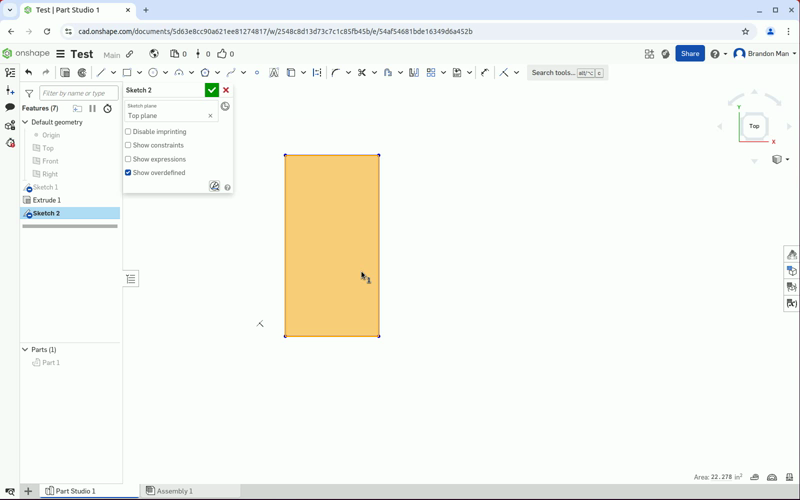
scroll(-6)
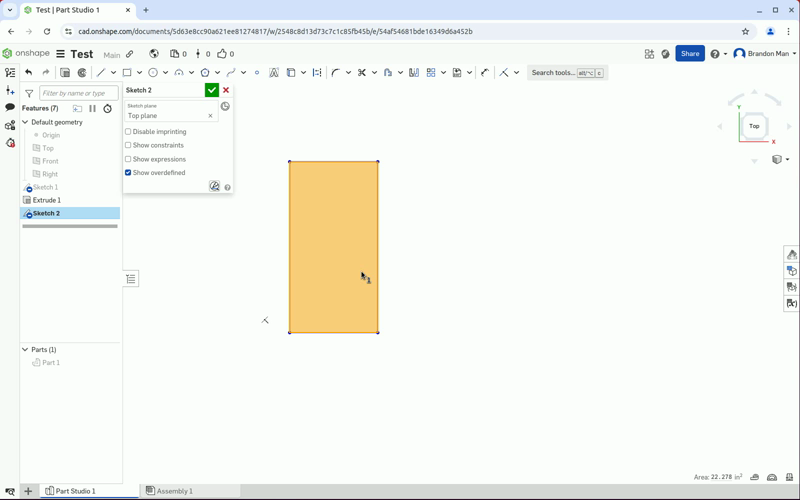
scroll(-6)
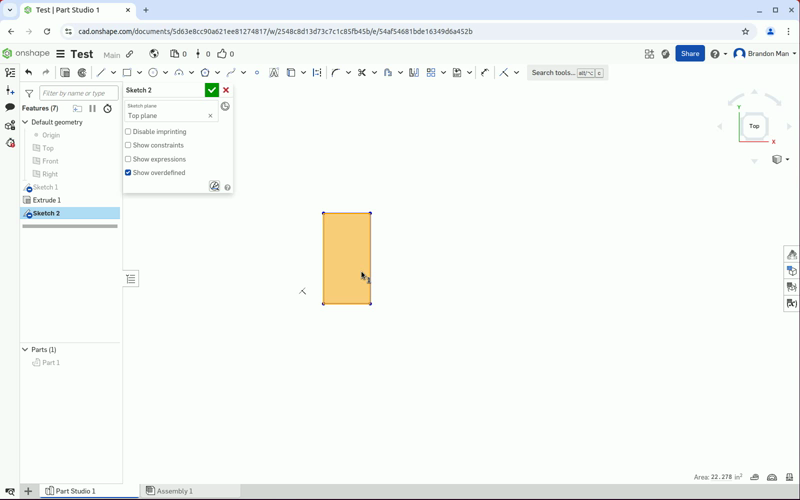
scroll(-6)
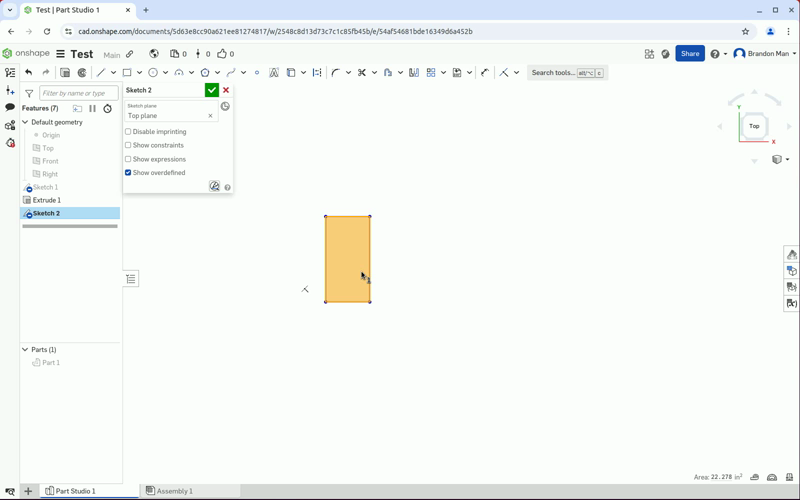
scroll(-6)
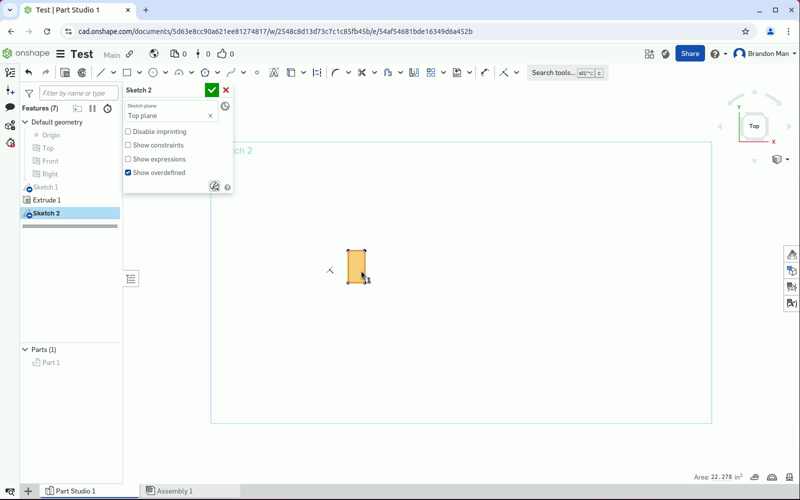
mouse_move(73, 352)
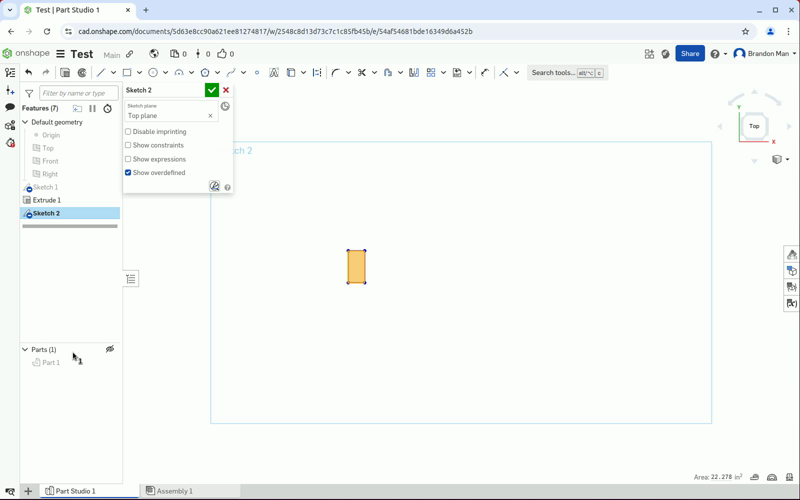
key(shift+y)
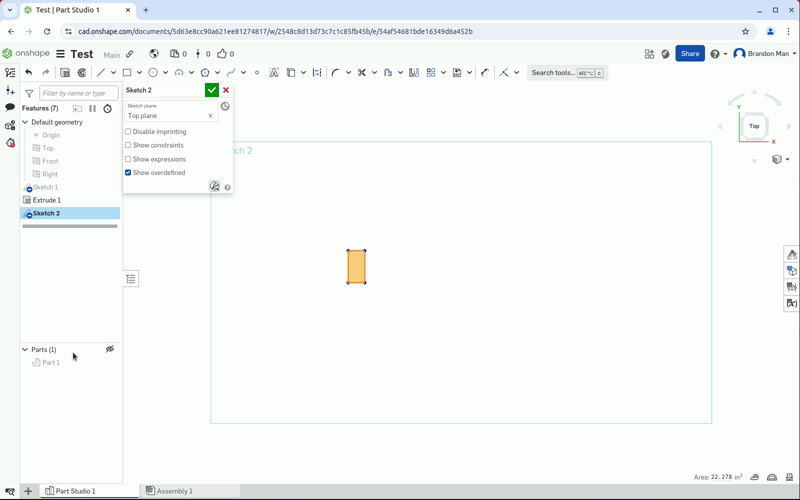
key(shift+e)
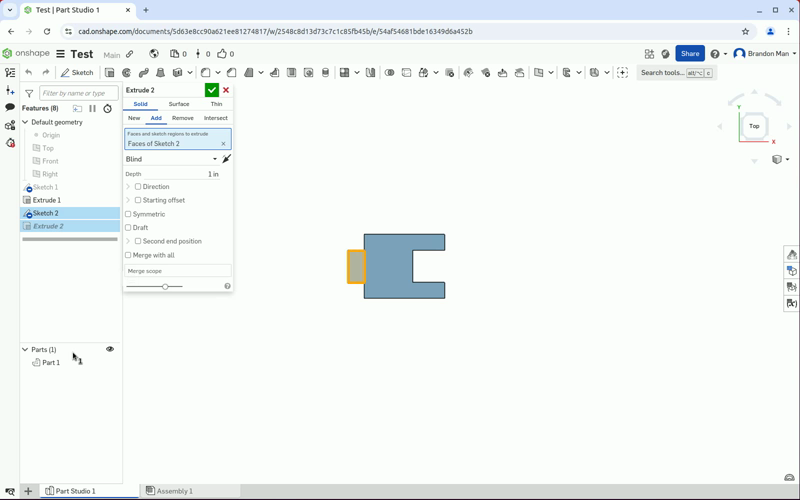
mouse_move(143, 106)
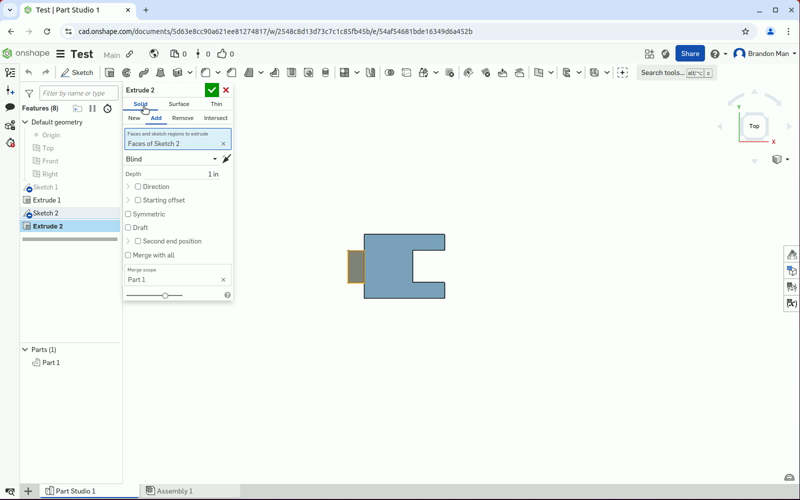
click(143, 106)
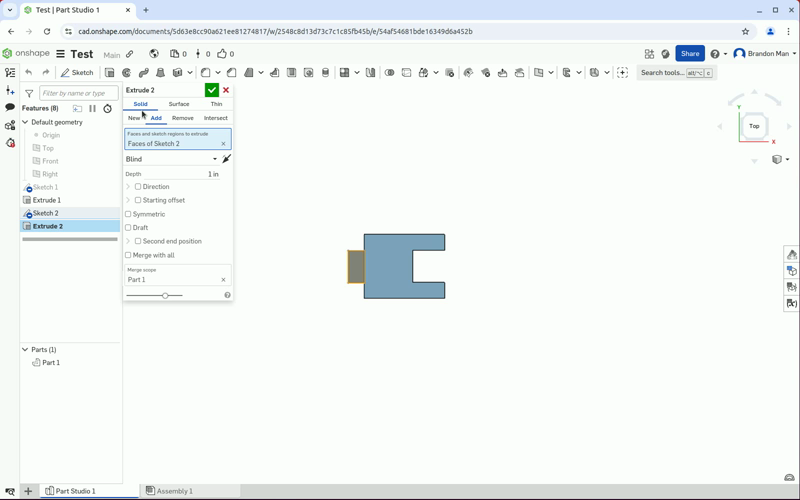
mouse_move(137, 120)
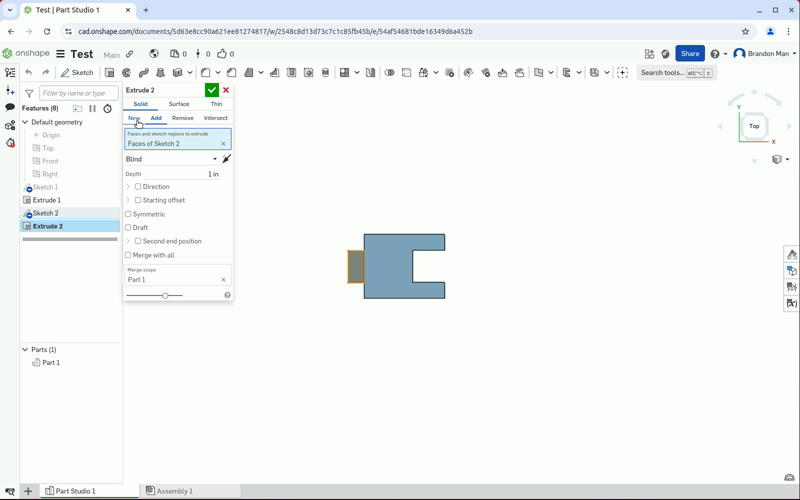
click(137, 120)
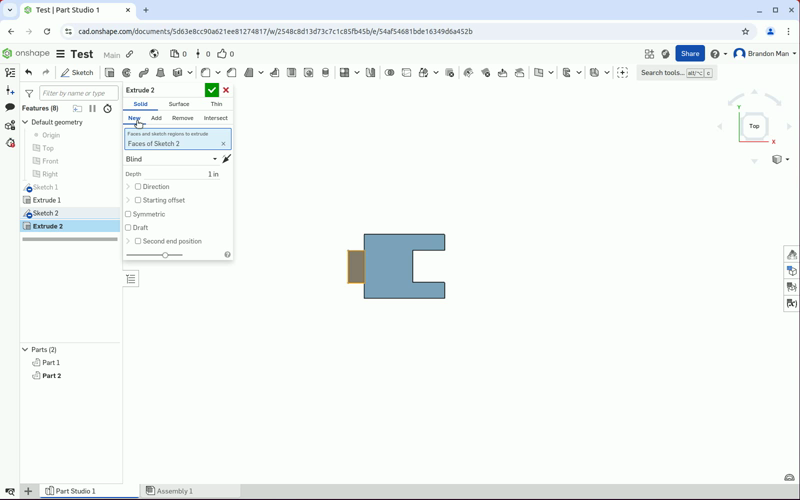
key(tab, 4)
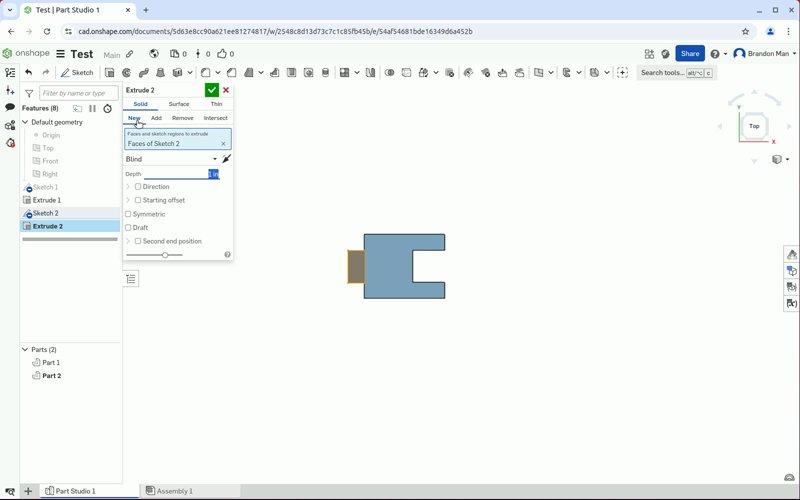
text(9.869)
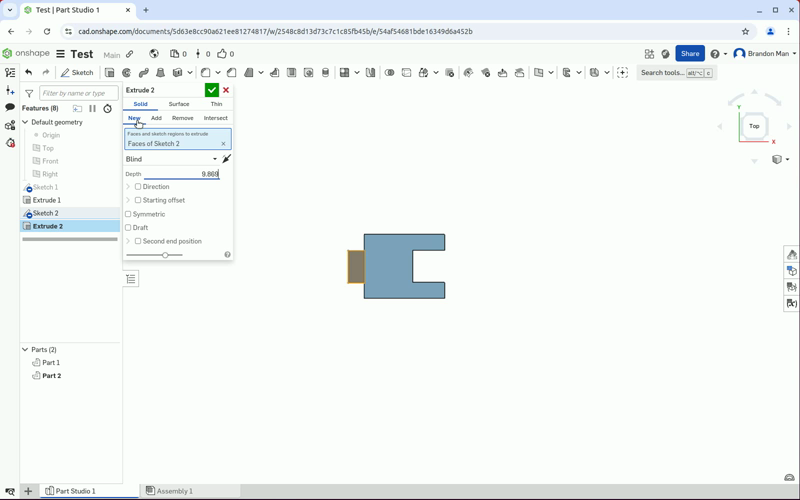
key(enter)
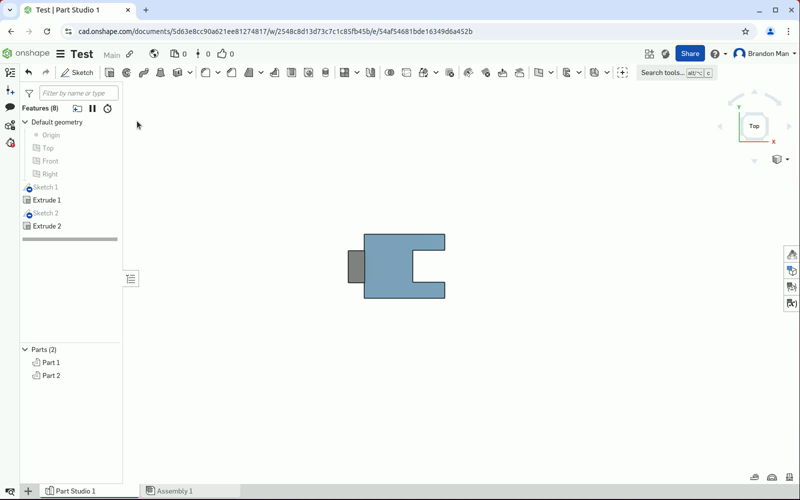
key(shift+h)
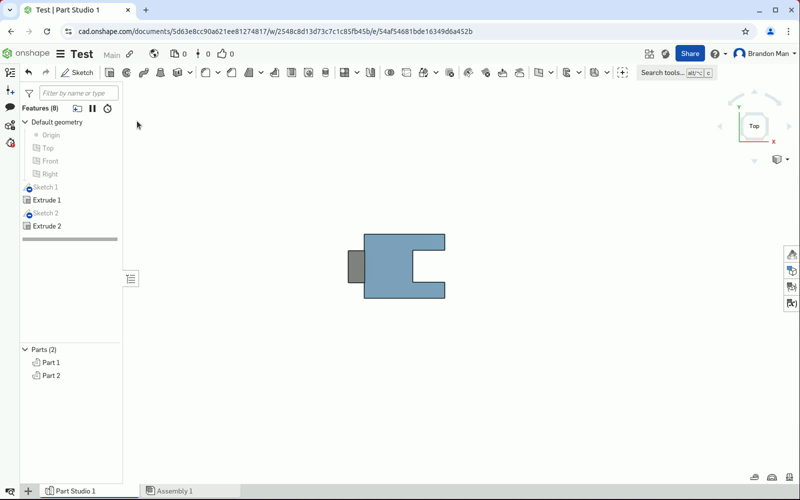
key(shift+h)
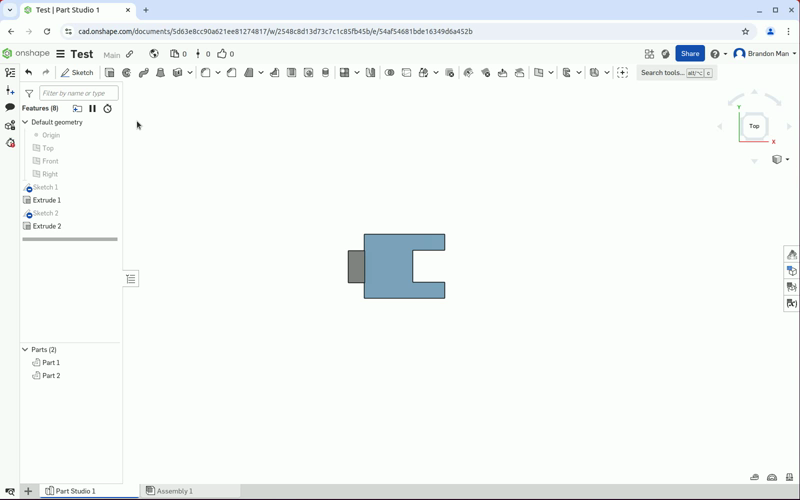
mouse_move(73, 189)
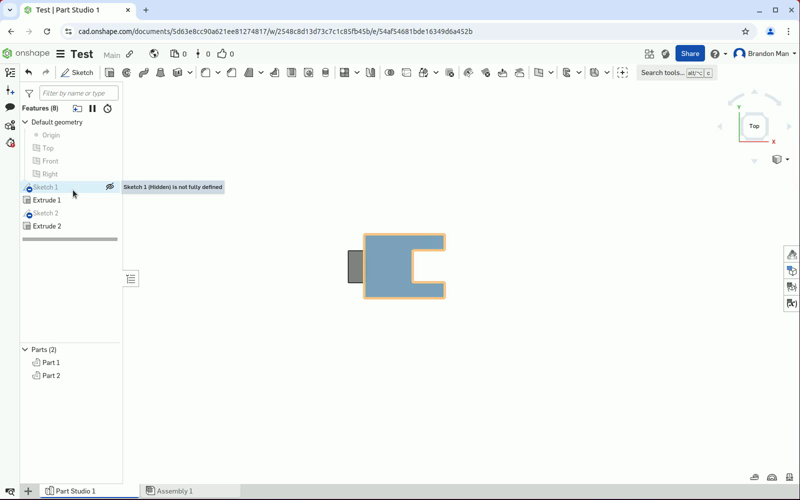
click(73, 189)
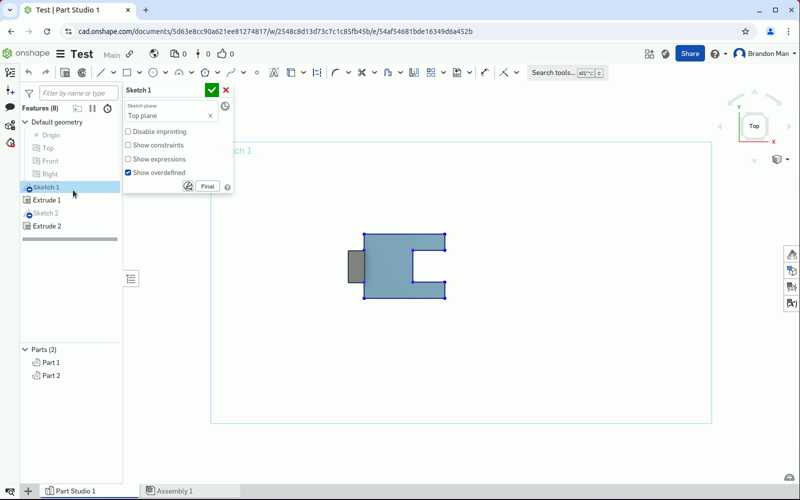
mouse_move(229, 92)
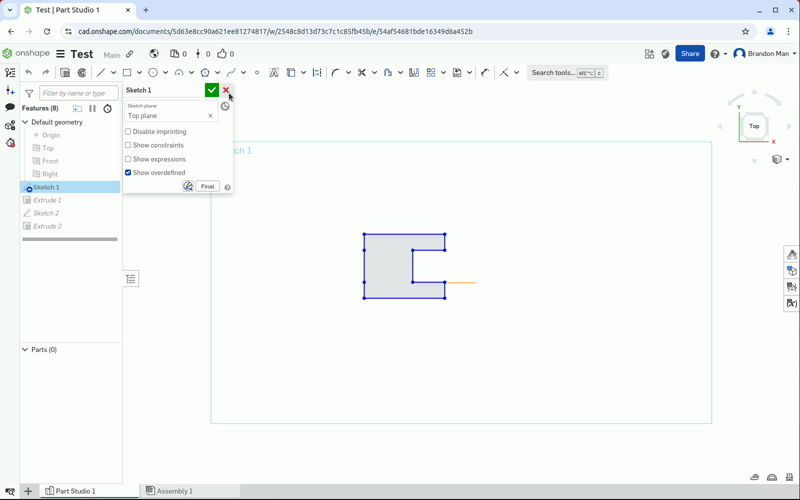
click(229, 92)
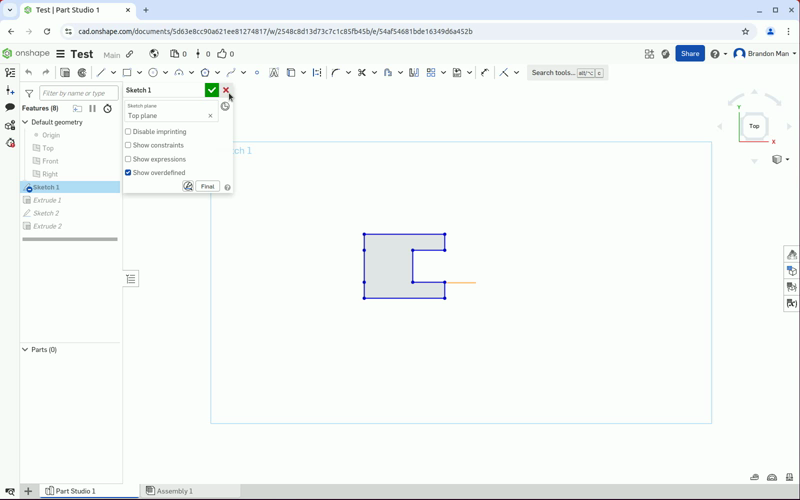
key(shift+s)
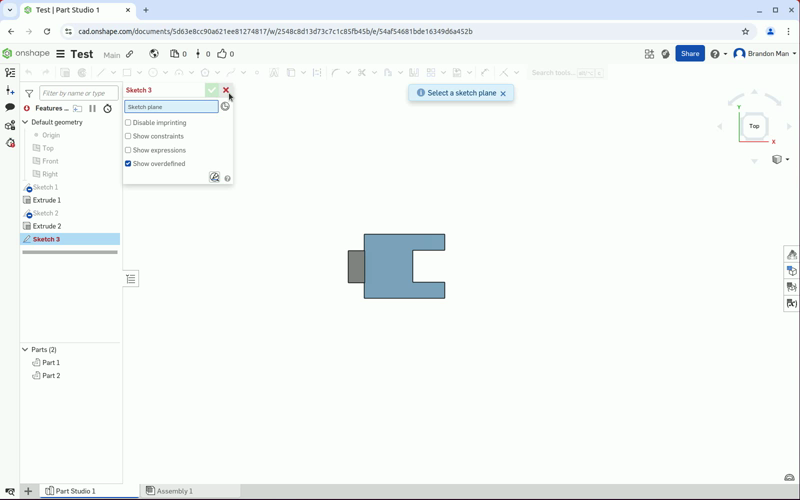
mouse_move(73, 150)
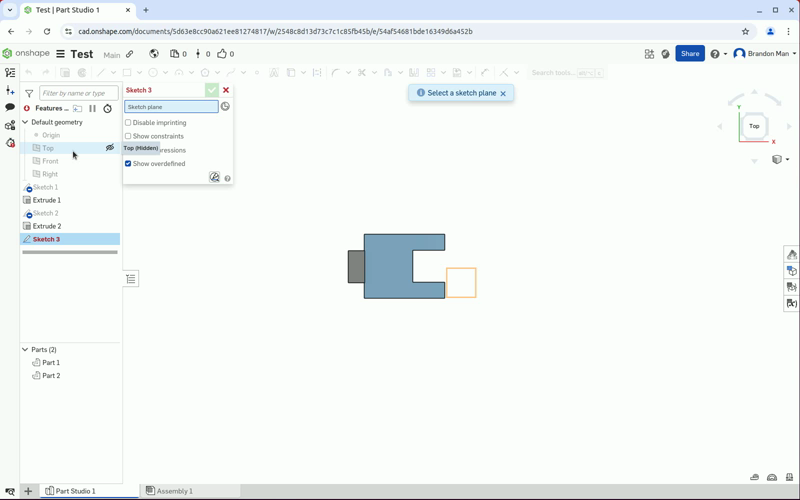
click(73, 150)
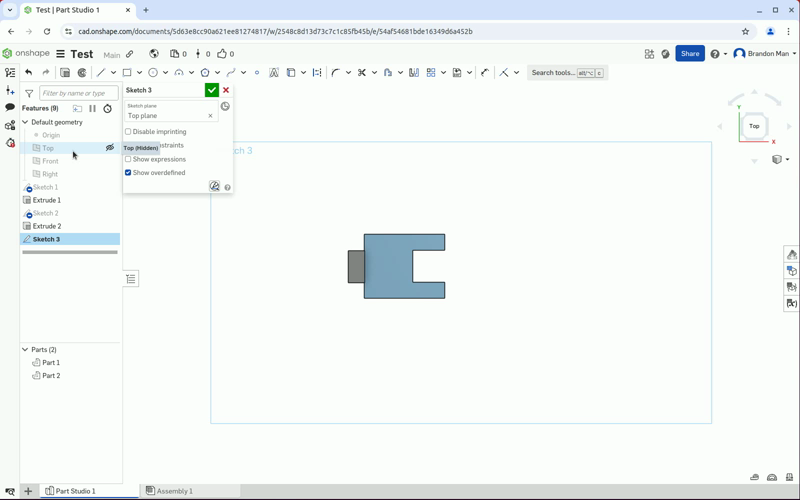
mouse_move(73, 352)
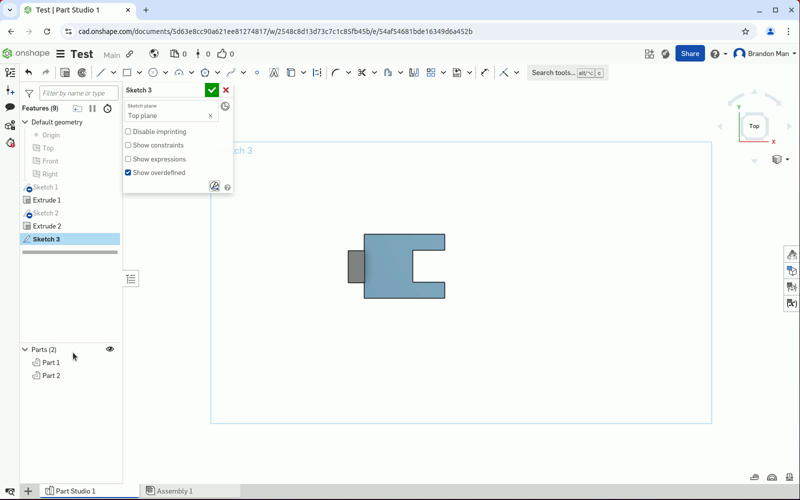
key(y)
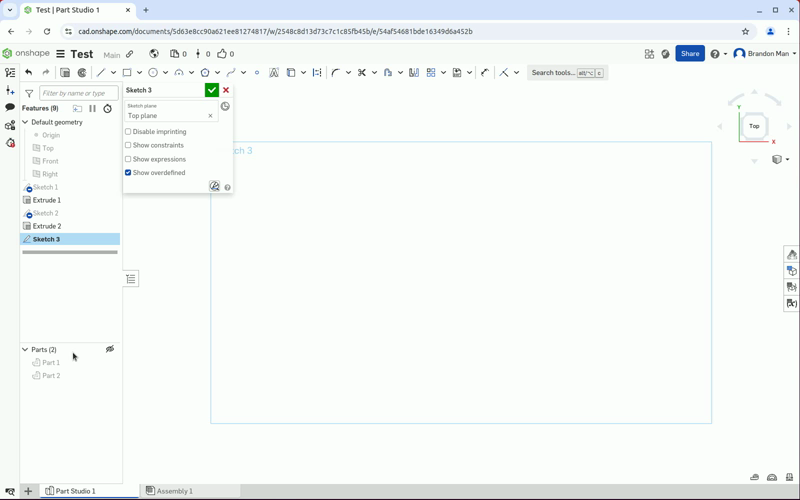
key(l)
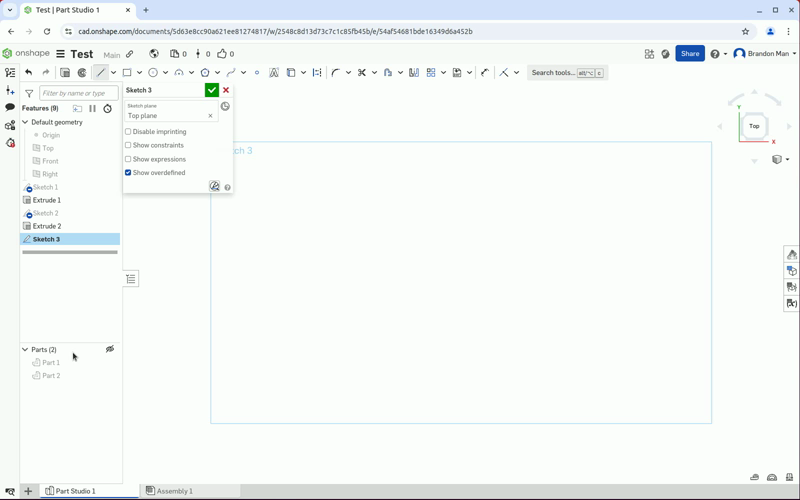
key_down(shift)
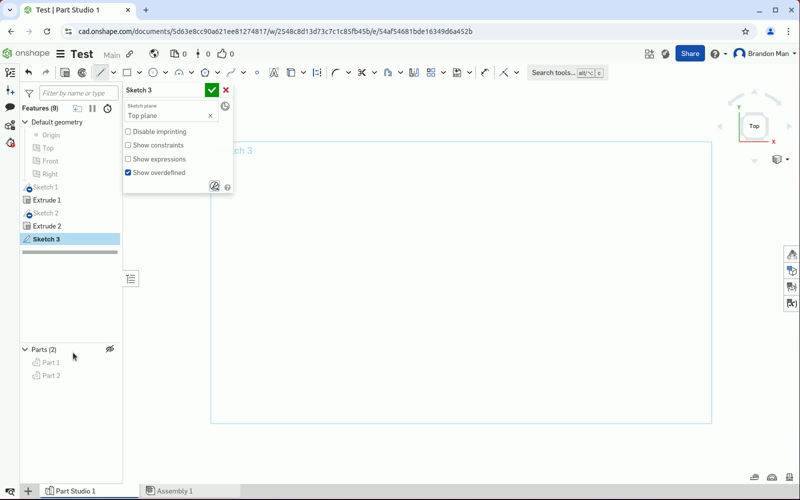
mouse_move(348, 298)
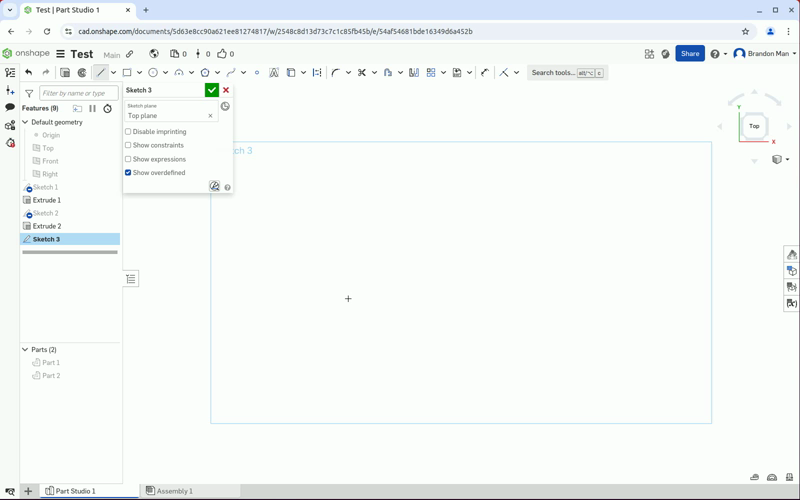
click(348, 298)
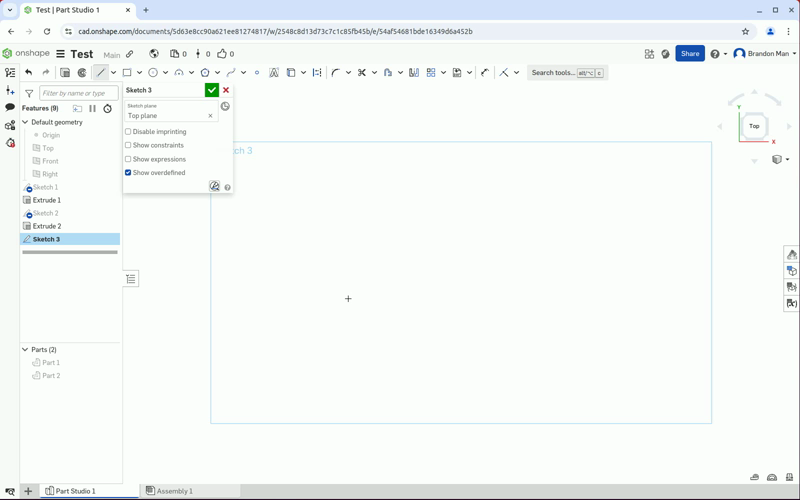
key_up(shift)
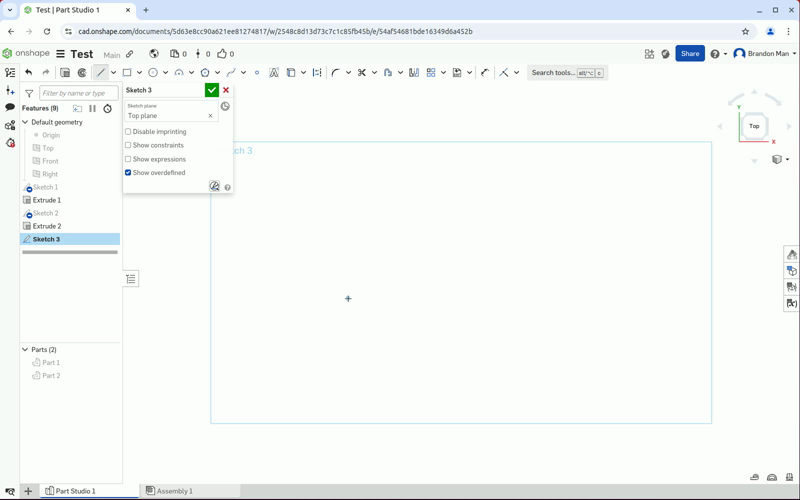
key_down(shift)
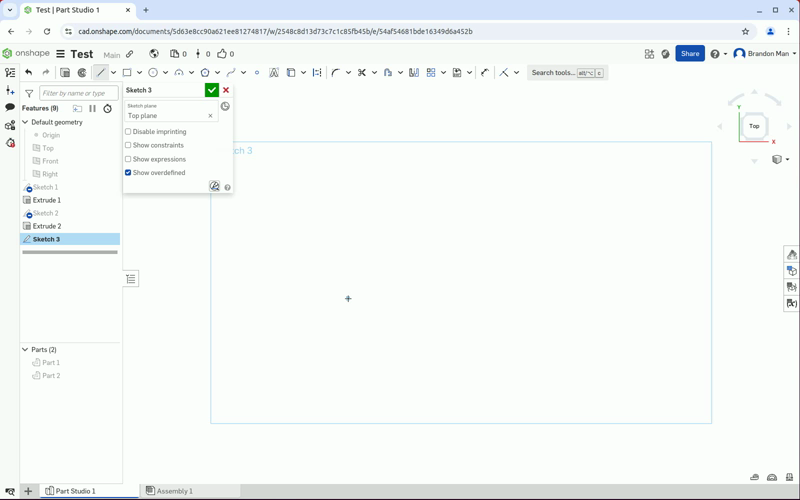
mouse_move(378, 298)
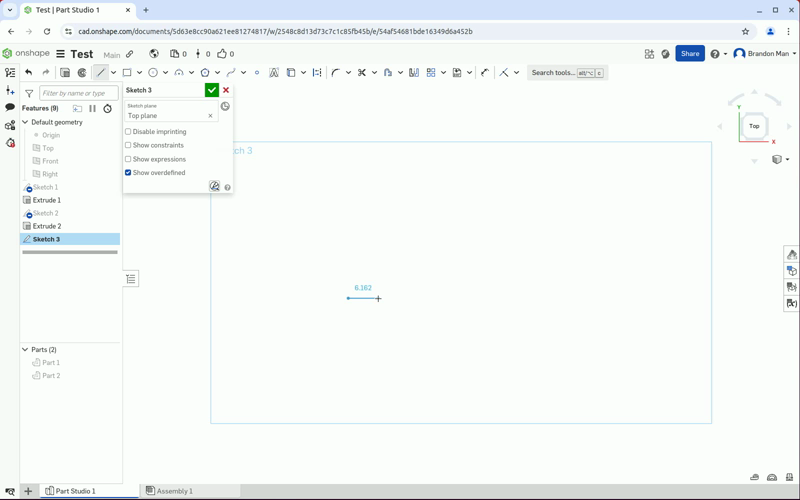
mouse_move(365, 298)
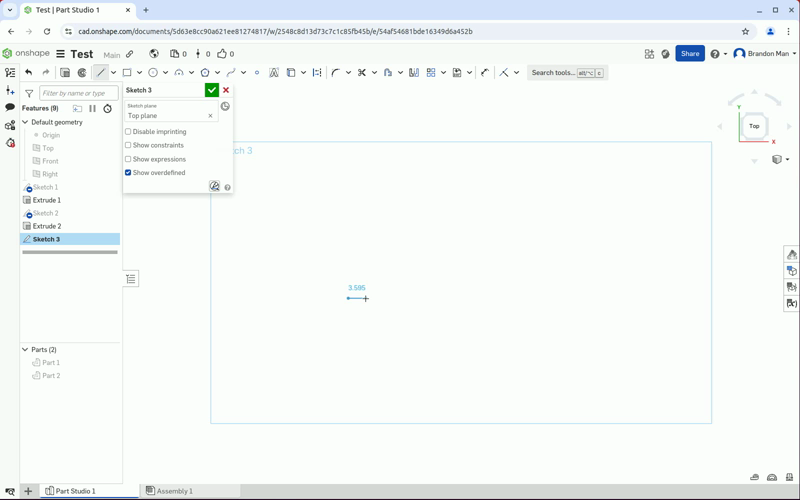
click(365, 298)
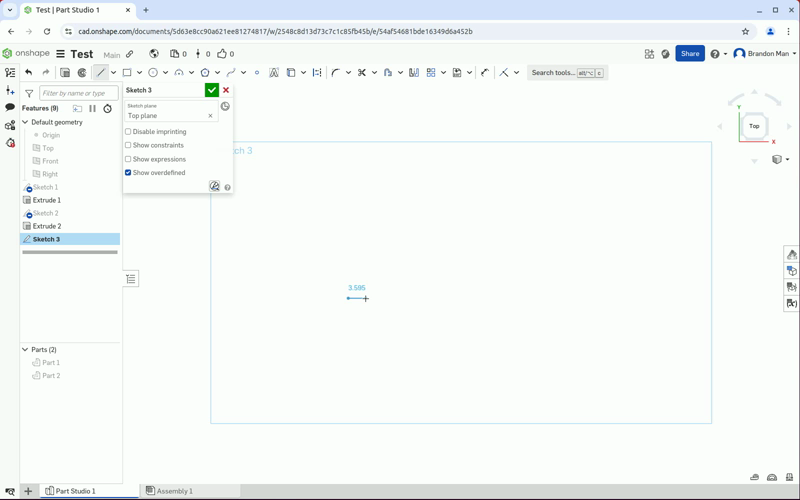
key_up(shift)
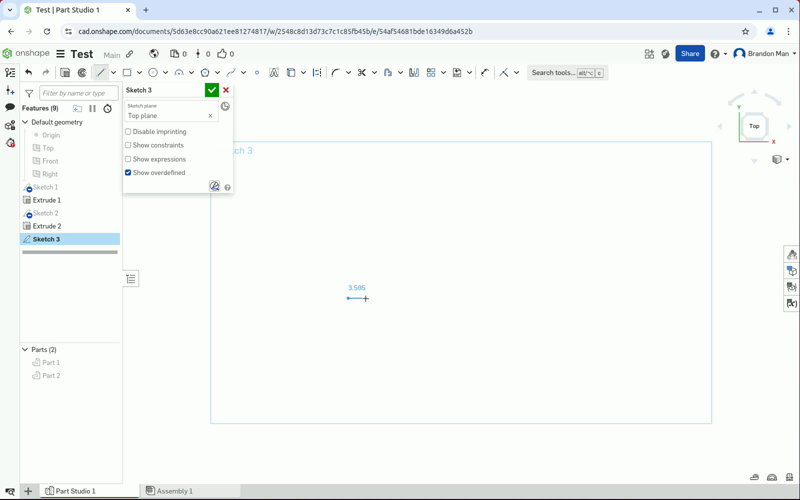
key_down(shift)
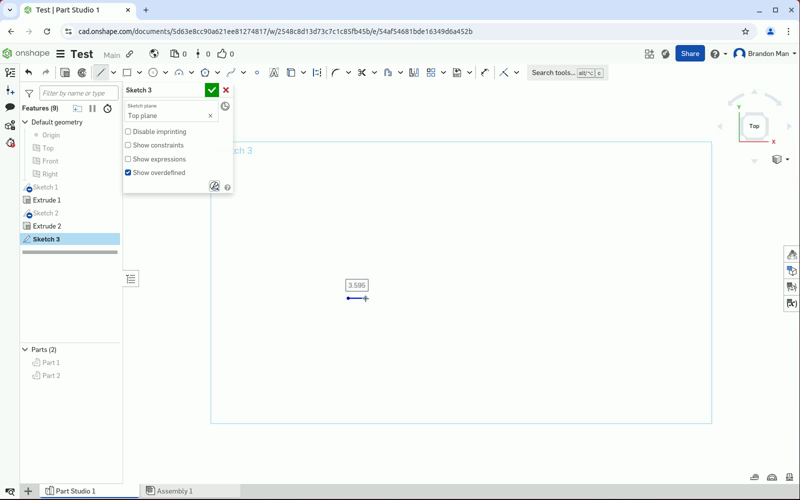
mouse_move(395, 298)
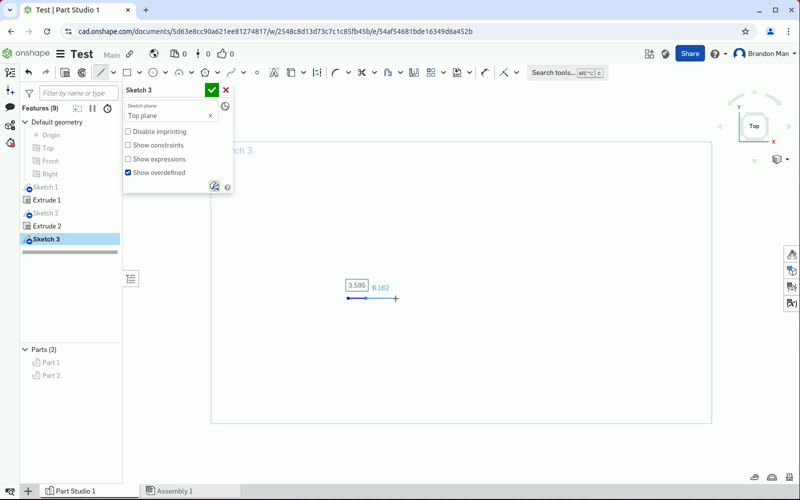
mouse_move(365, 280)
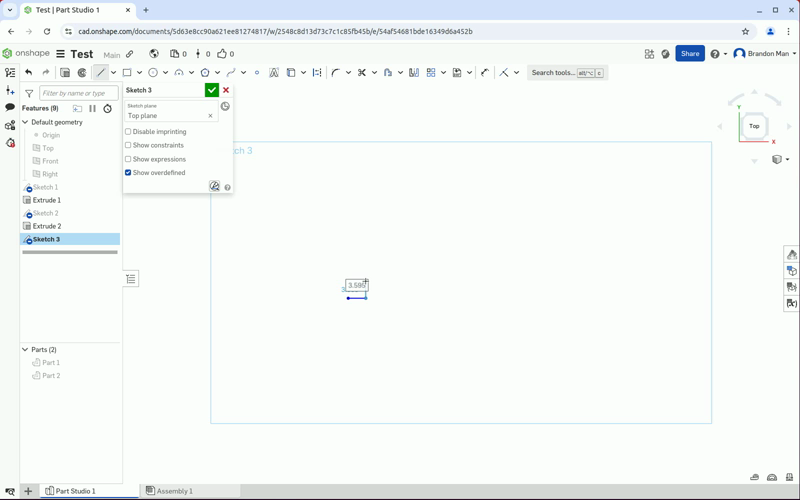
click(365, 280)
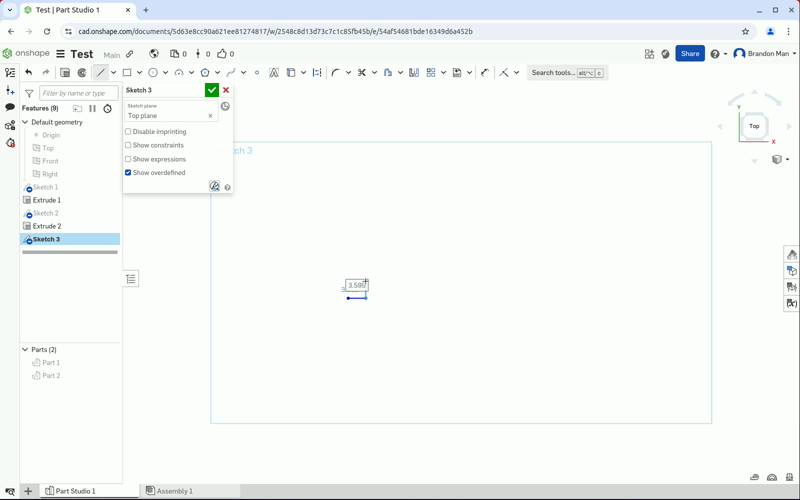
key_up(shift)
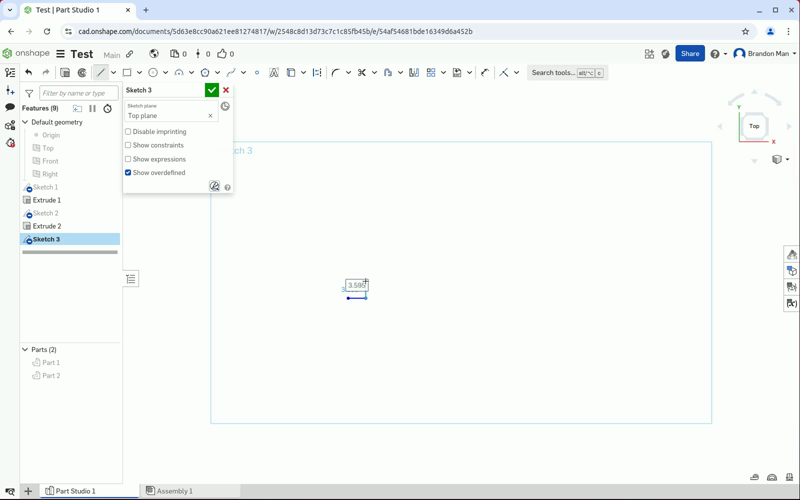
key_down(shift)
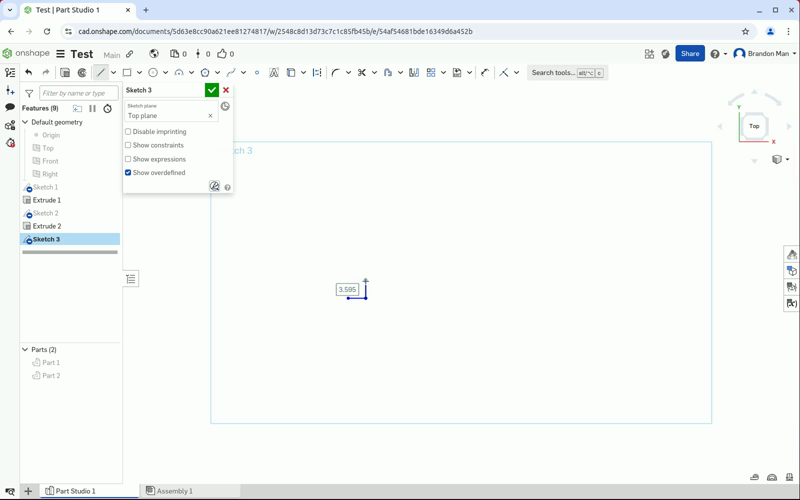
mouse_move(395, 280)
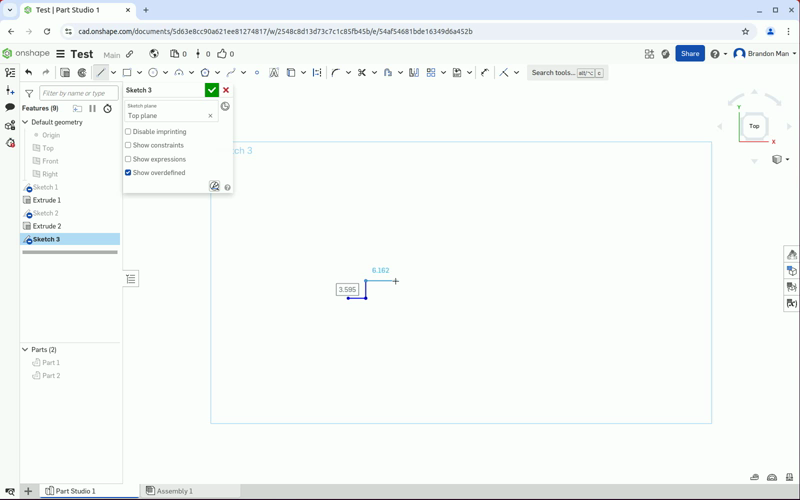
mouse_move(348, 280)
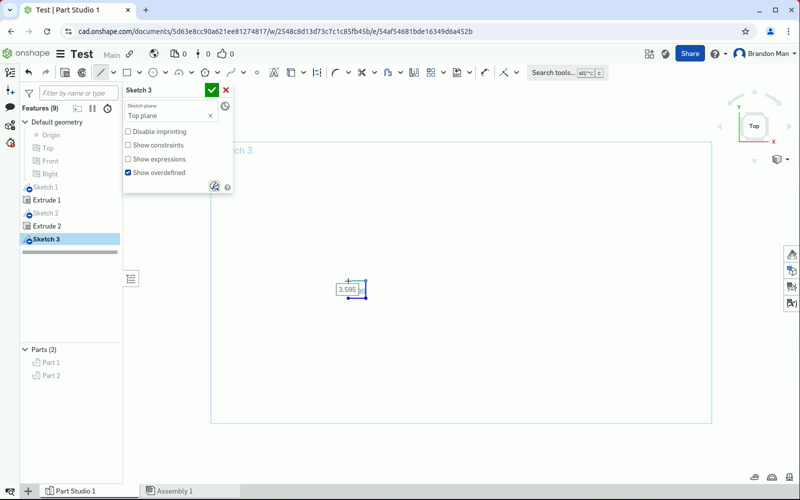
click(348, 280)
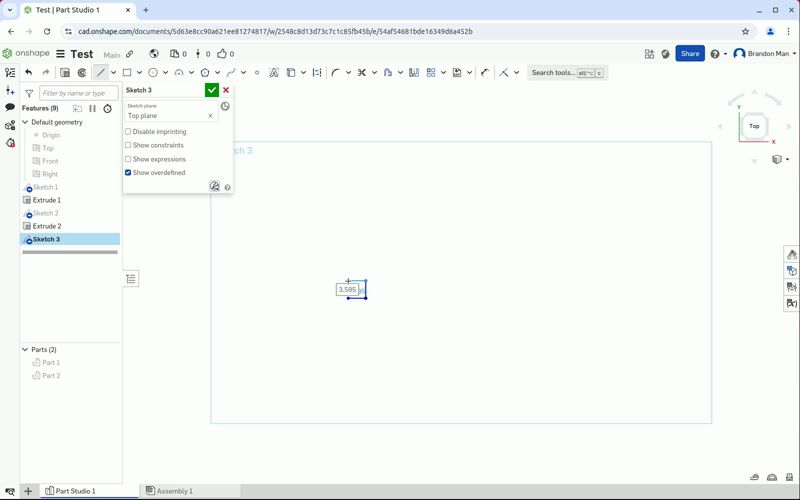
key_up(shift)
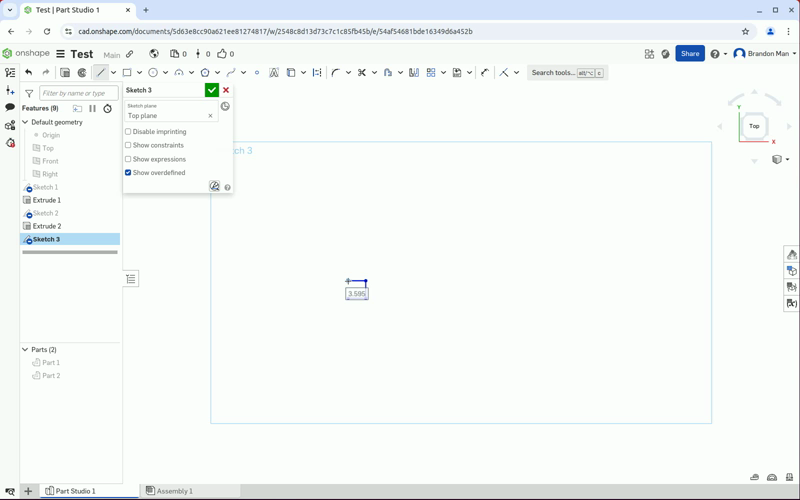
mouse_move(378, 280)
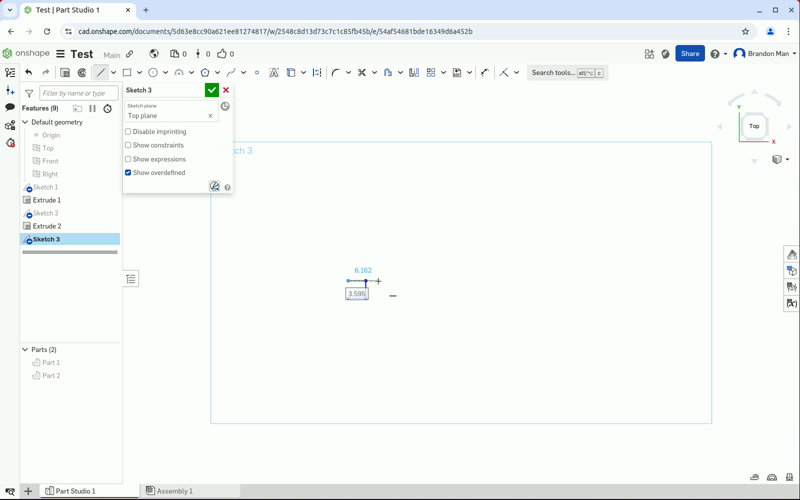
key_down(shift)
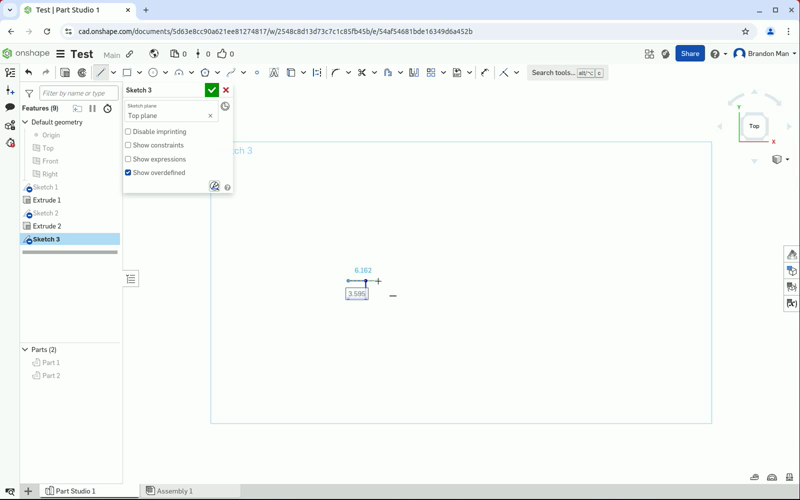
mouse_move(348, 298)
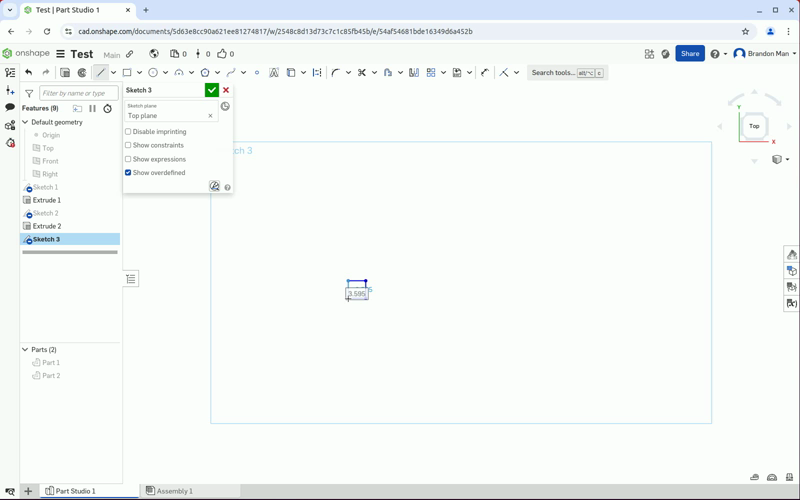
key_up(shift)
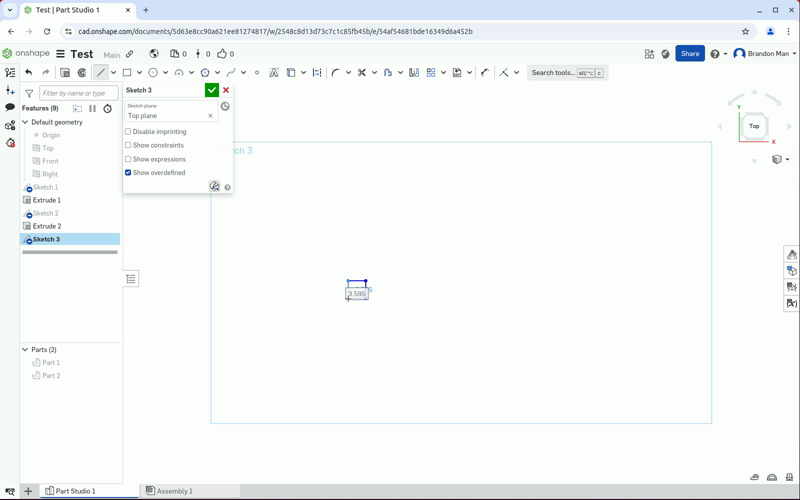
click(348, 298)
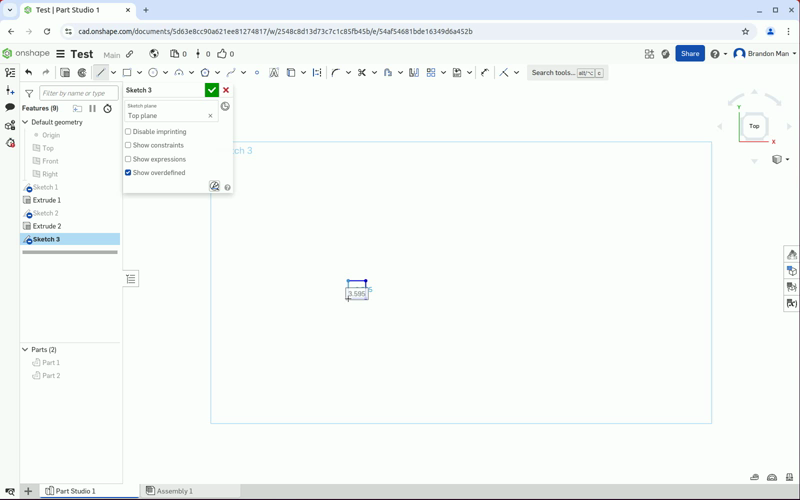
key(esc)
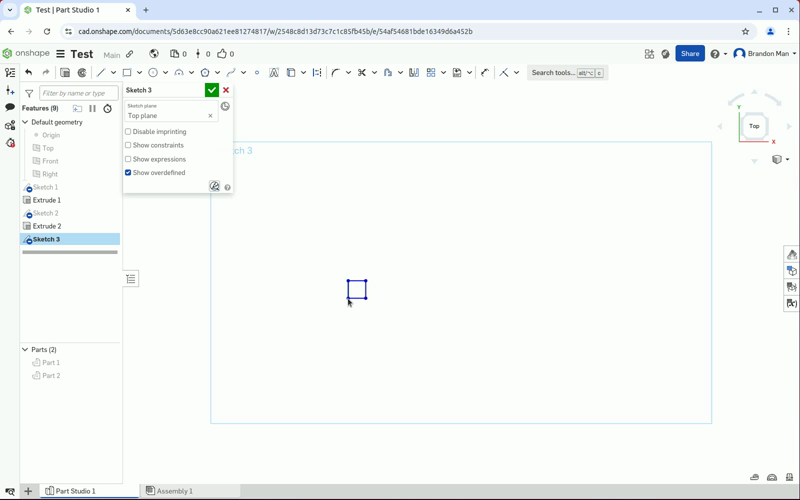
mouse_move(349, 296)
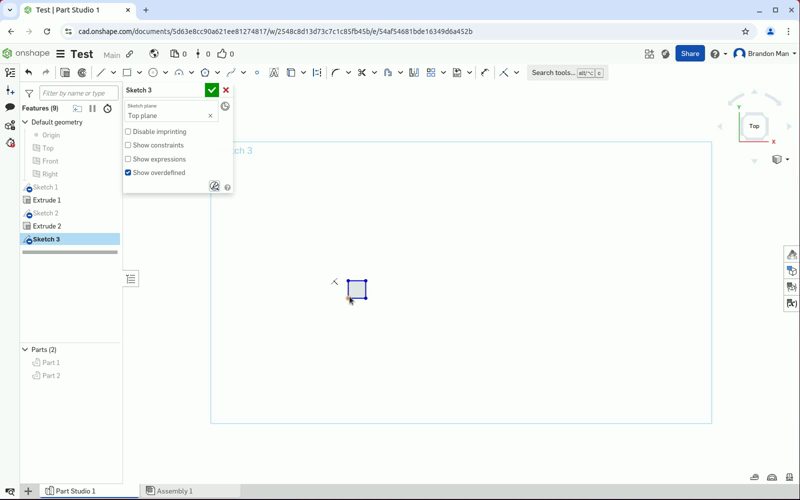
scroll(6)
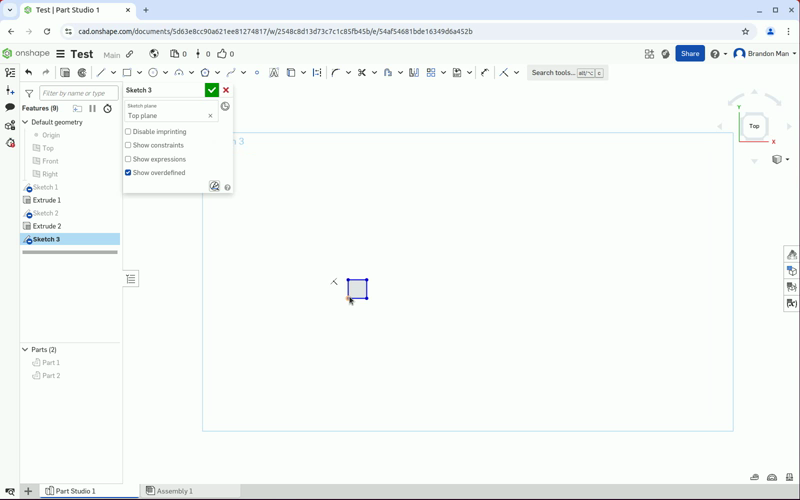
scroll(6)
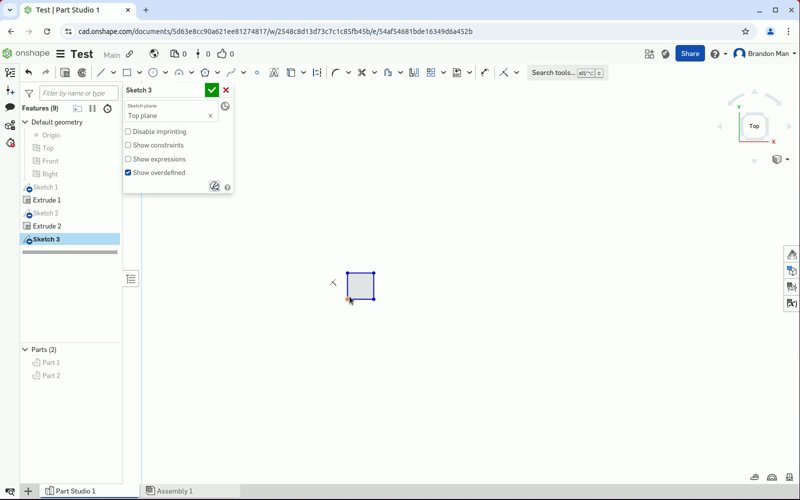
scroll(6)
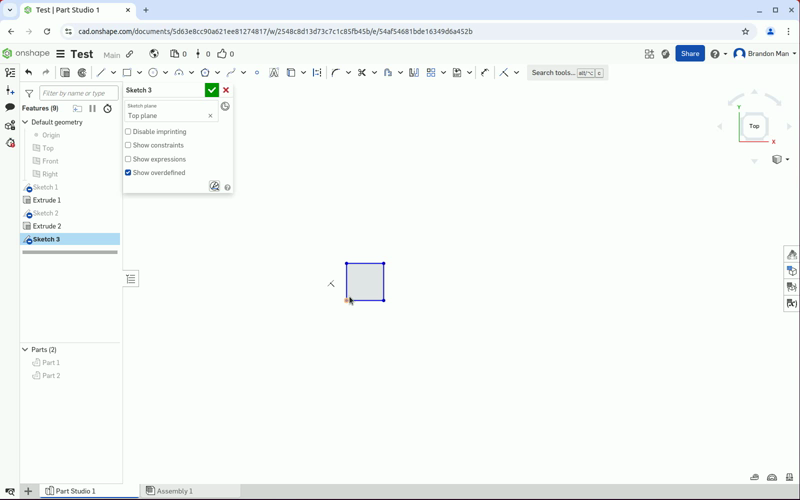
scroll(6)
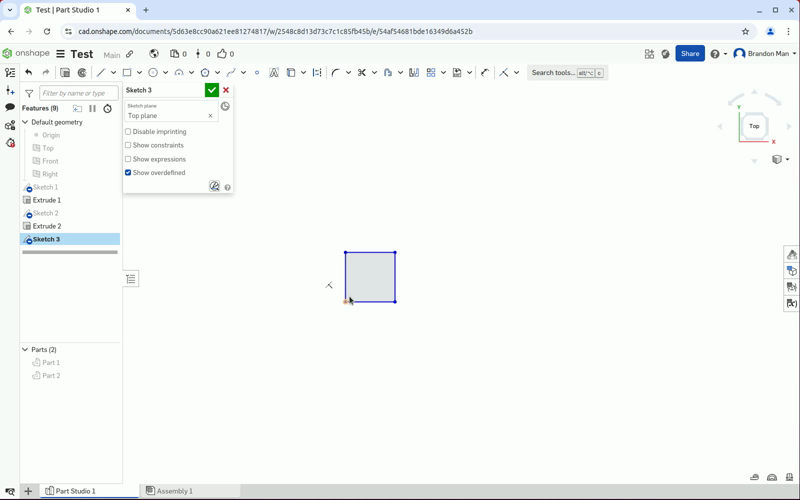
scroll(6)
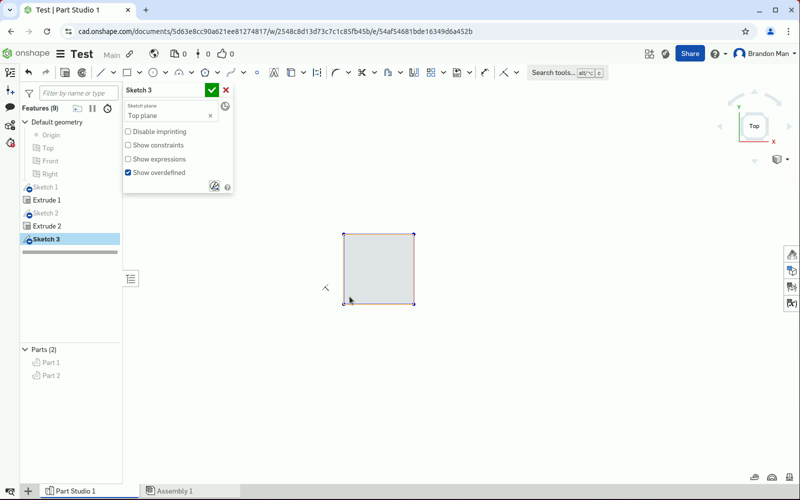
scroll(6)
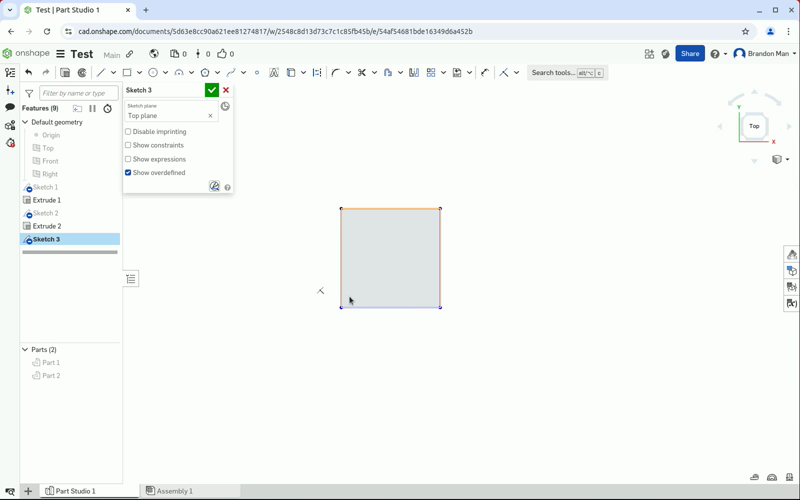
scroll(6)
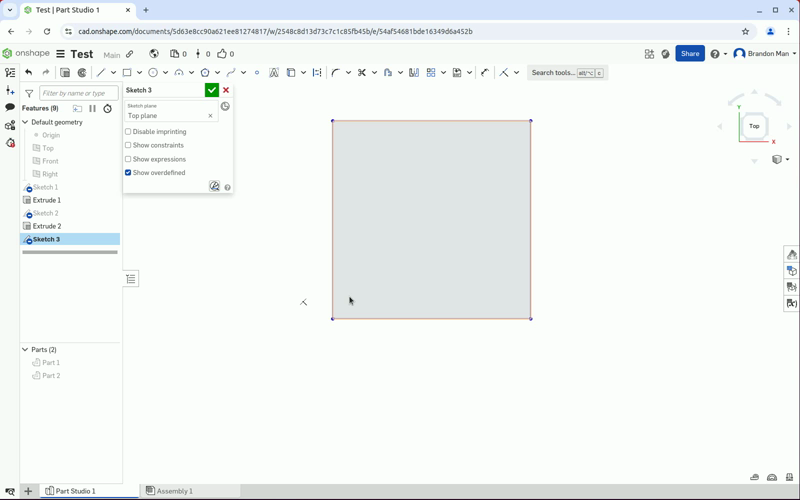
click(349, 296)
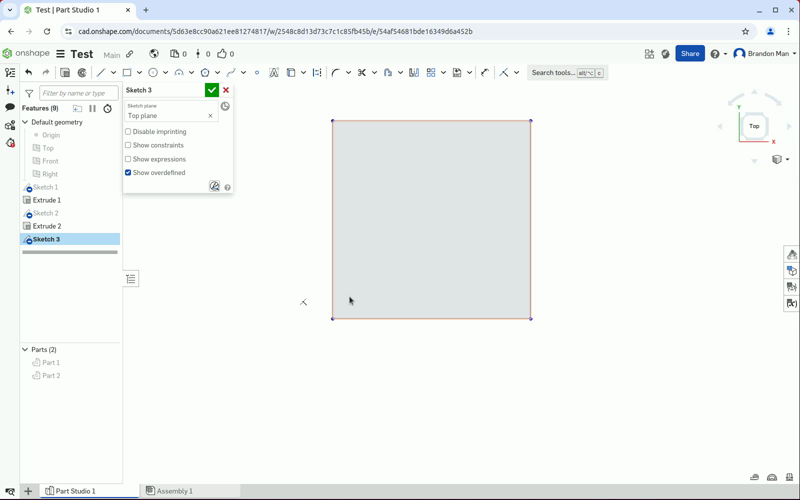
scroll(-6)
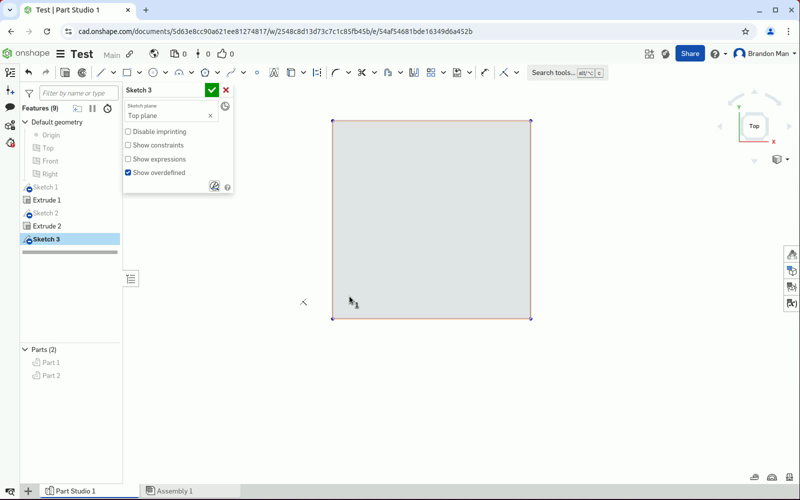
scroll(-6)
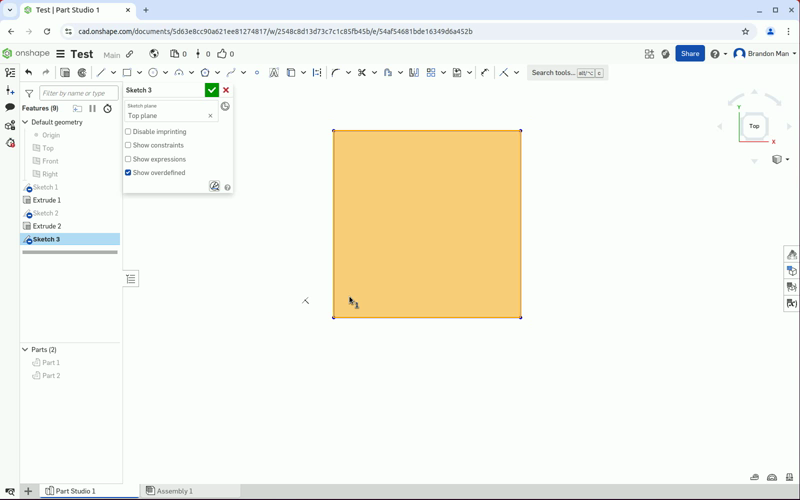
scroll(-6)
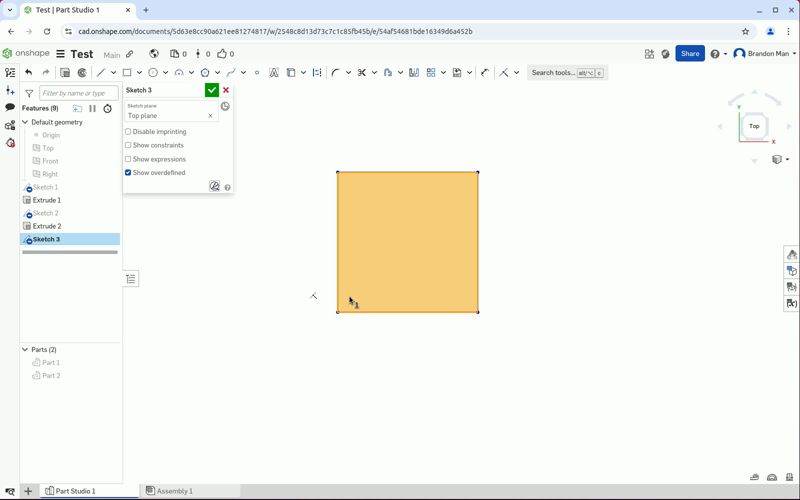
scroll(-6)
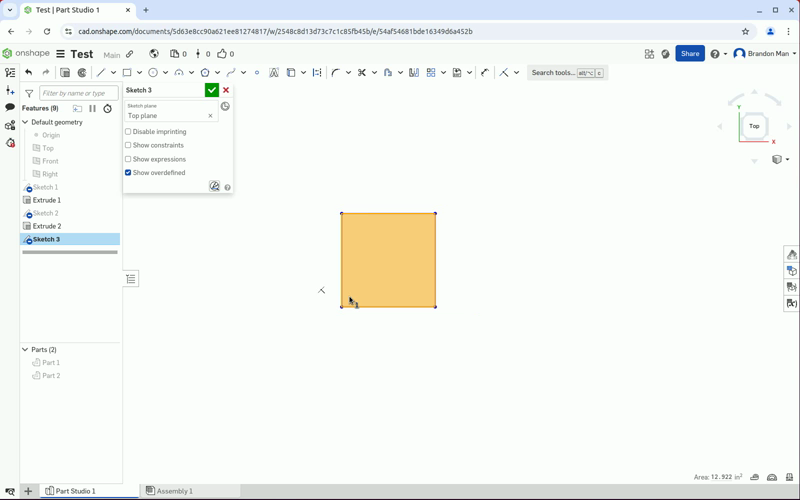
scroll(-6)
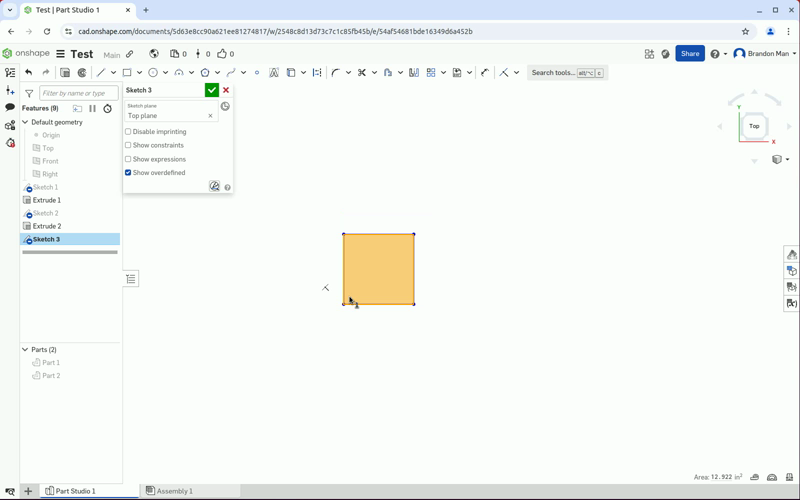
scroll(-6)
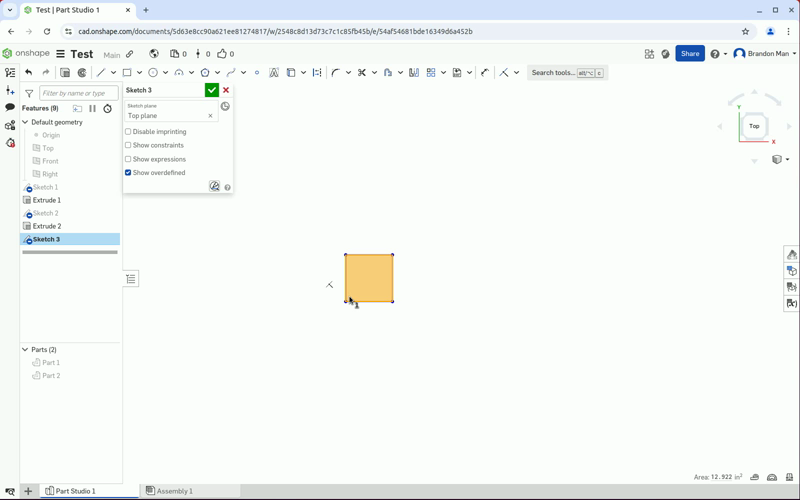
scroll(-6)
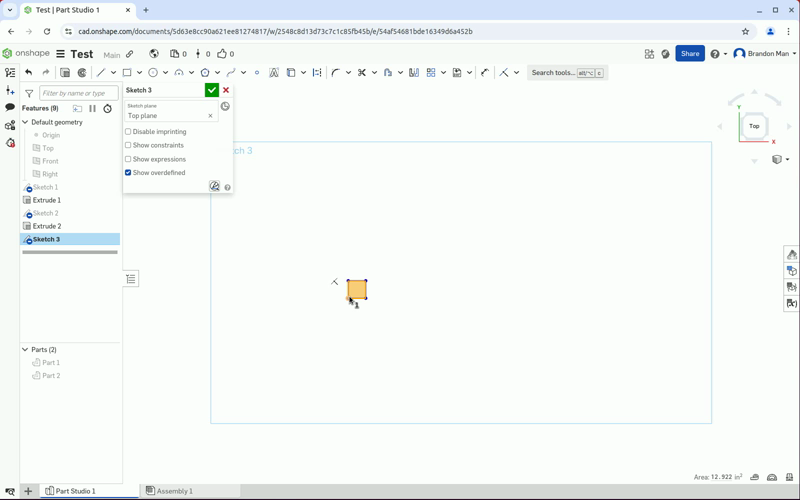
mouse_move(73, 352)
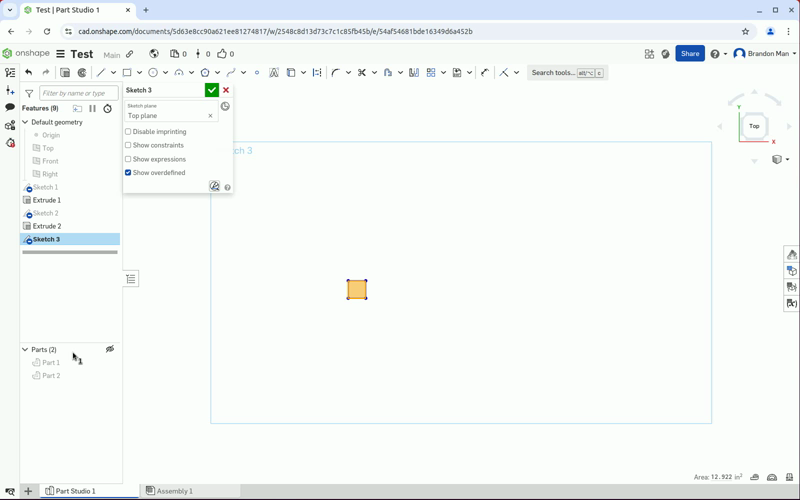
key(shift+y)
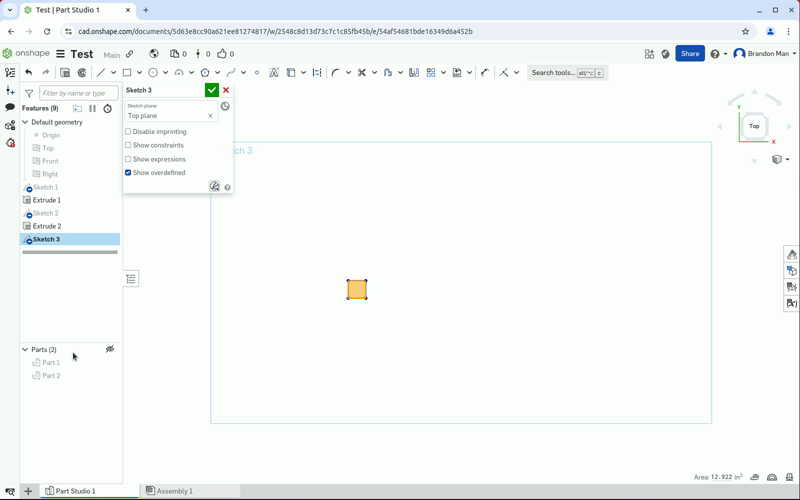
key(shift+e)
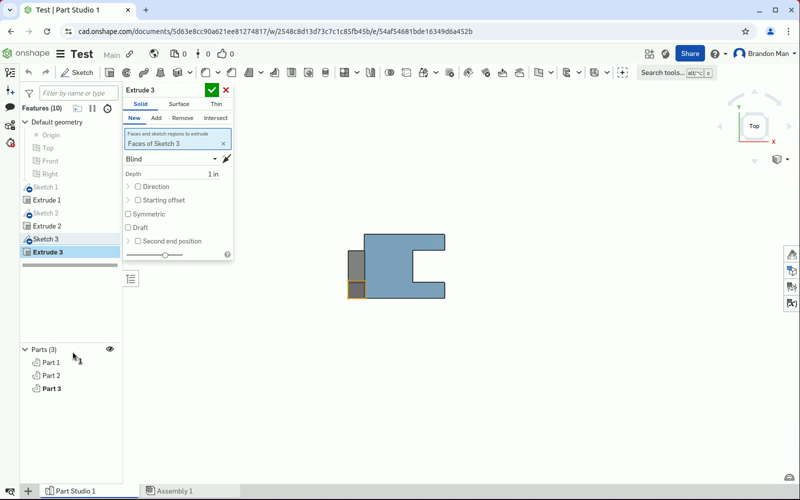
mouse_move(143, 106)
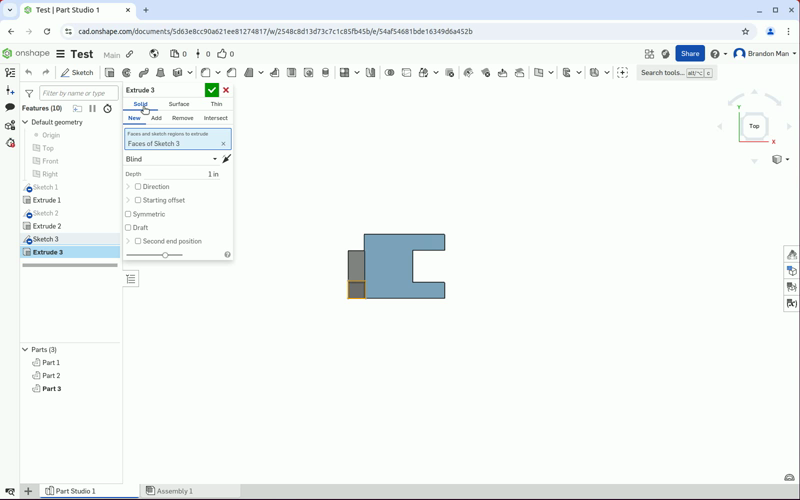
click(143, 106)
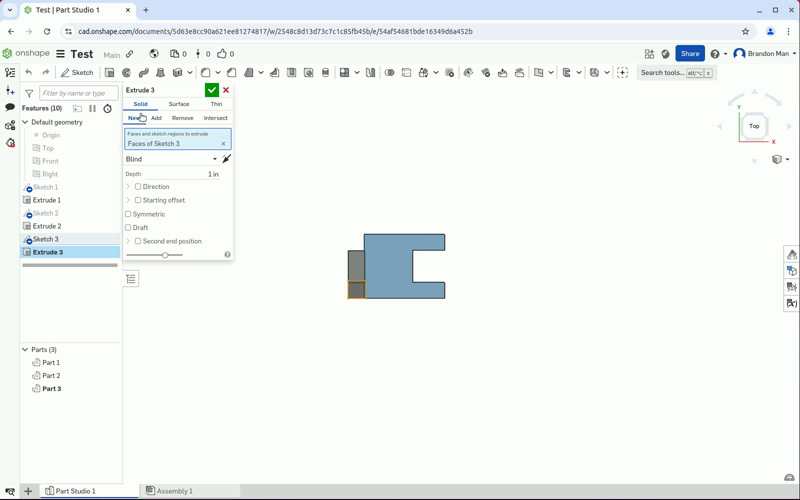
mouse_move(137, 120)
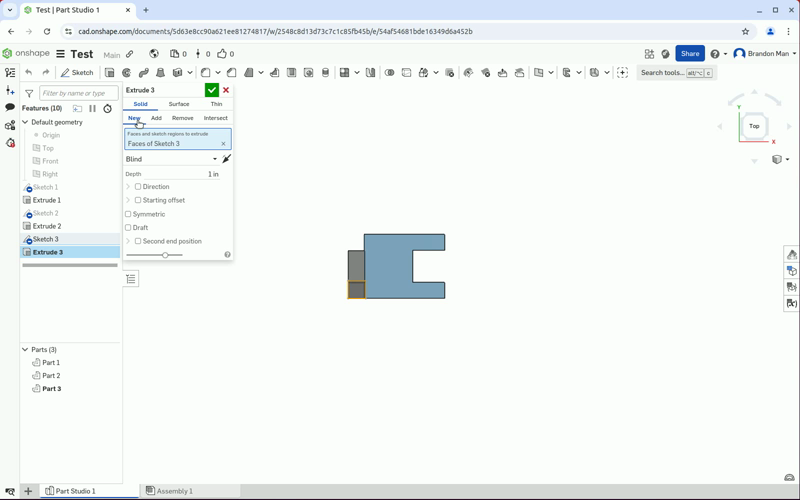
click(137, 120)
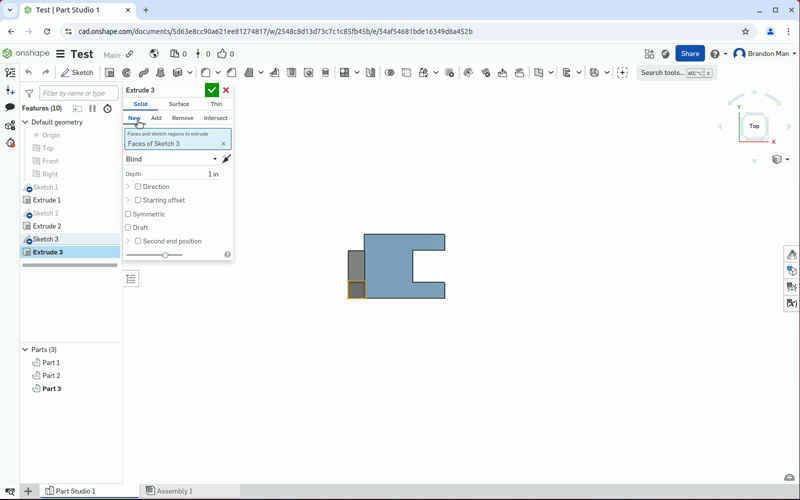
key(tab, 4)
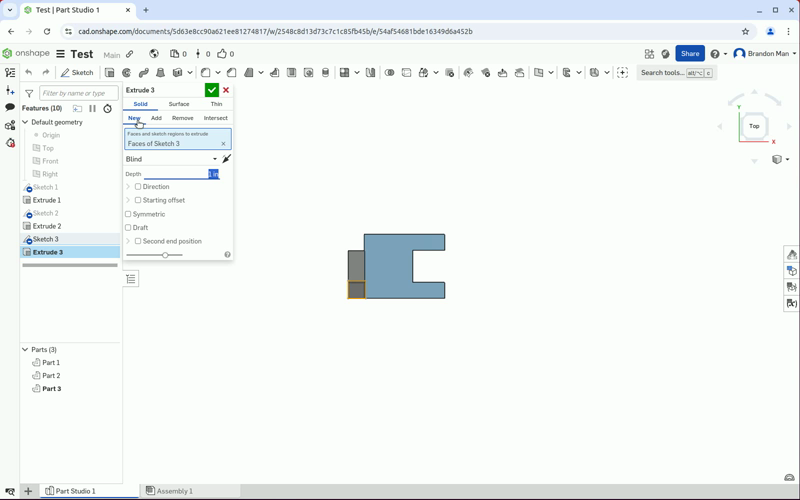
text(12.998)
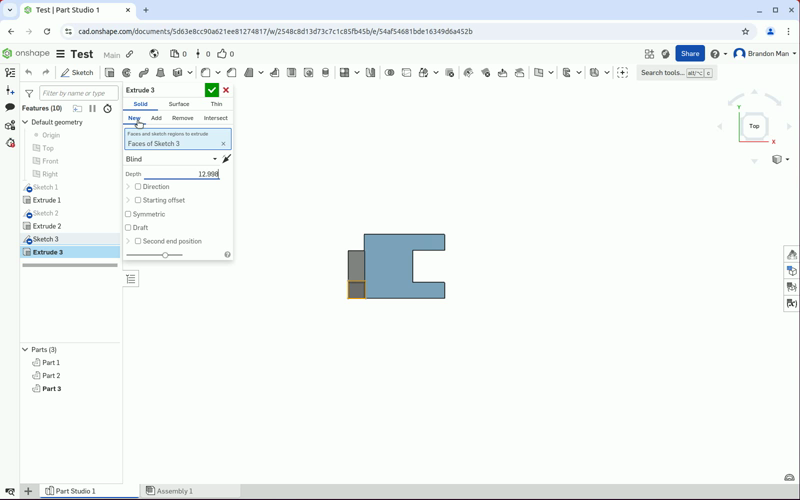
key(enter)
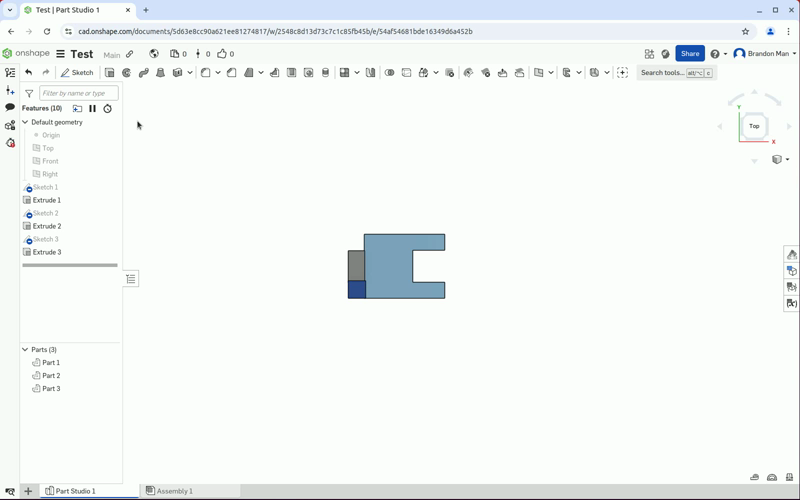
key(shift+h)
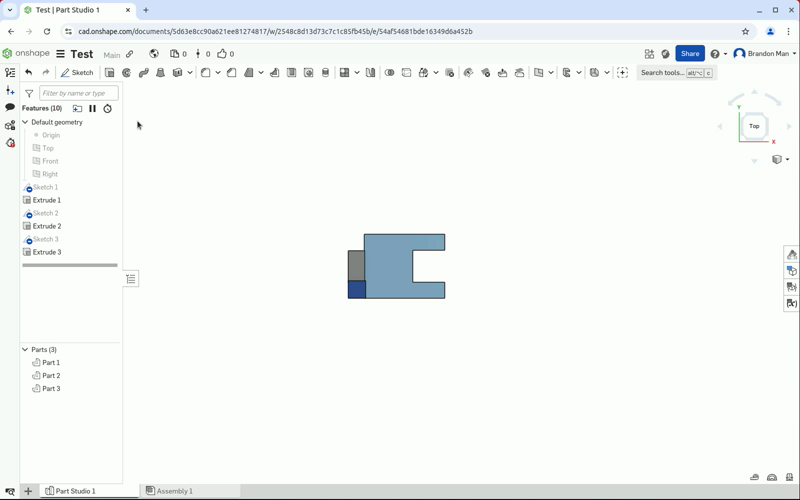
key(shift+h)
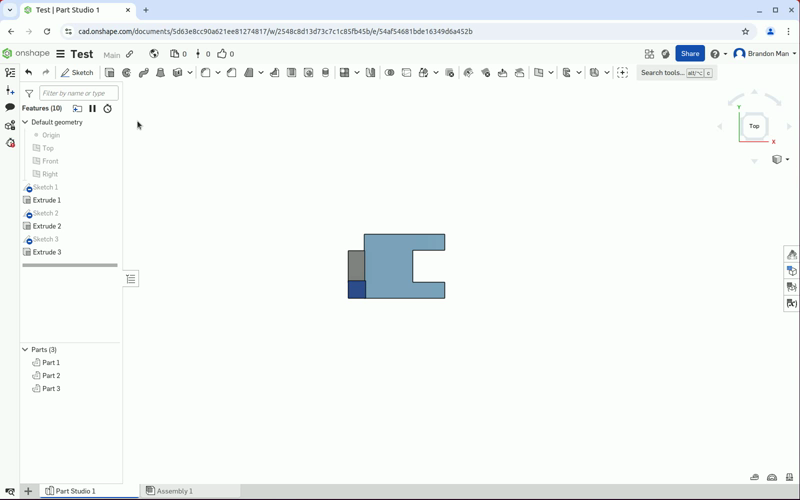
mouse_move(73, 189)
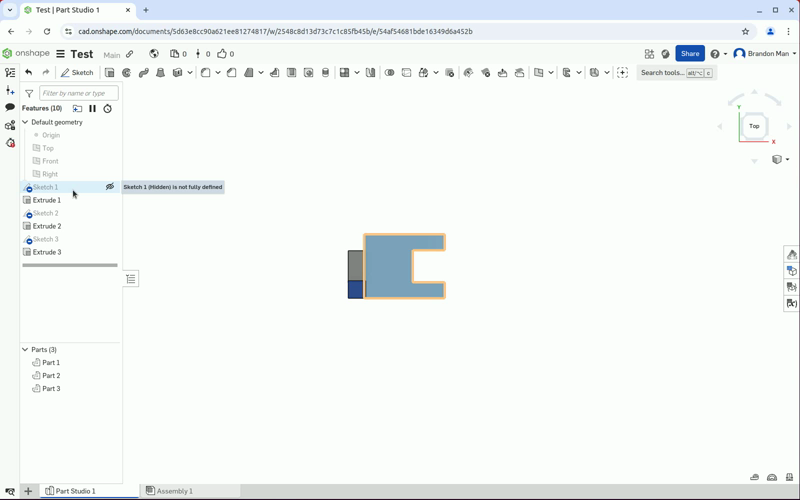
click(73, 189)
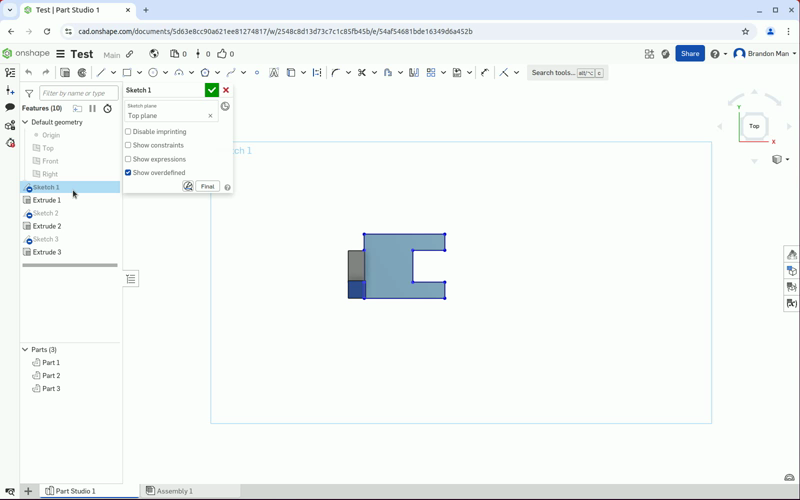
mouse_move(229, 92)
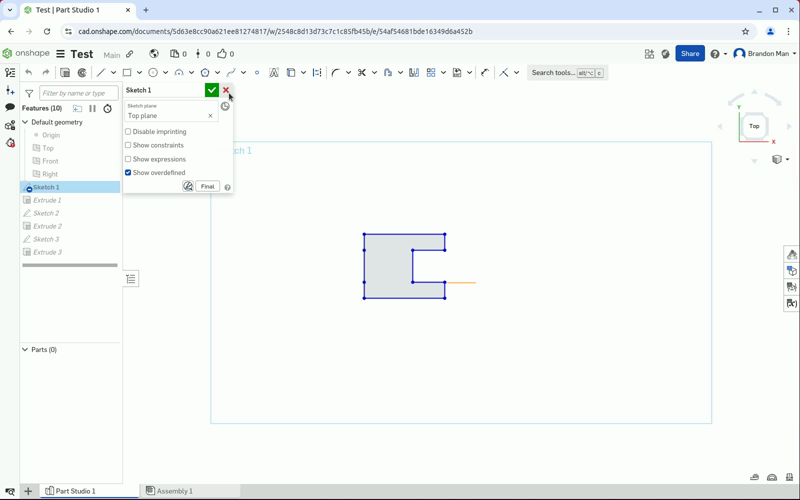
click(229, 92)
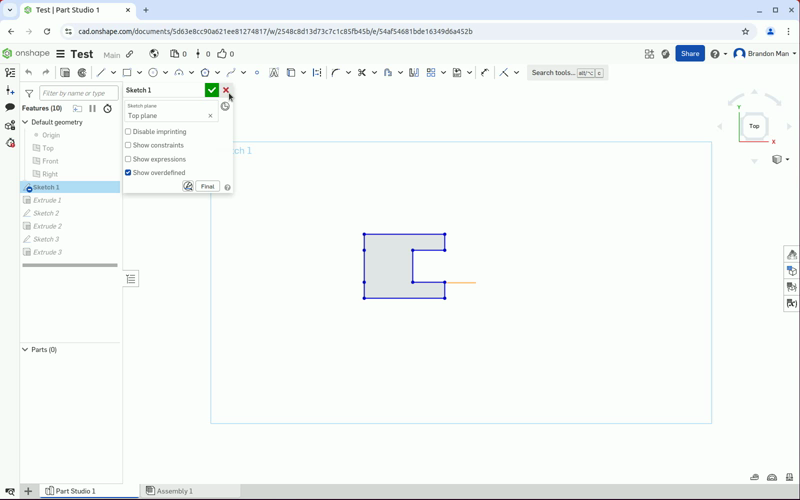
key(shift+s)
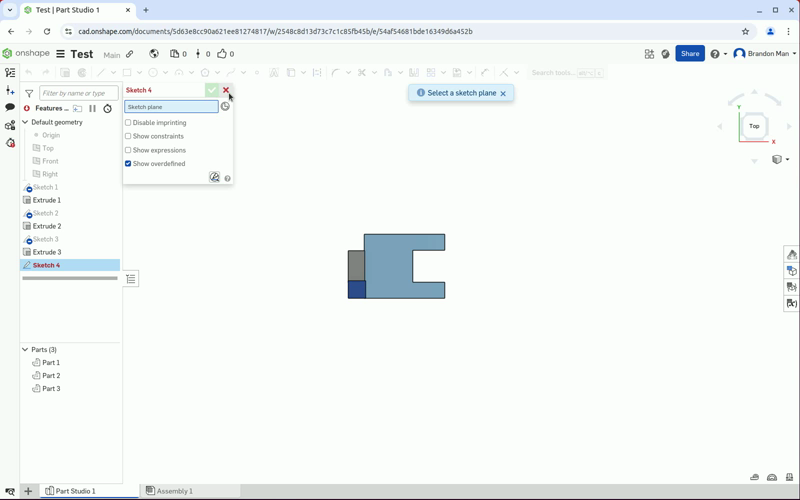
mouse_move(73, 150)
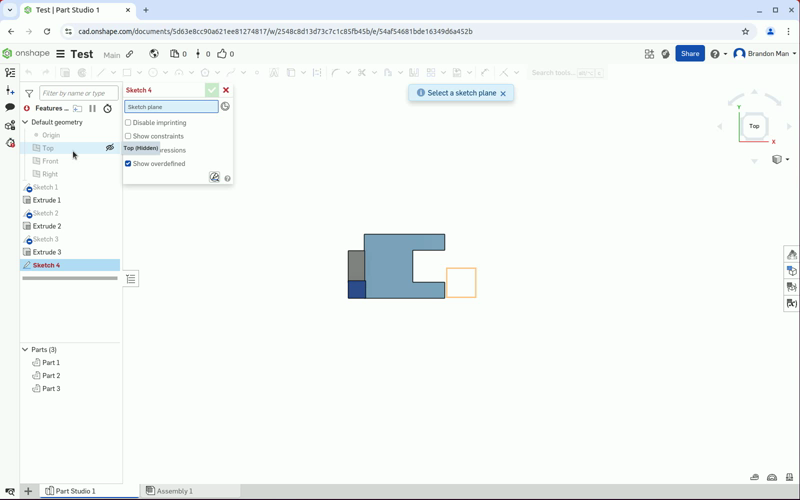
click(73, 150)
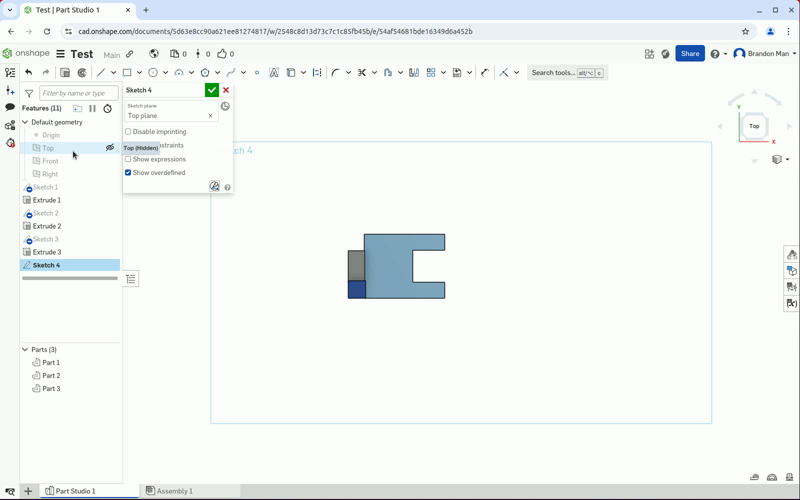
mouse_move(73, 352)
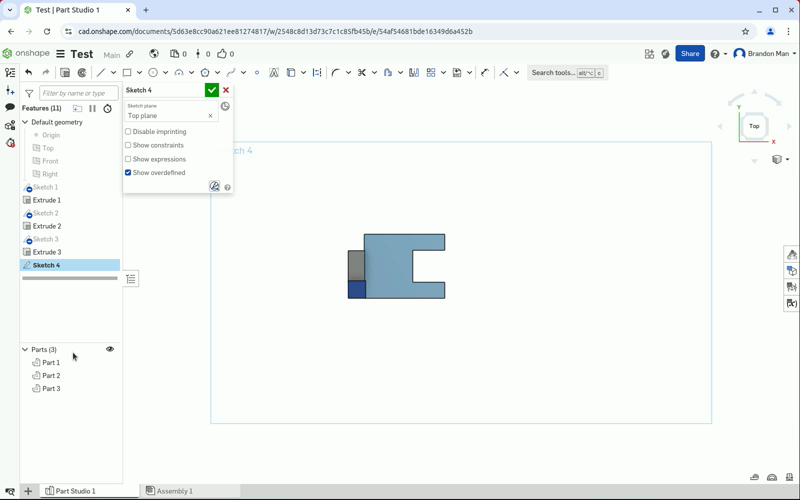
key(y)
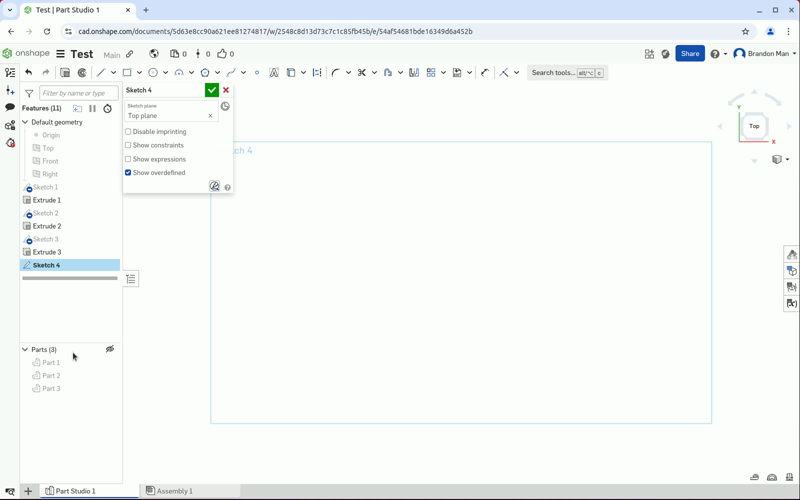
key(l)
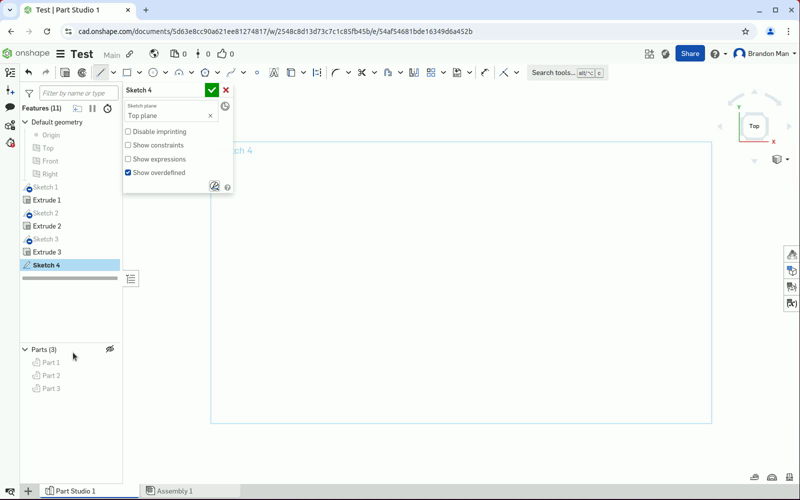
key_down(shift)
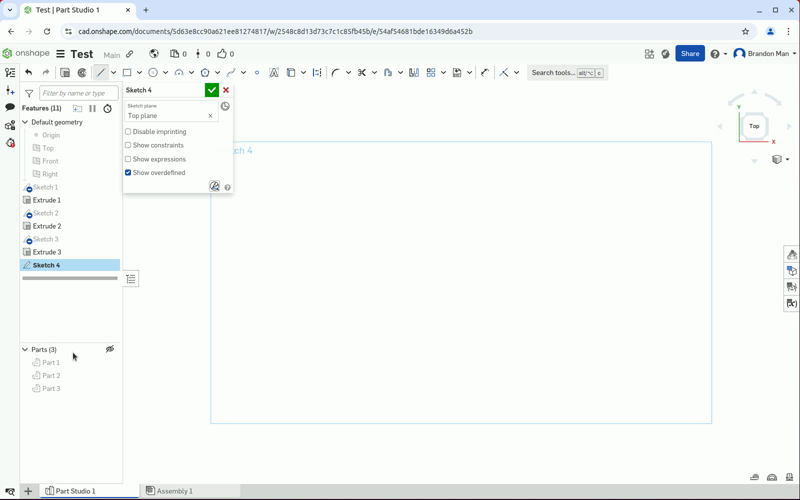
mouse_move(348, 251)
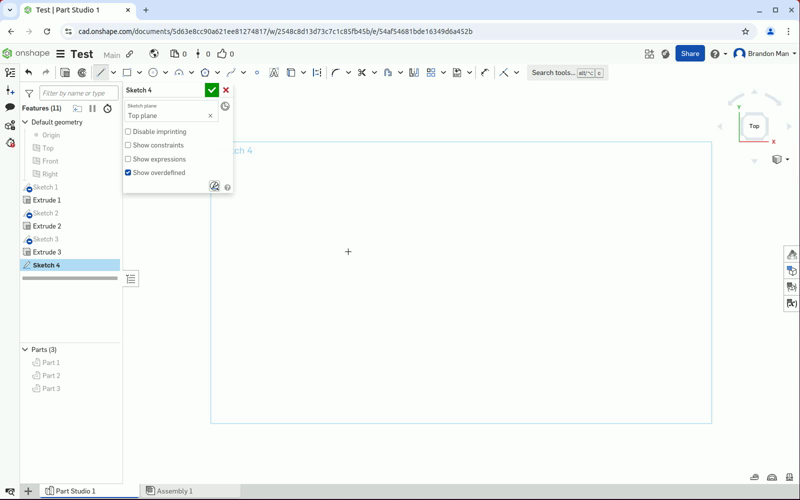
click(348, 251)
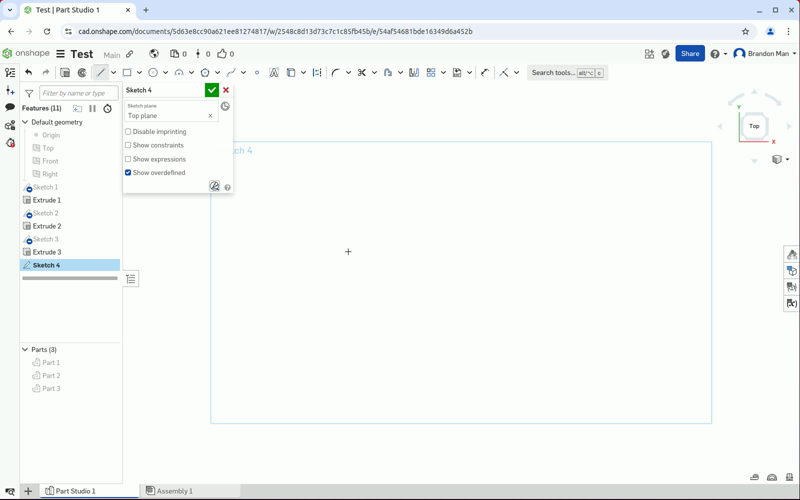
key_up(shift)
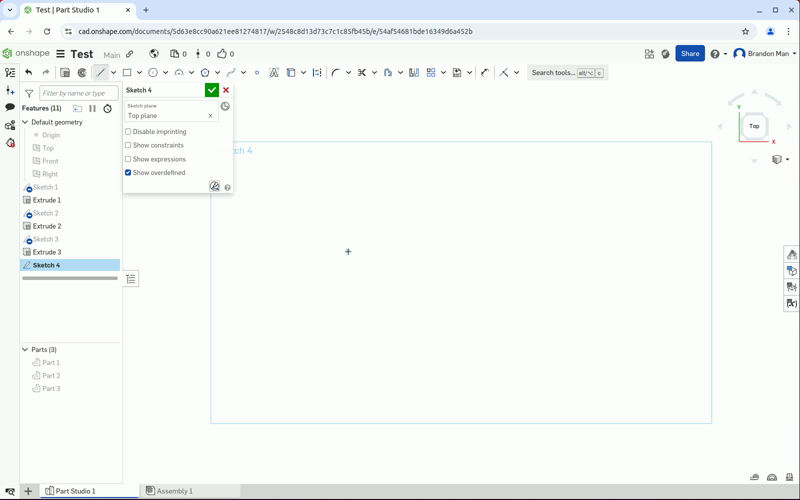
key_down(shift)
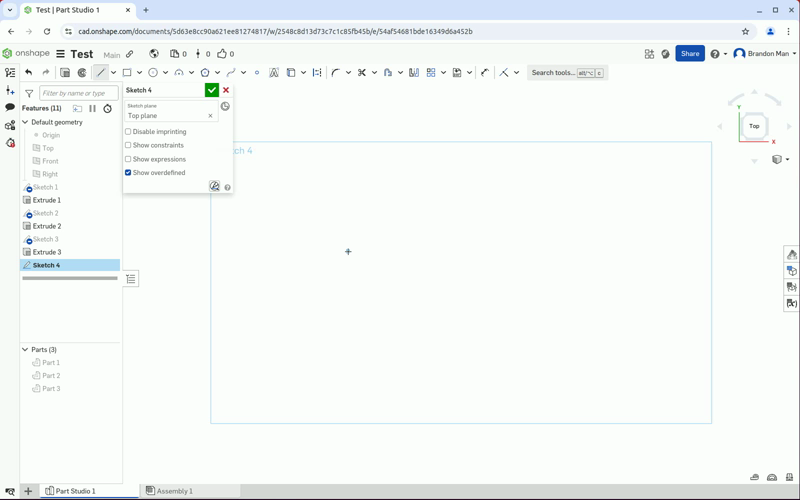
mouse_move(378, 251)
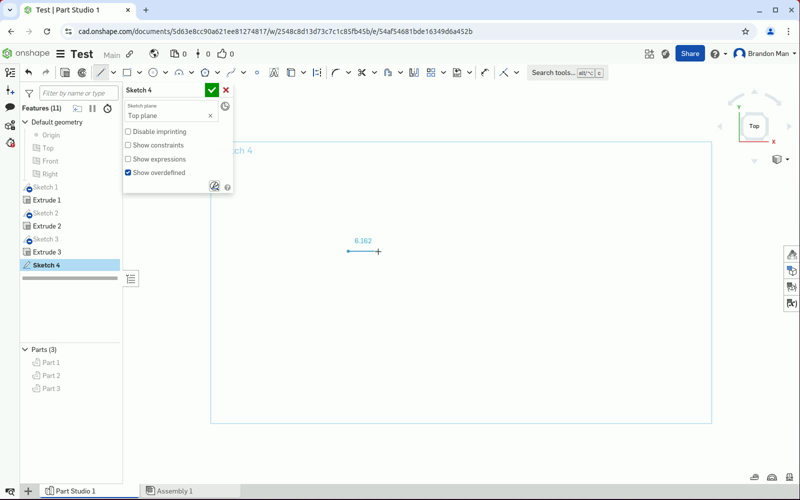
mouse_move(365, 251)
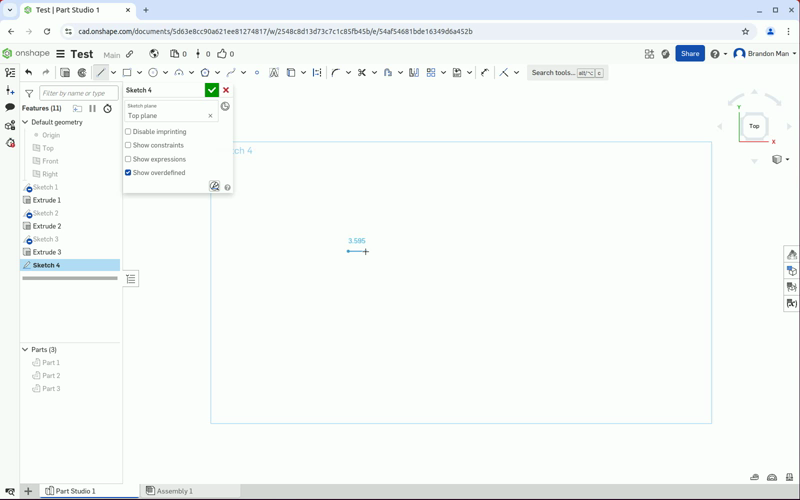
click(365, 251)
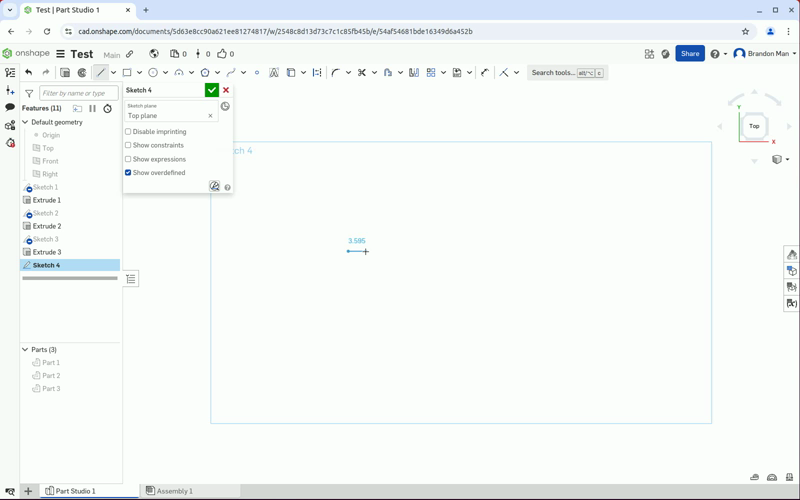
key_up(shift)
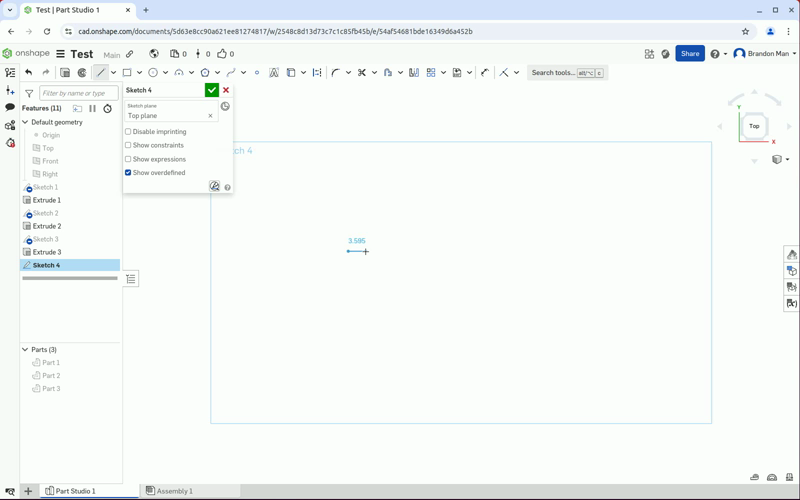
key_down(shift)
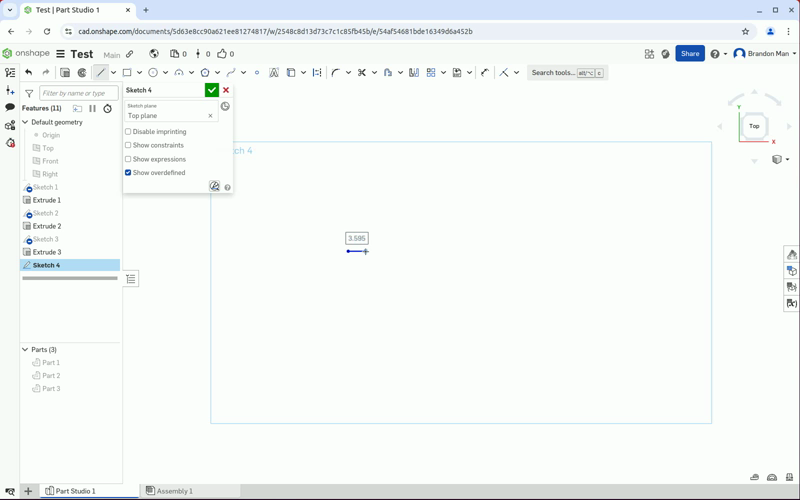
mouse_move(395, 251)
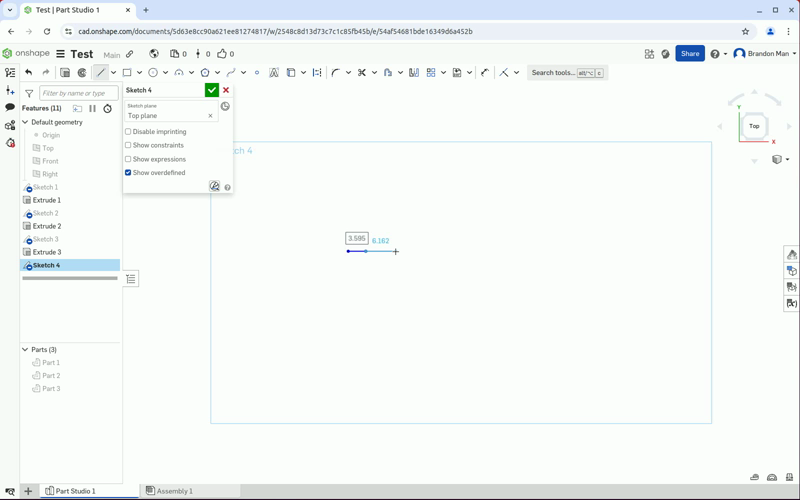
mouse_move(365, 234)
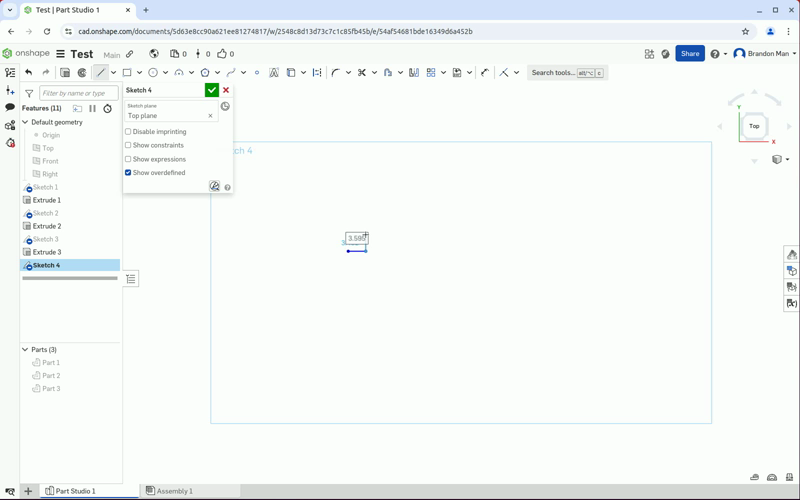
click(365, 234)
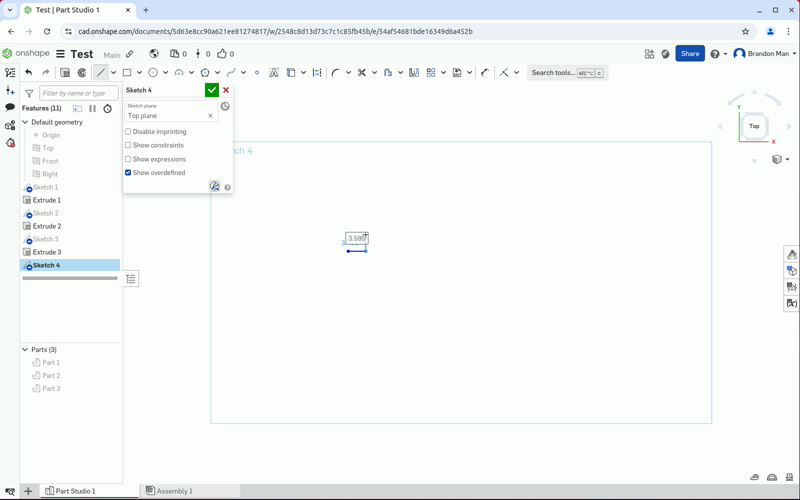
key_up(shift)
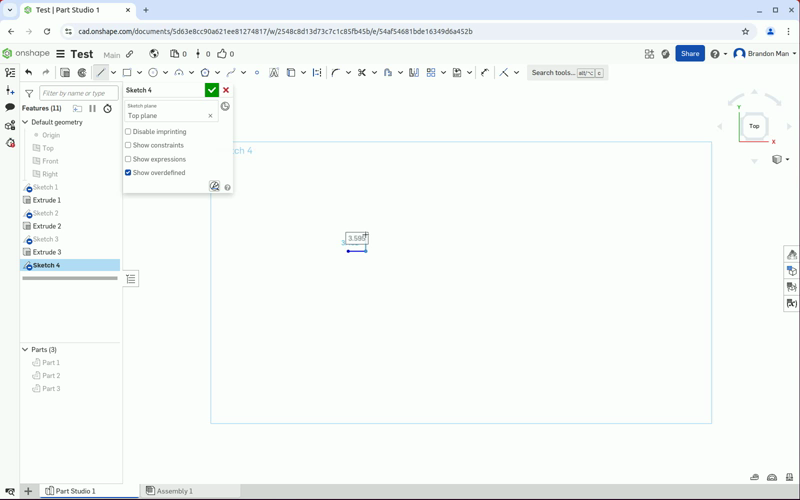
key_down(shift)
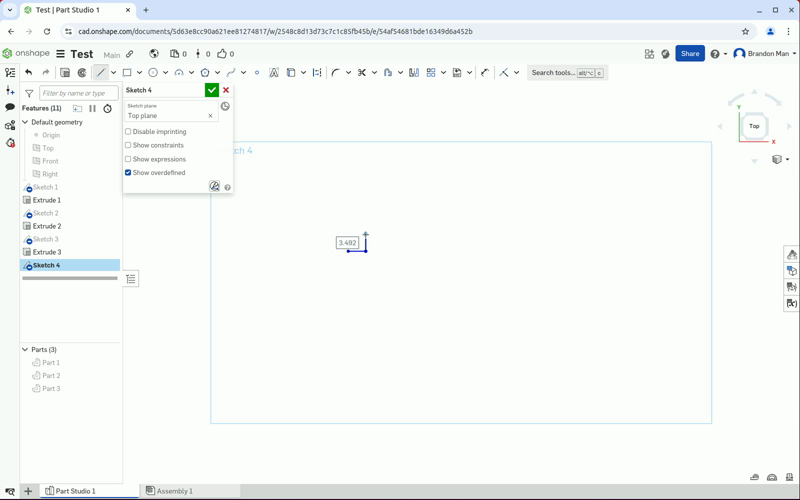
mouse_move(395, 234)
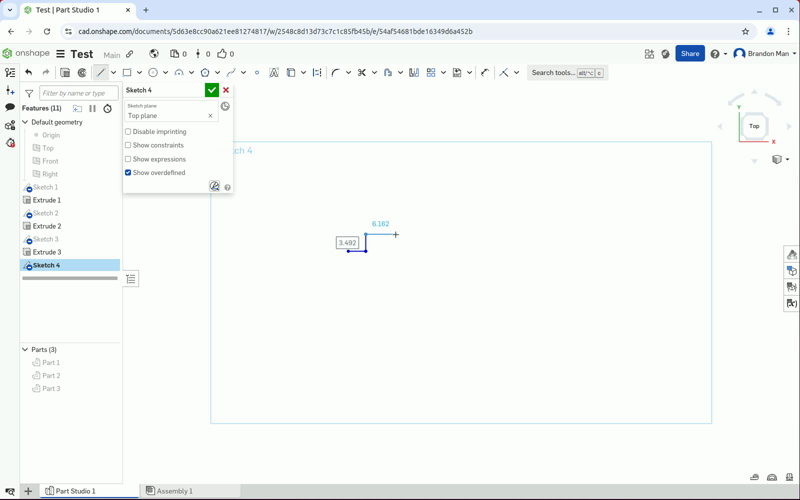
mouse_move(348, 234)
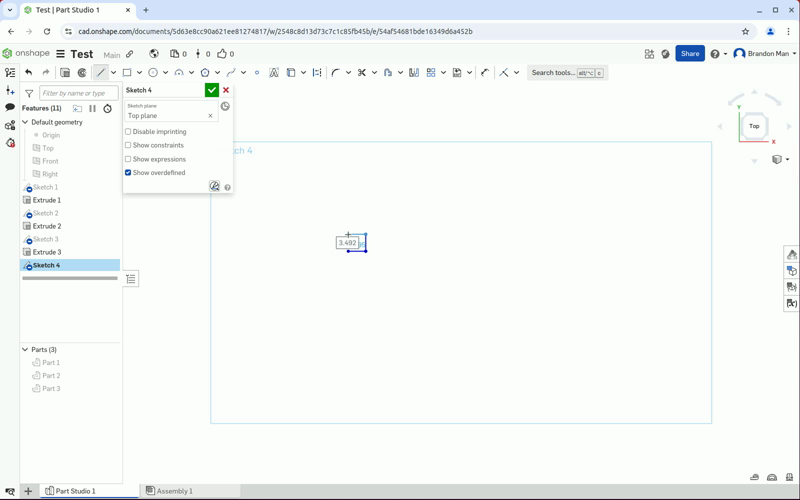
click(348, 234)
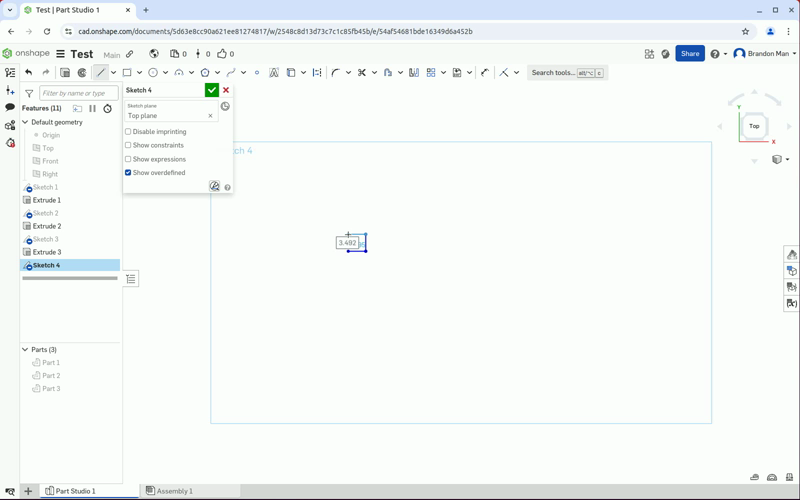
key_up(shift)
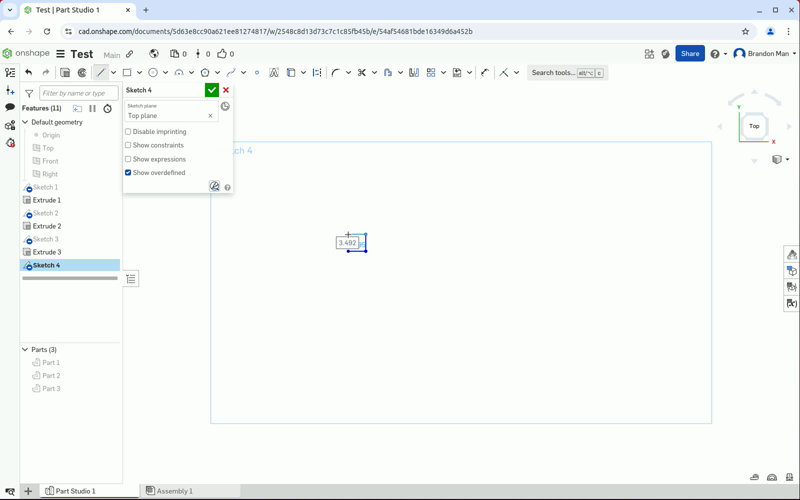
mouse_move(378, 234)
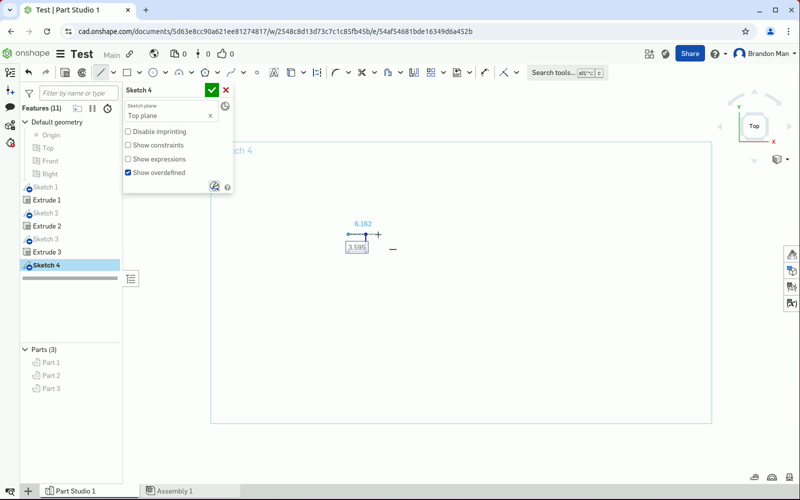
key_down(shift)
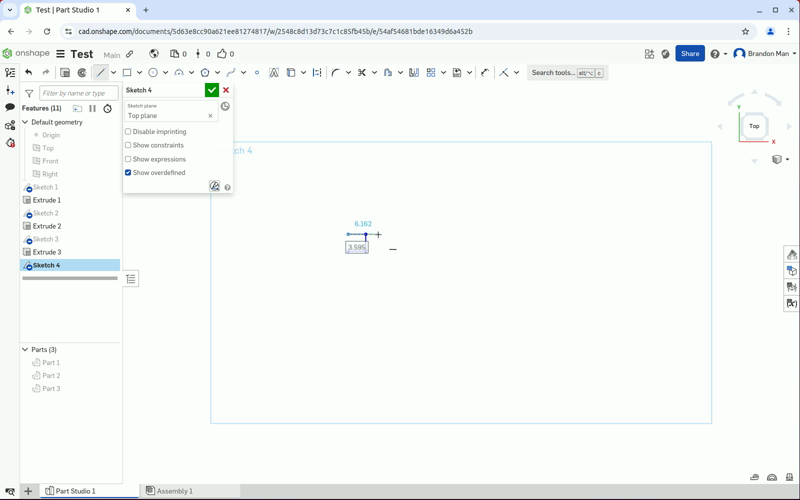
mouse_move(348, 251)
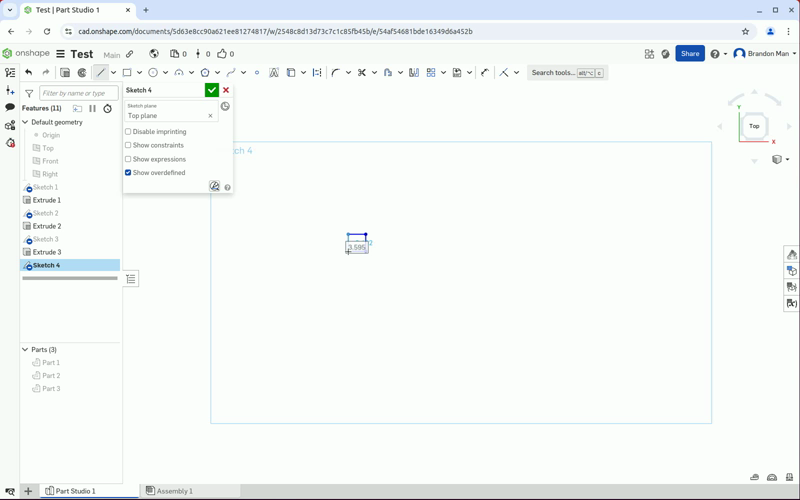
key_up(shift)
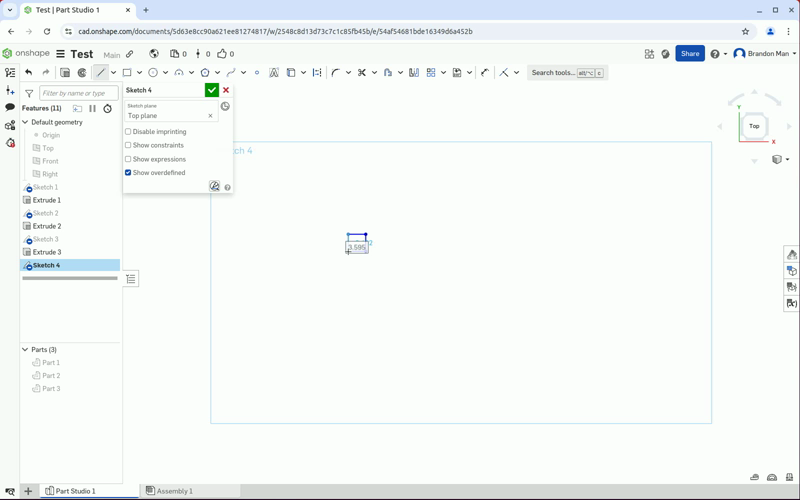
click(348, 251)
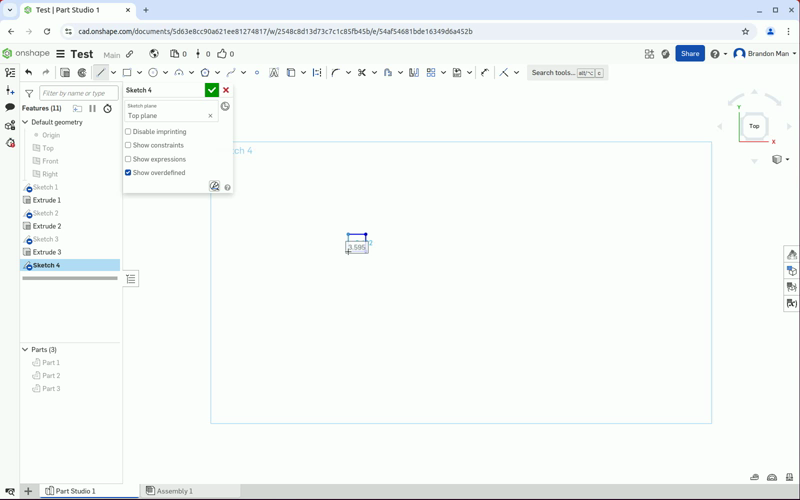
key(esc)
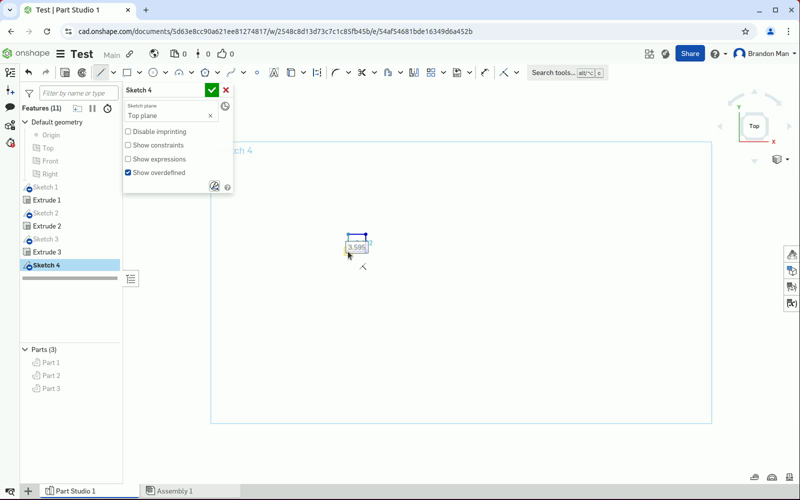
mouse_move(352, 247)
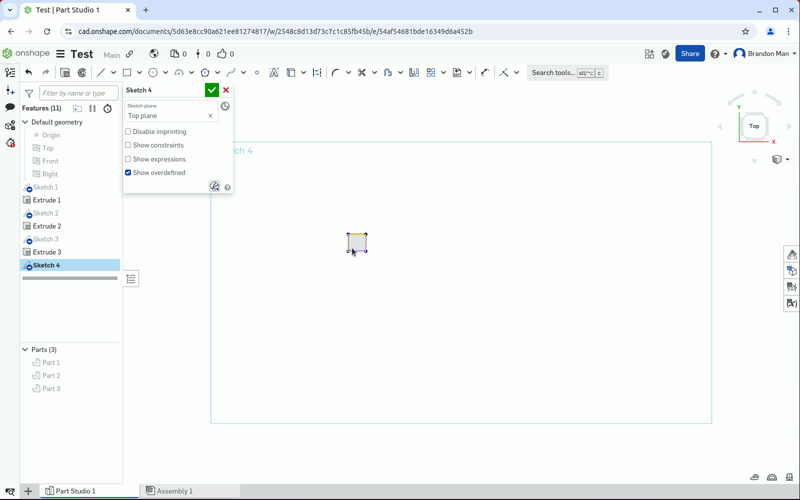
scroll(6)
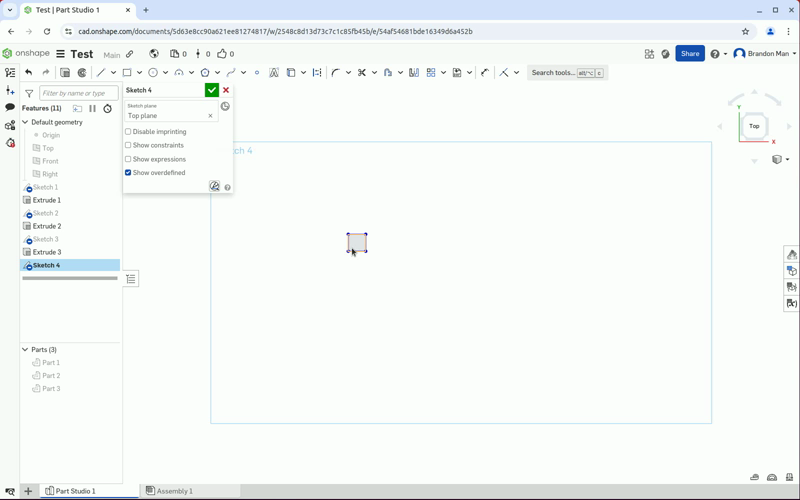
scroll(6)
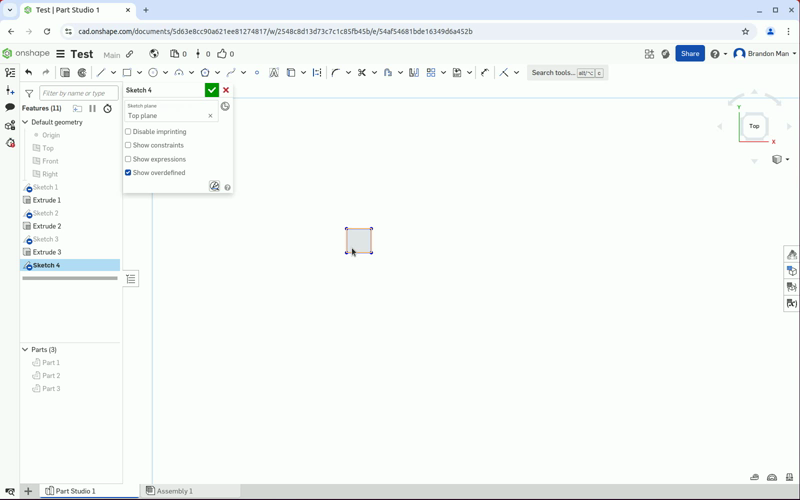
scroll(6)
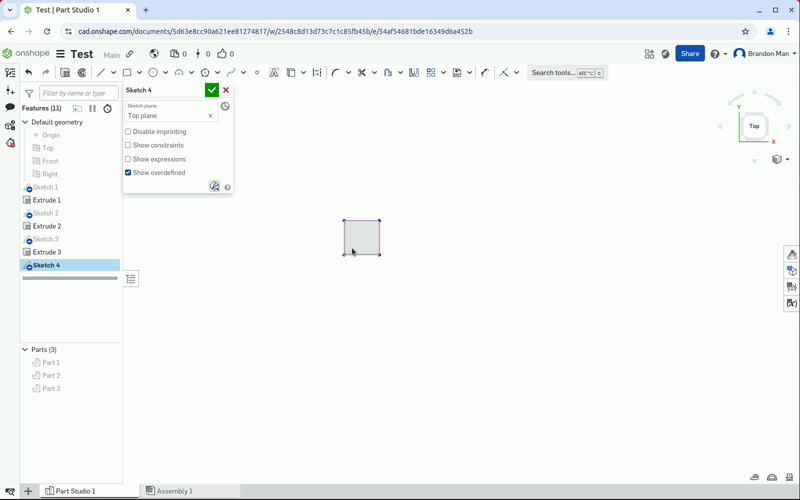
scroll(6)
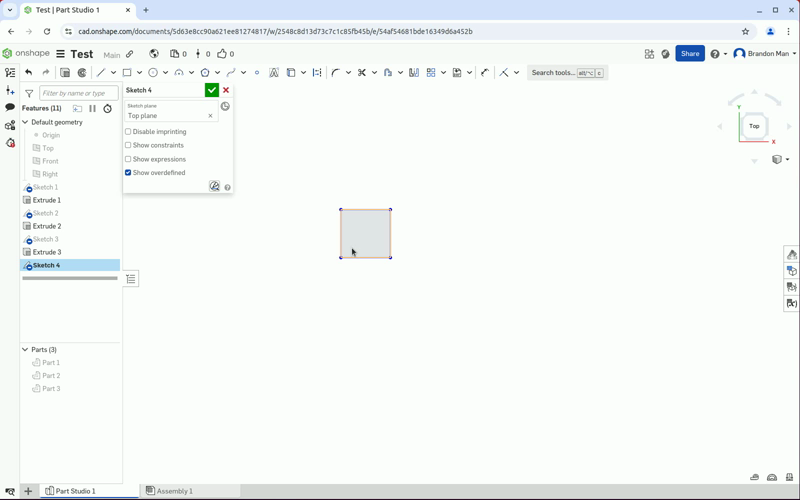
scroll(6)
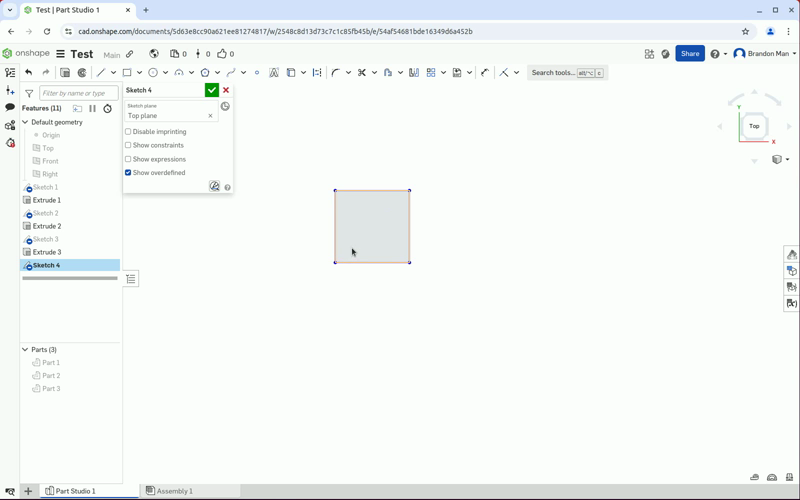
scroll(6)
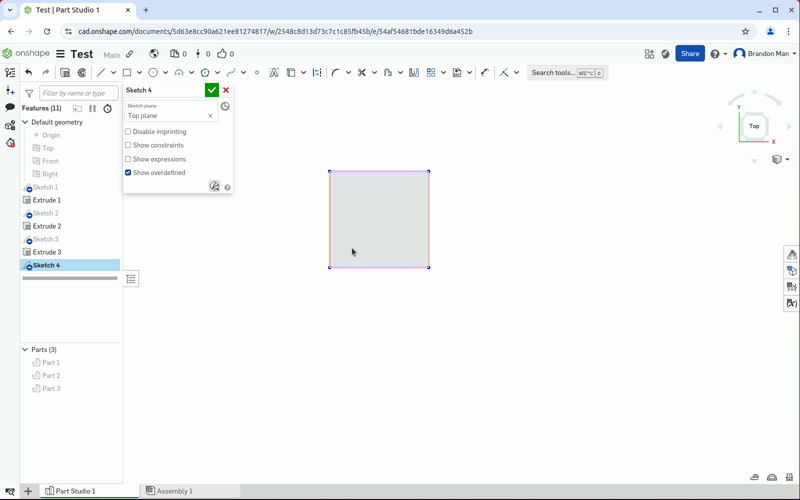
scroll(6)
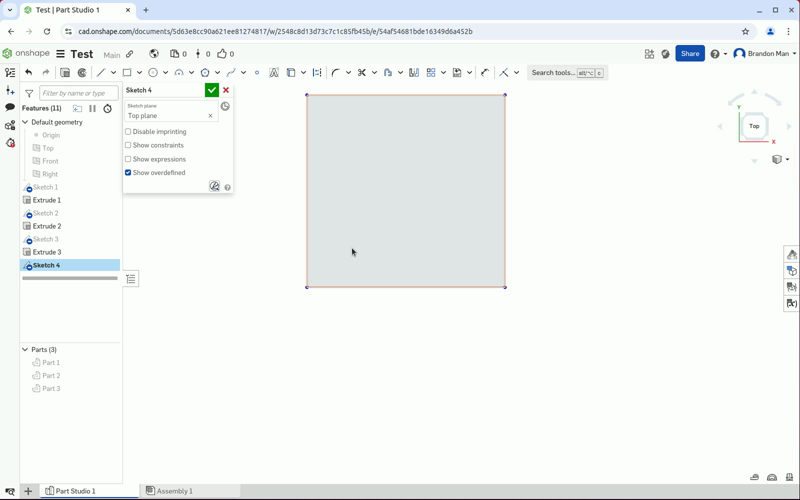
click(352, 247)
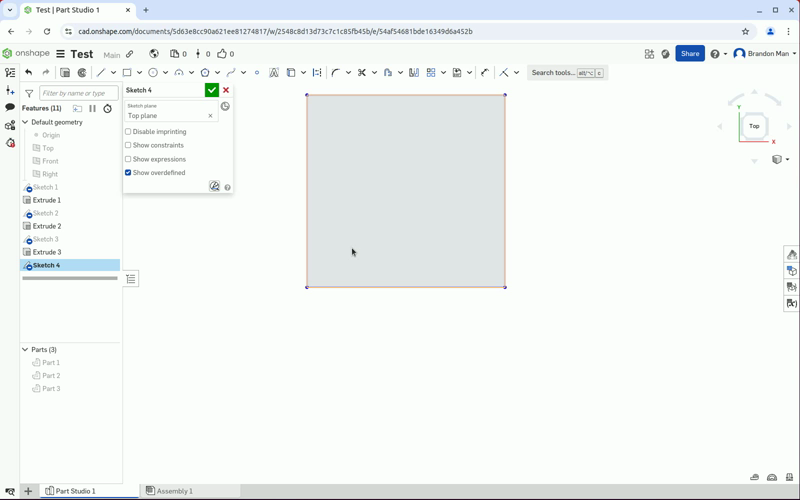
scroll(-6)
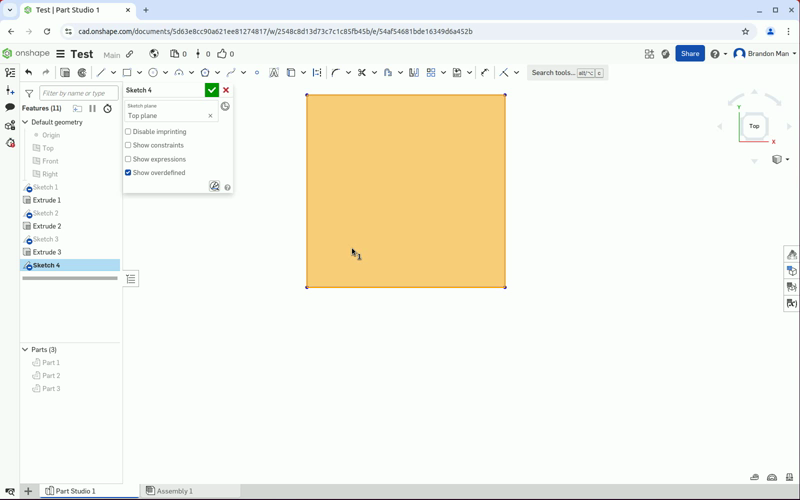
scroll(-6)
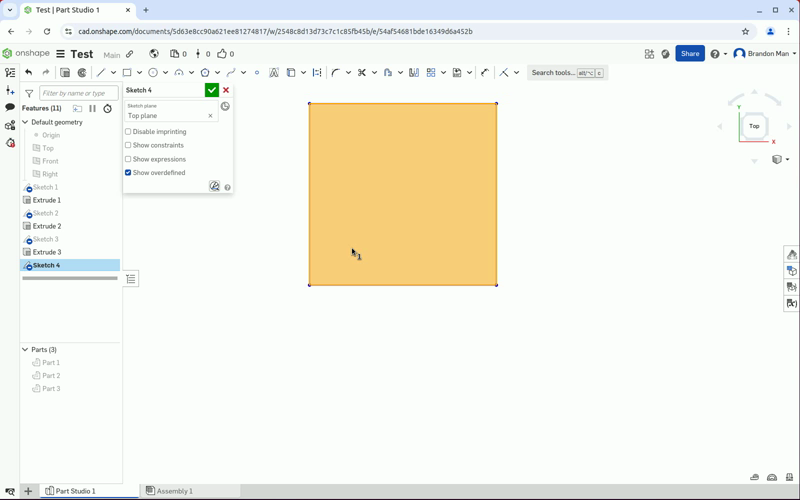
scroll(-6)
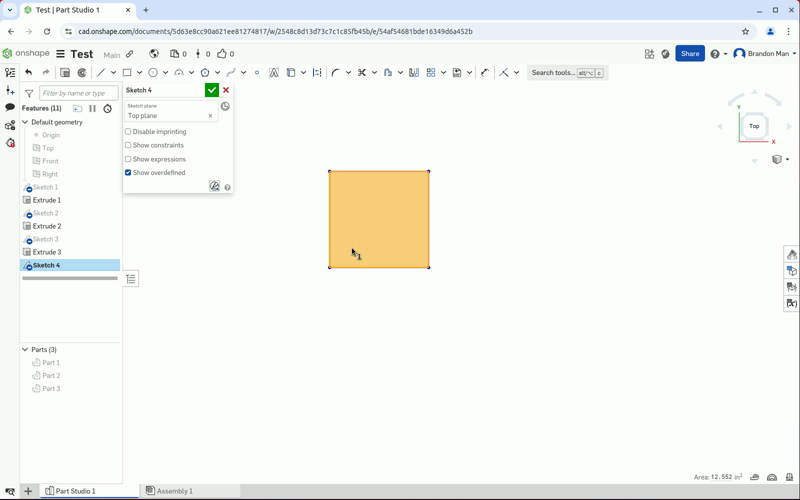
scroll(-6)
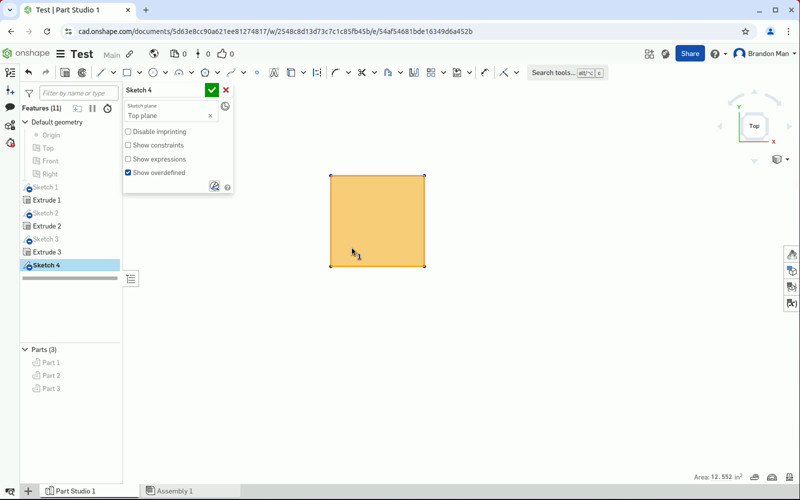
scroll(-6)
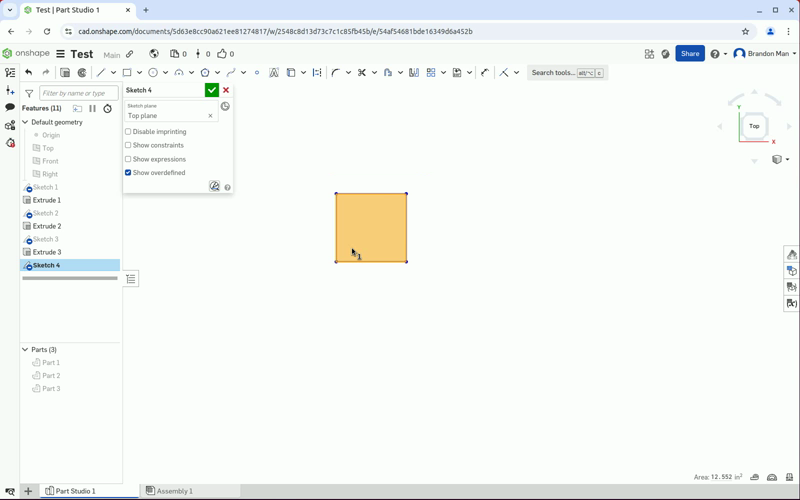
scroll(-6)
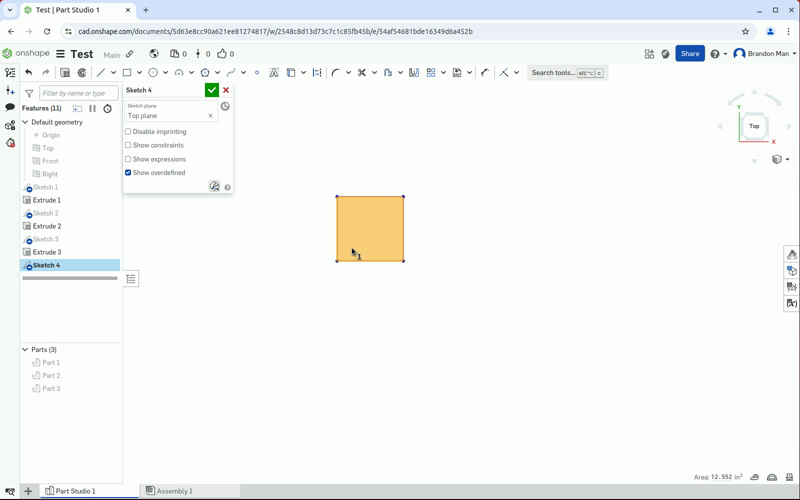
scroll(-6)
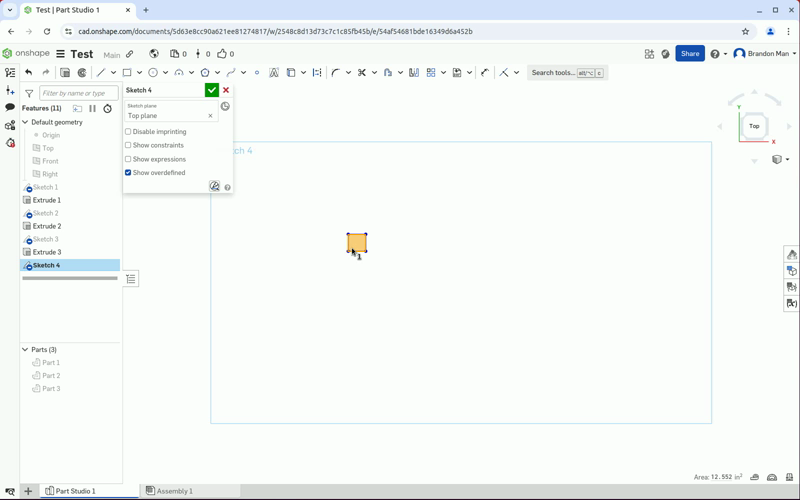
mouse_move(73, 352)
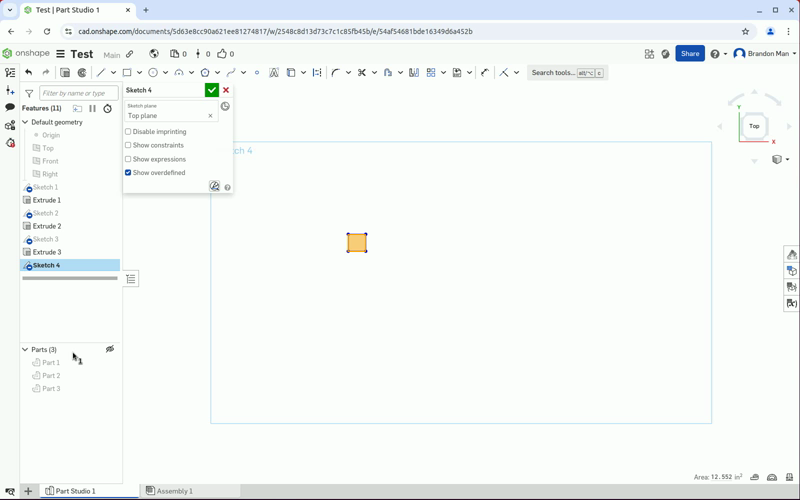
key(shift+y)
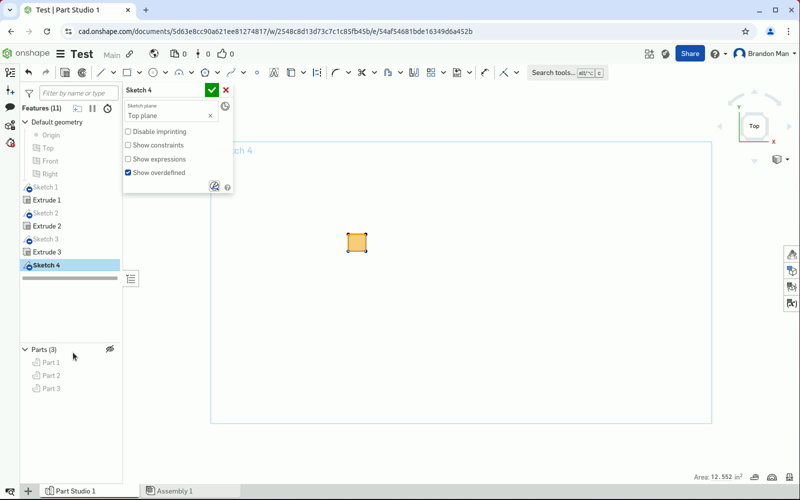
key(shift+e)
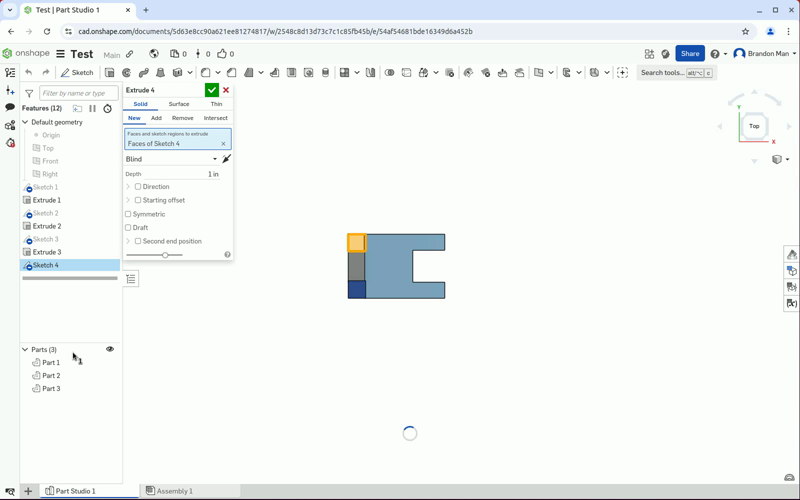
mouse_move(143, 106)
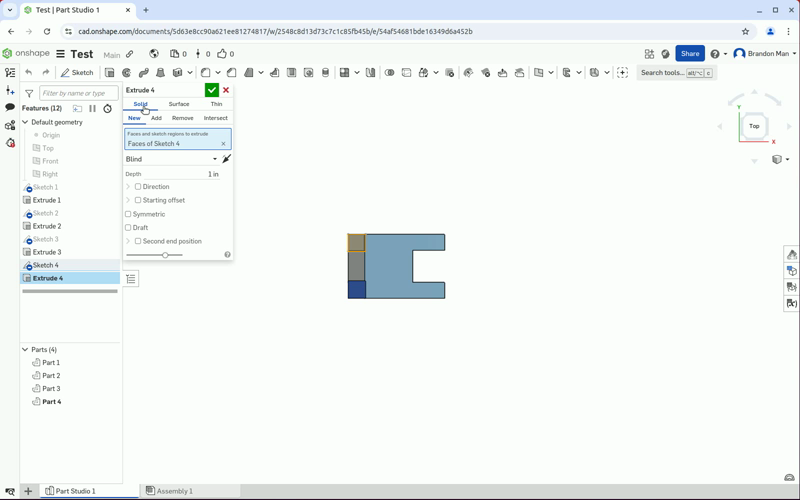
click(143, 106)
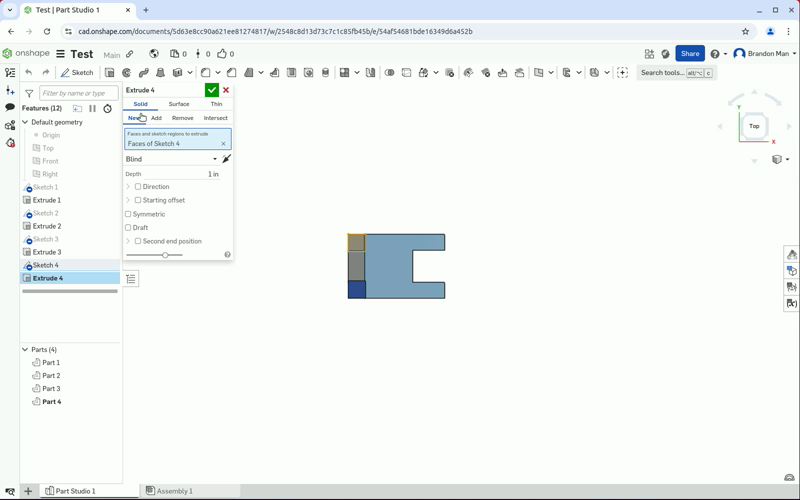
mouse_move(137, 120)
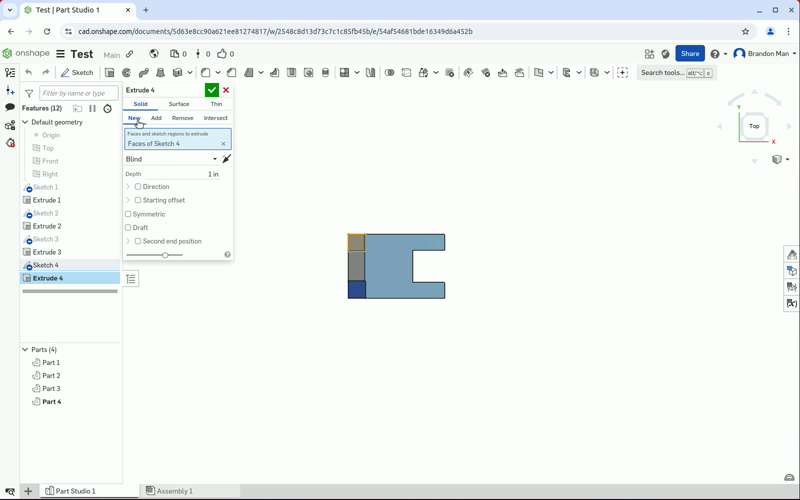
click(137, 120)
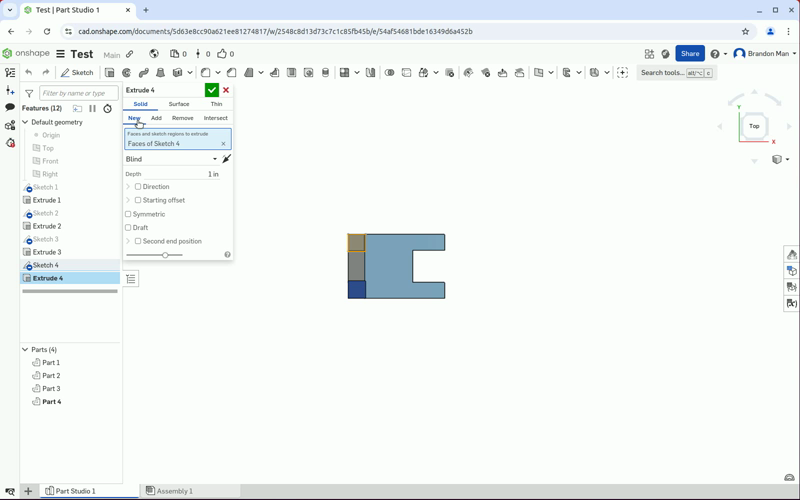
key(tab, 4)
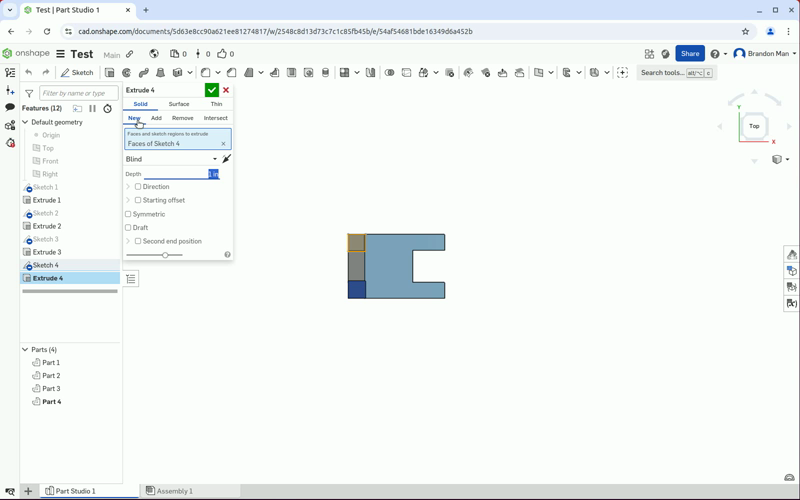
text(12.998)
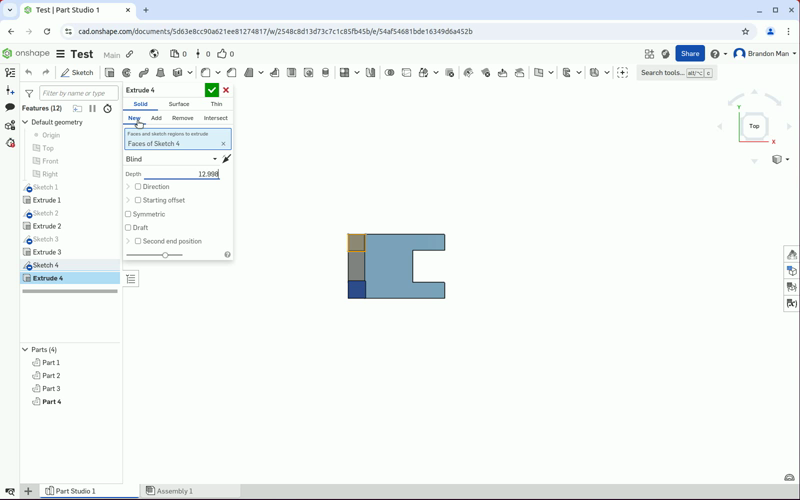
key(enter)
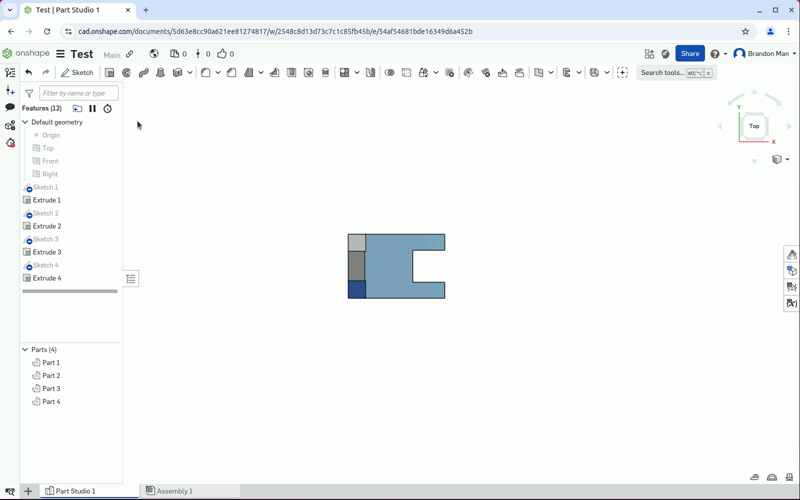
key(shift+h)
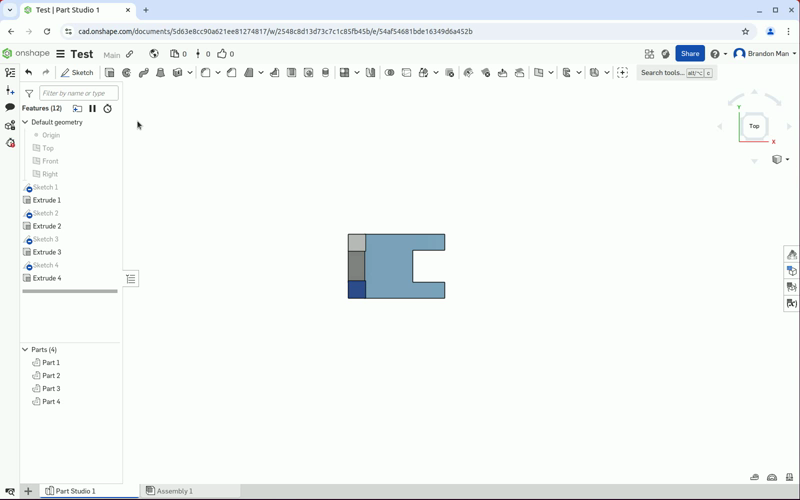
key(shift+h)
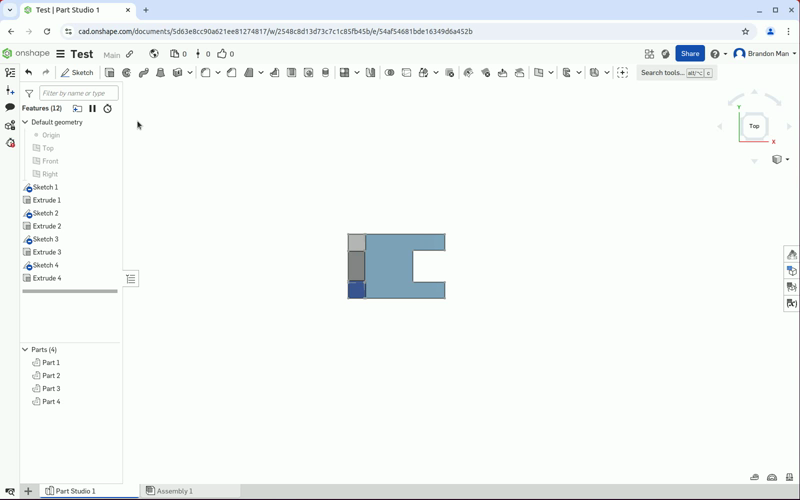
key(shift+7)
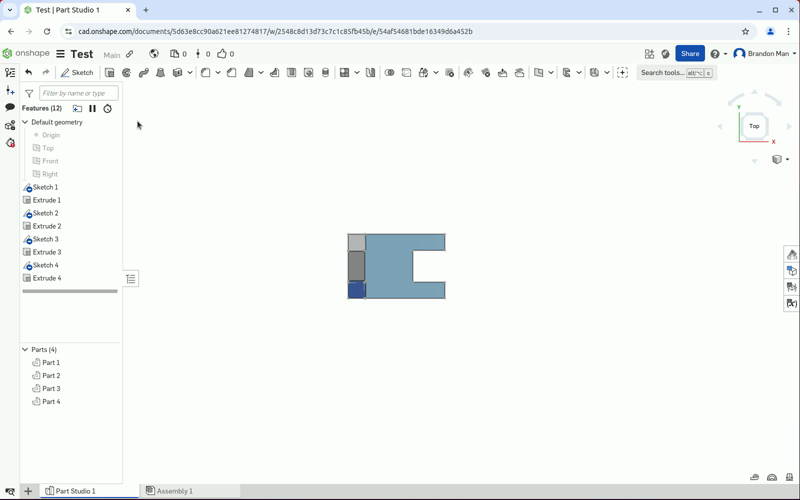
key(up, 3)
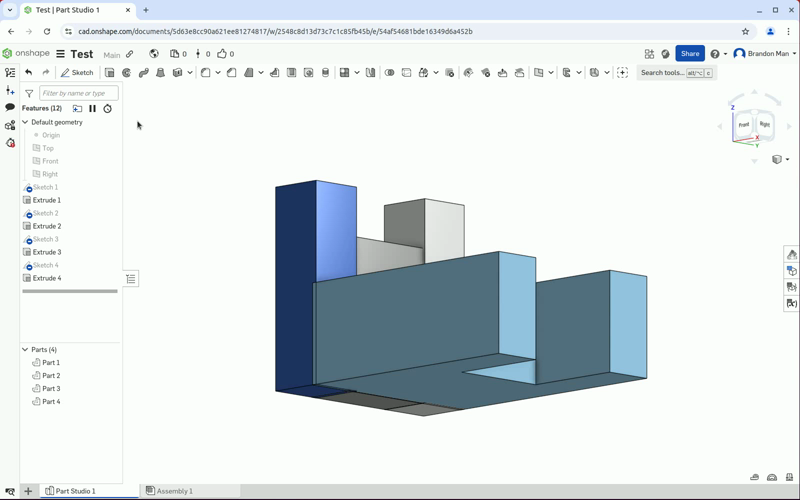
key(left, 3)
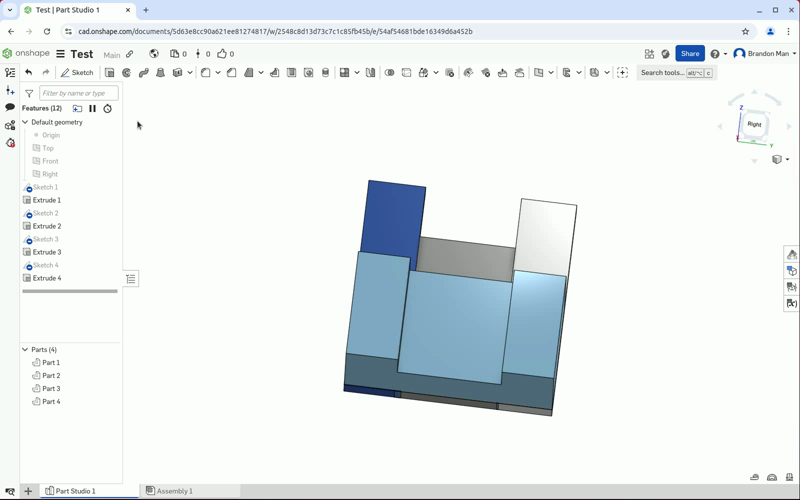
key(right, 3)
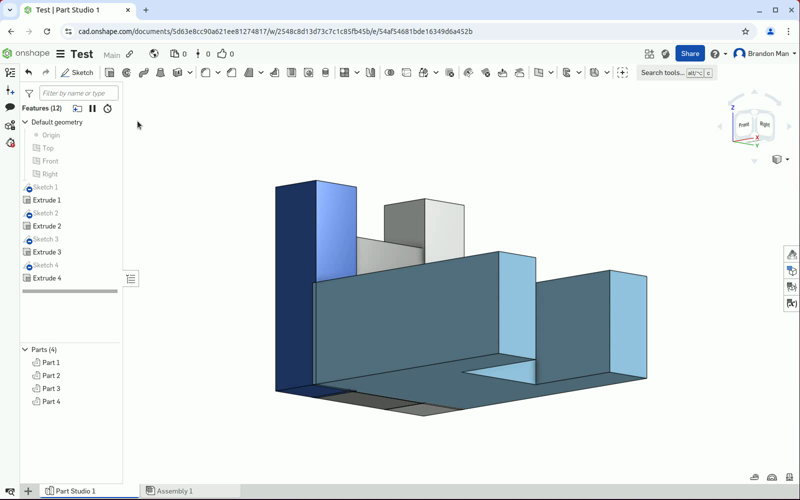
key(down, 3)
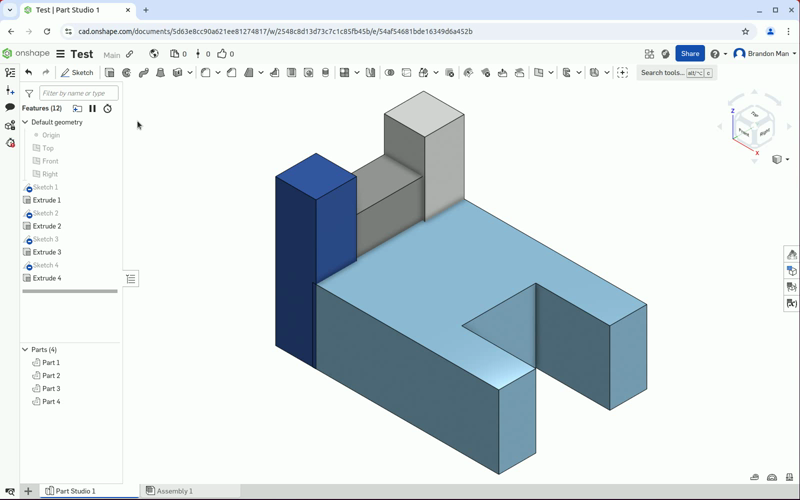
mouse_move(73, 189)
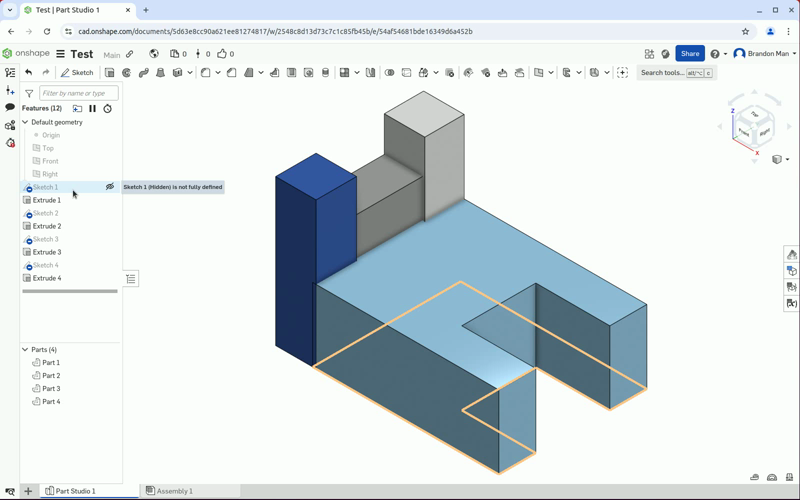
click(73, 189)